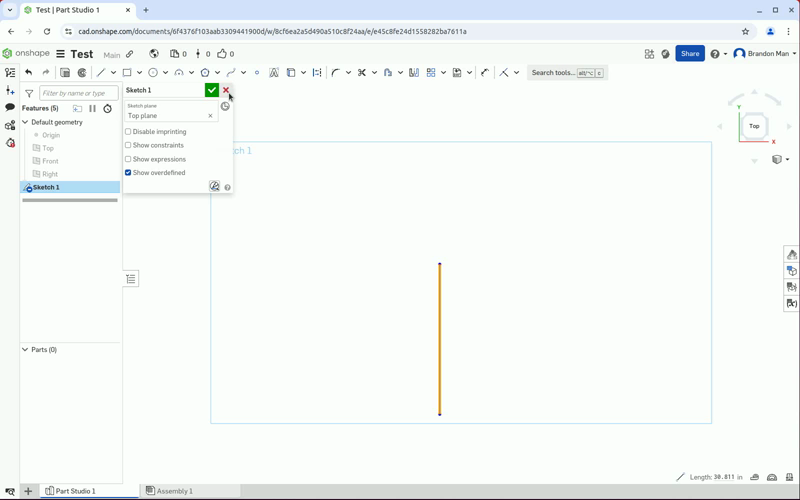
key(shift+h)
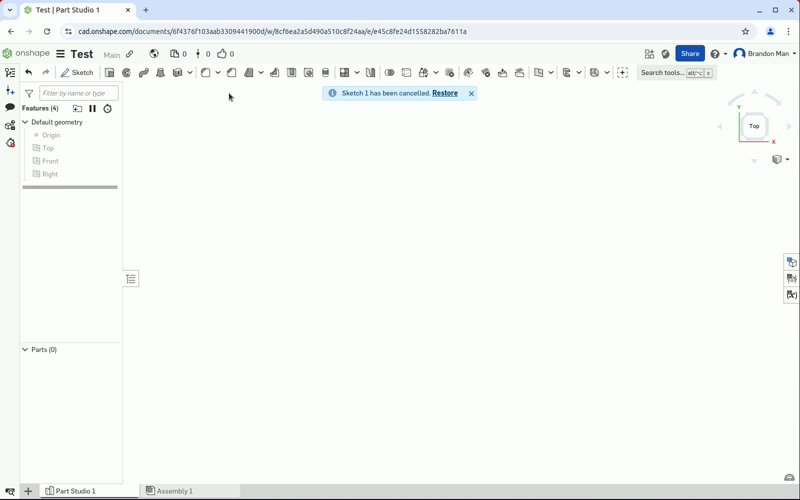
mouse_move(73, 352)
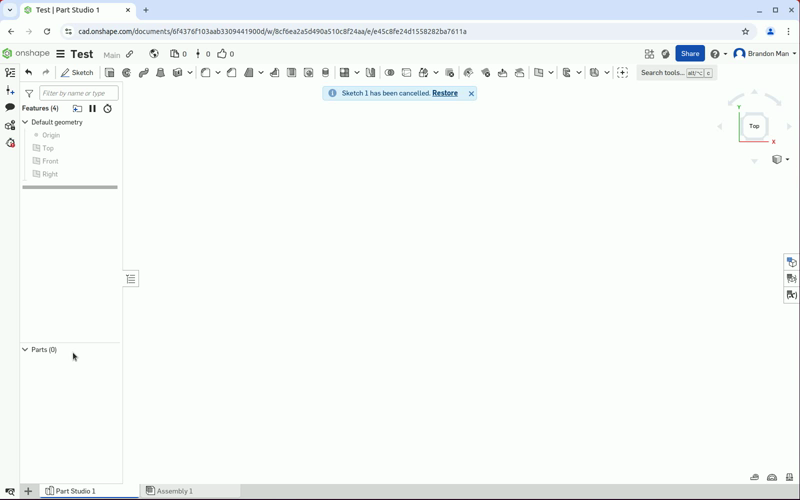
key(y)
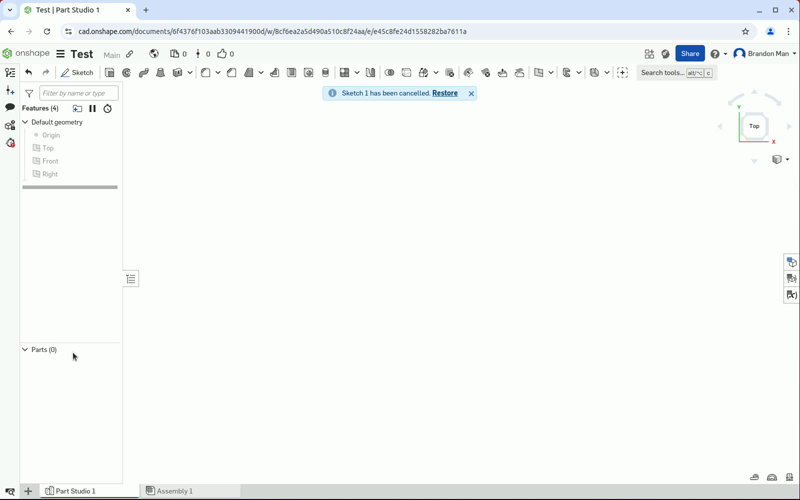
key(shift+p)
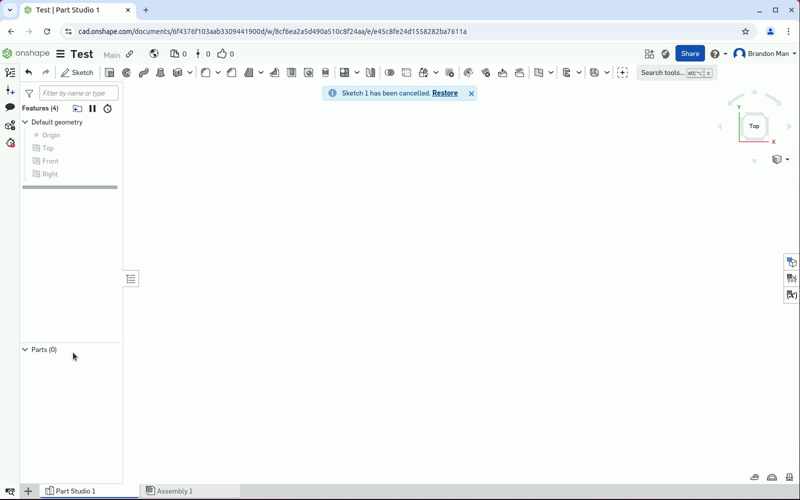
key(space)
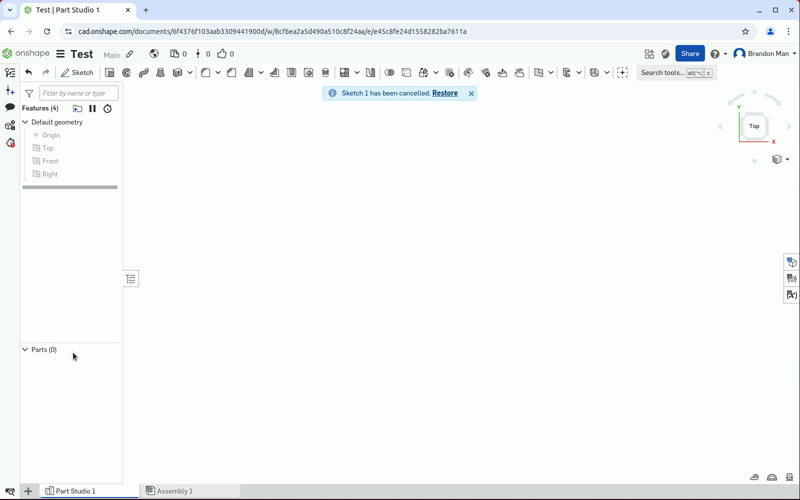
key_down(shift)
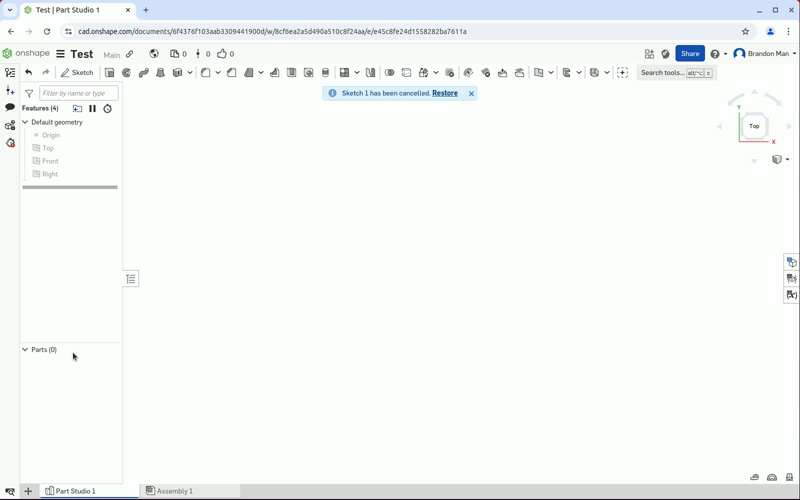
key(up)
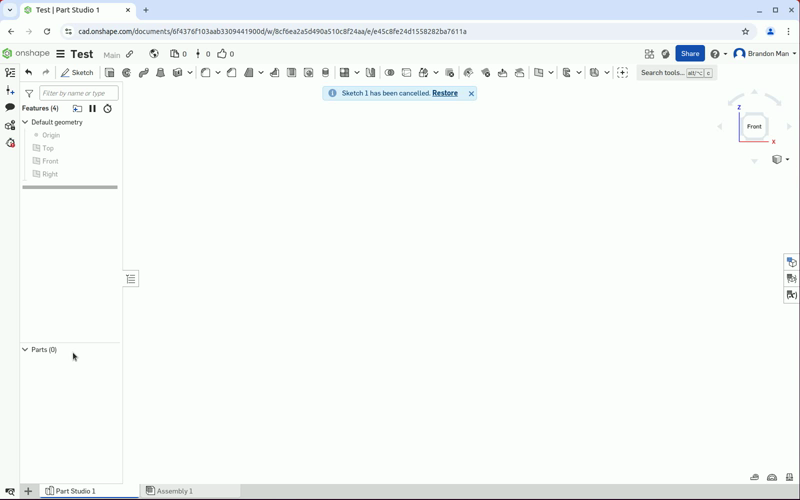
key_up(shift)
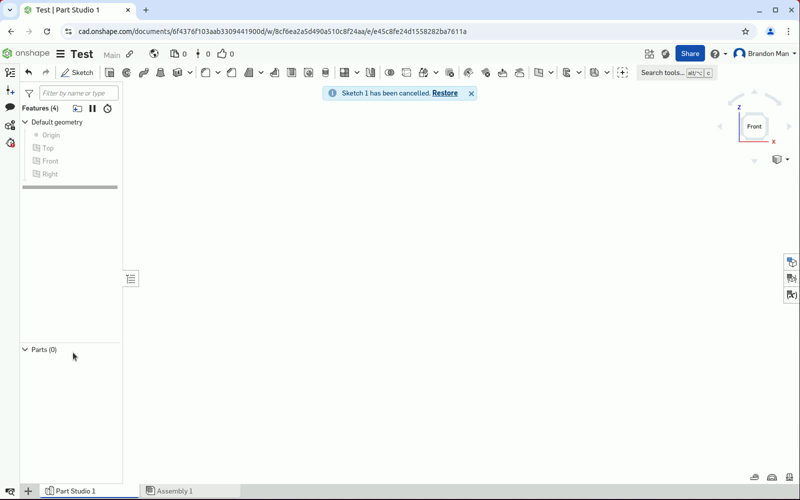
mouse_move(73, 352)
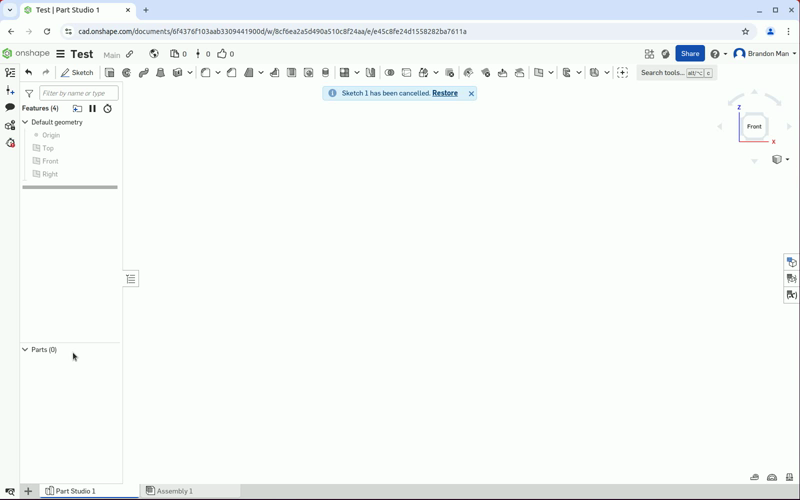
key(shift+y)
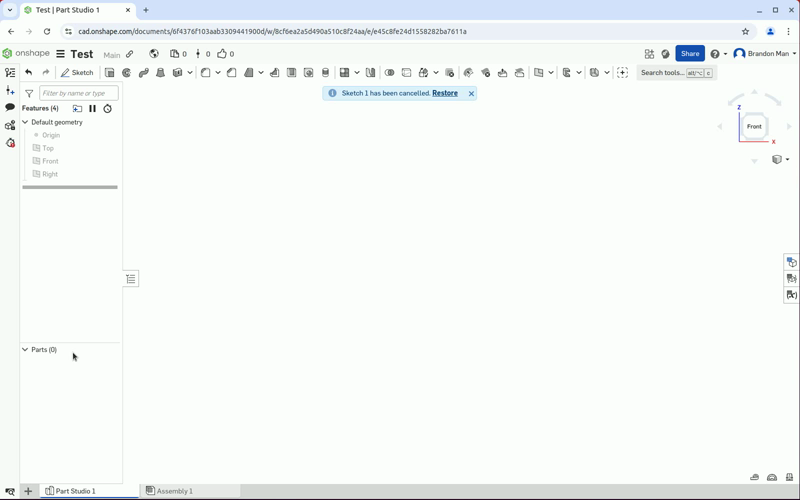
key(shift+s)
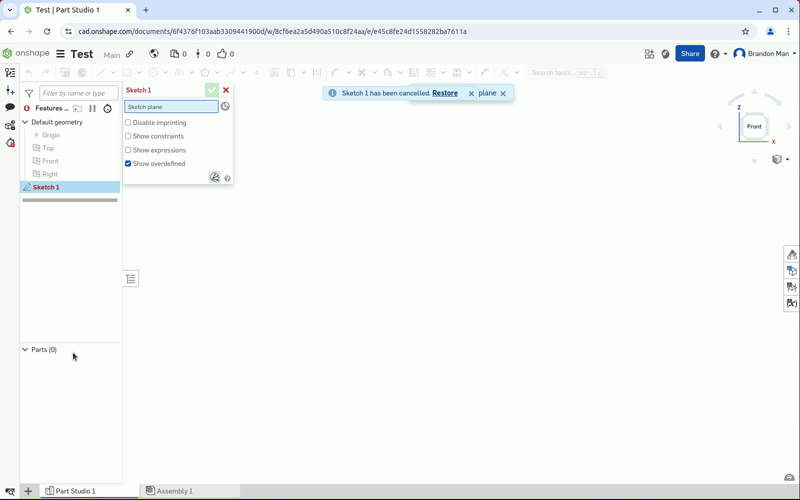
mouse_move(73, 163)
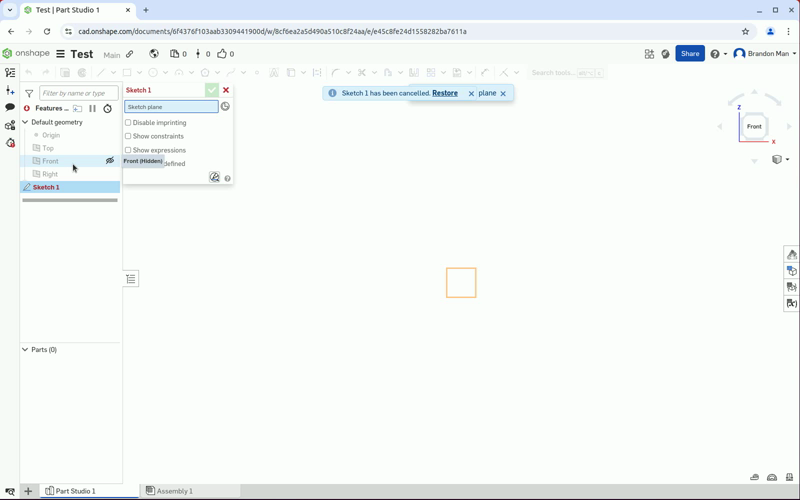
click(73, 163)
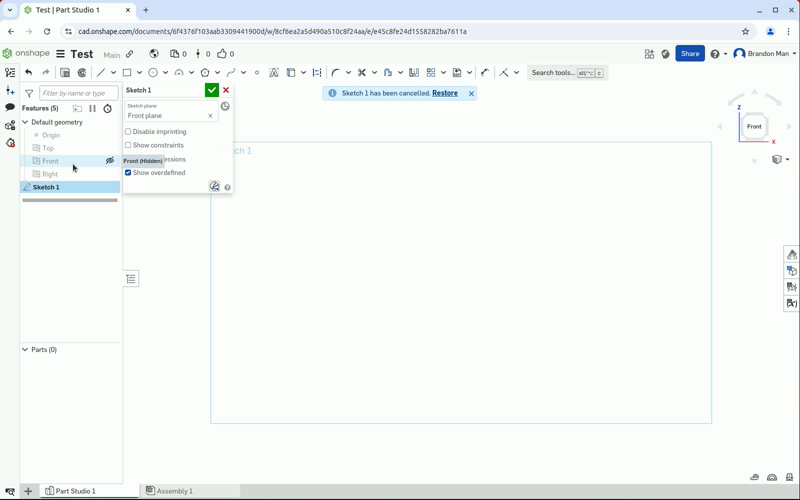
mouse_move(73, 352)
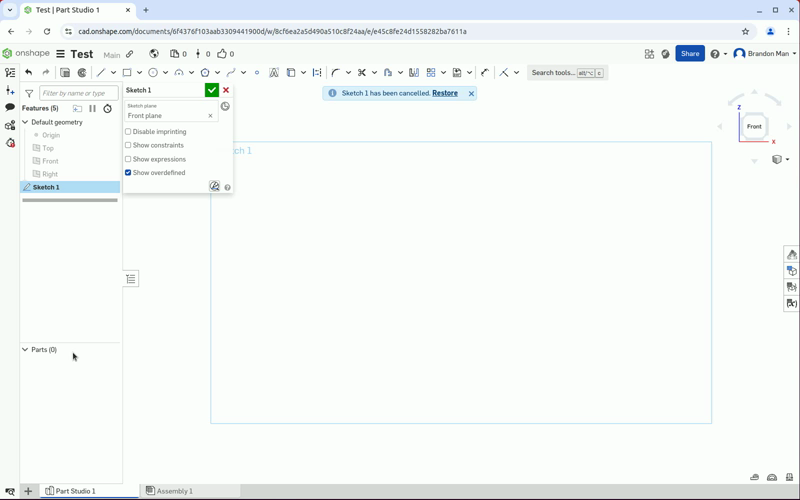
key(y)
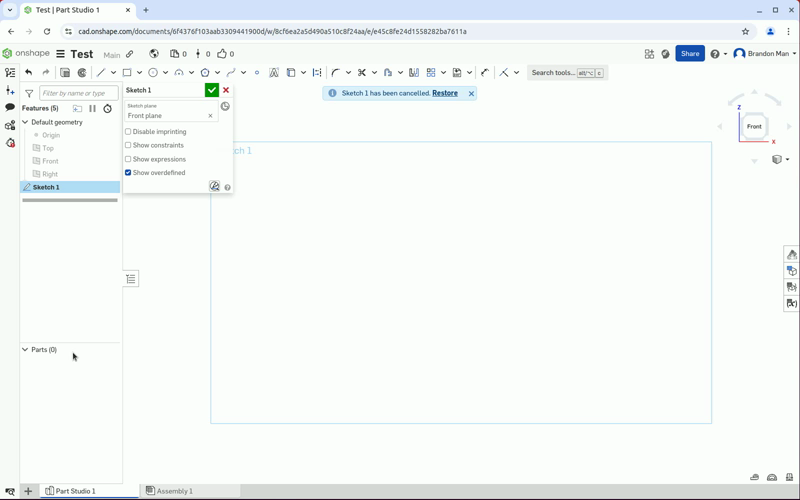
key(l)
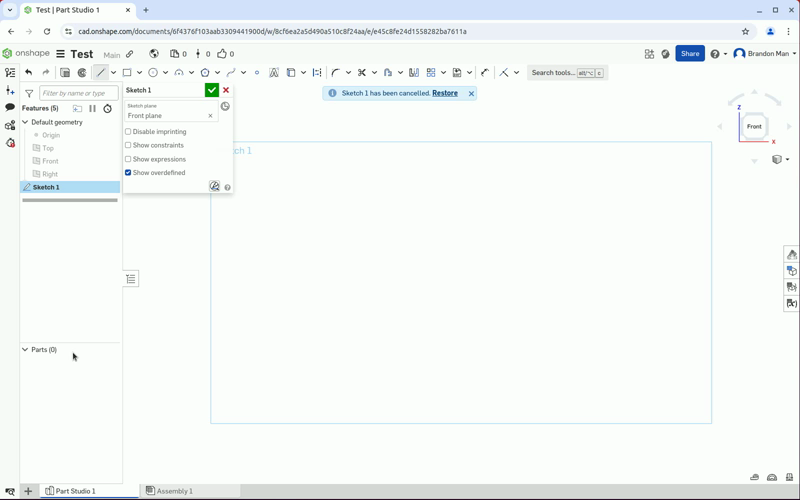
key_down(shift)
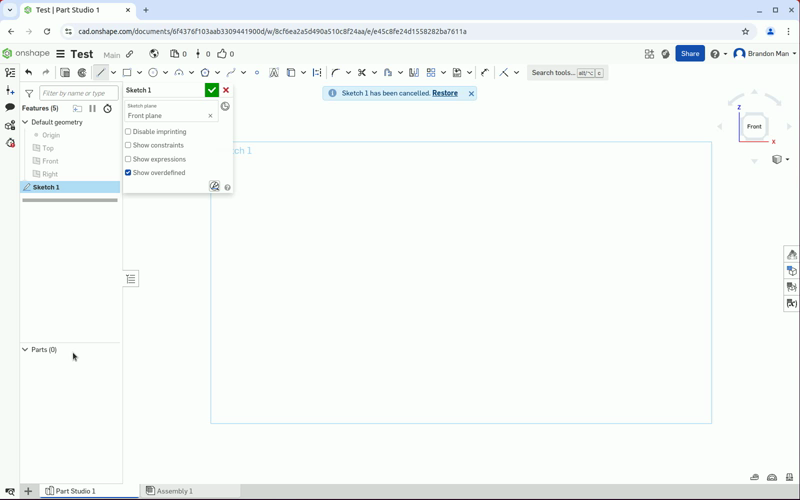
mouse_move(460, 282)
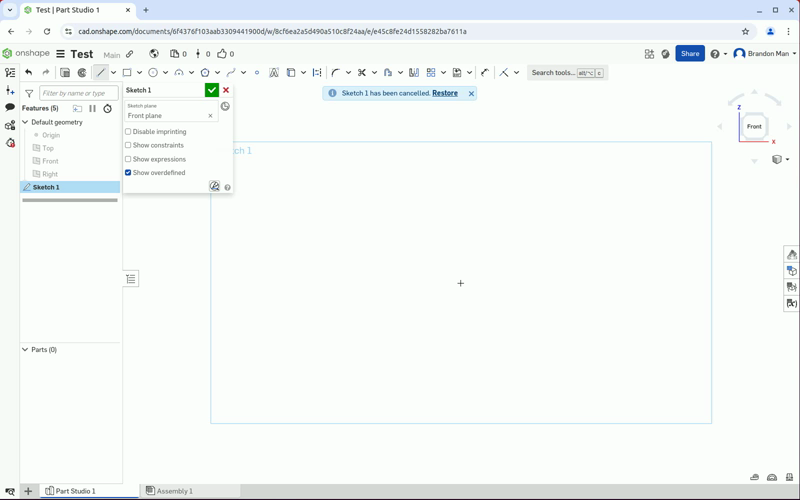
click(460, 282)
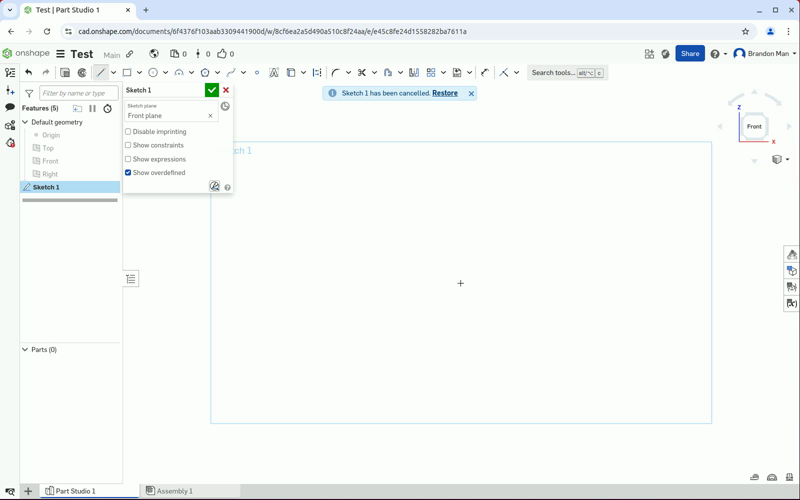
key_up(shift)
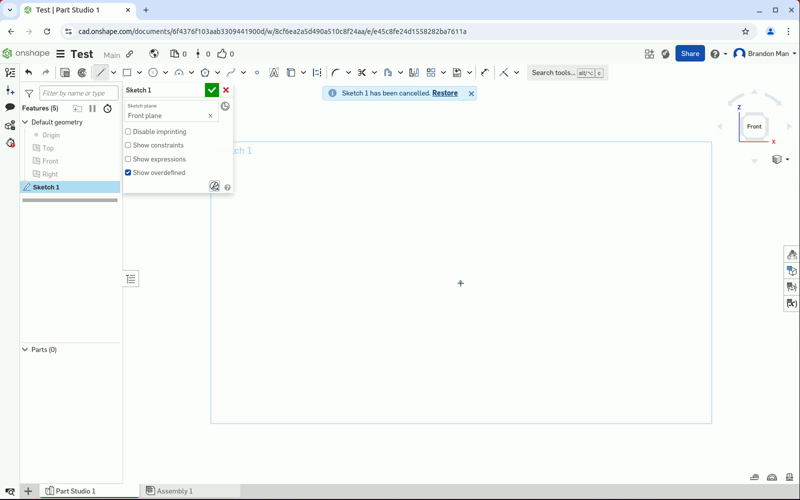
key_down(shift)
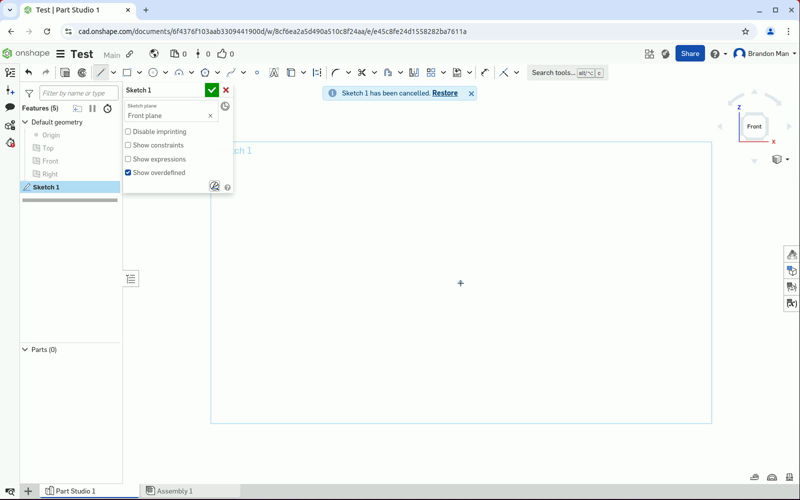
mouse_move(573, 282)
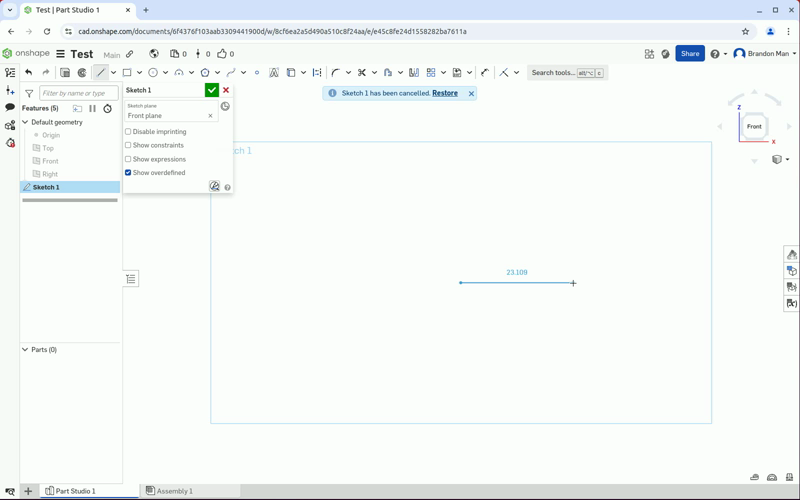
click(573, 282)
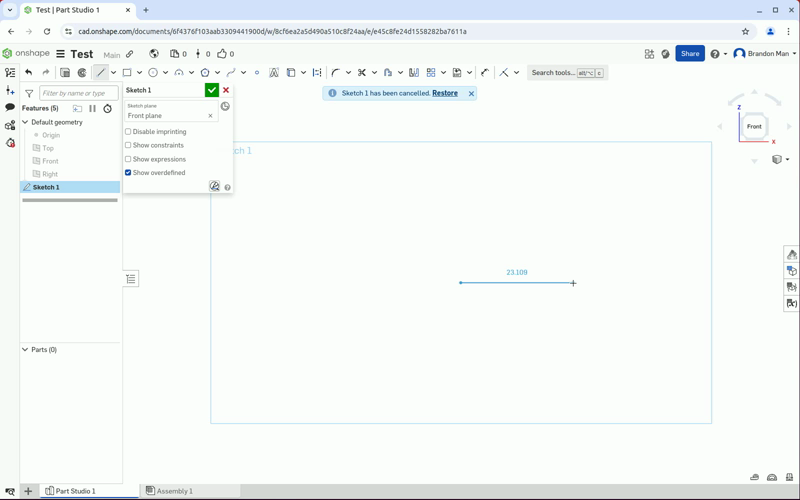
key_up(shift)
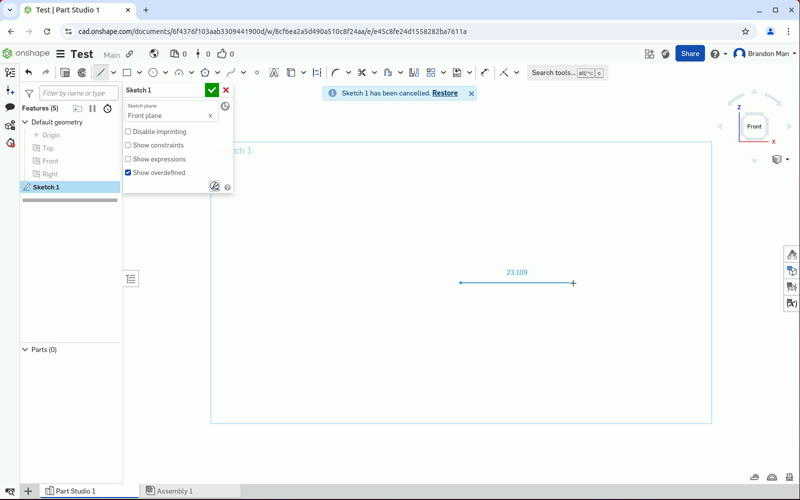
key_down(shift)
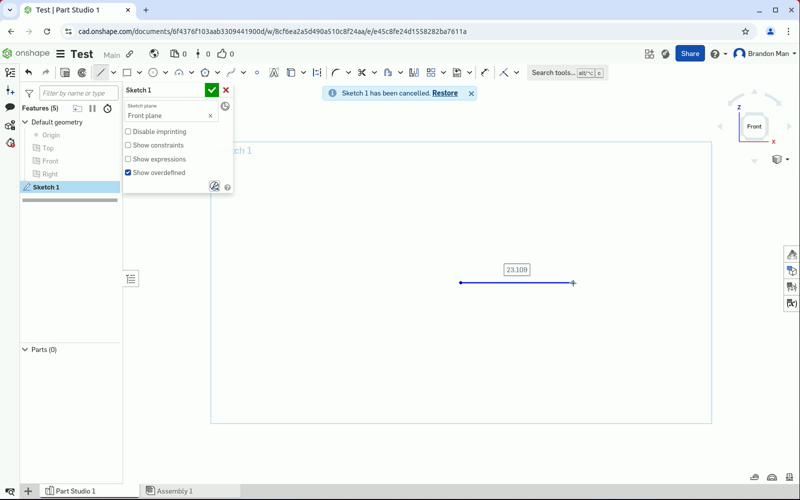
mouse_move(589, 282)
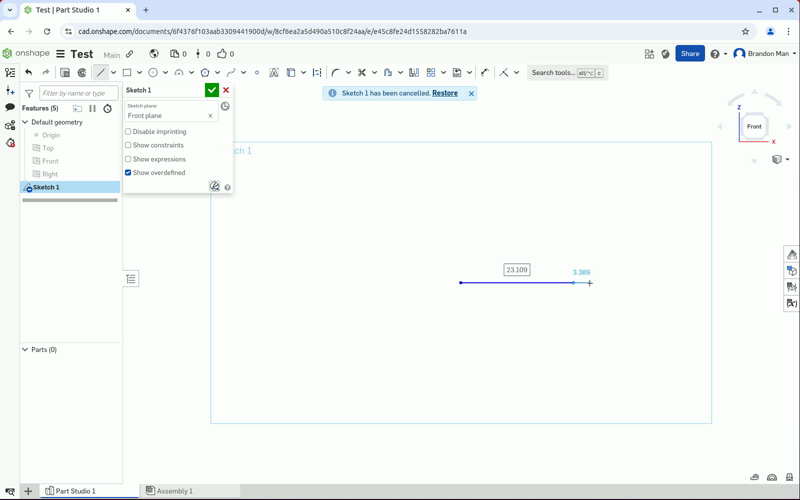
mouse_move(573, 245)
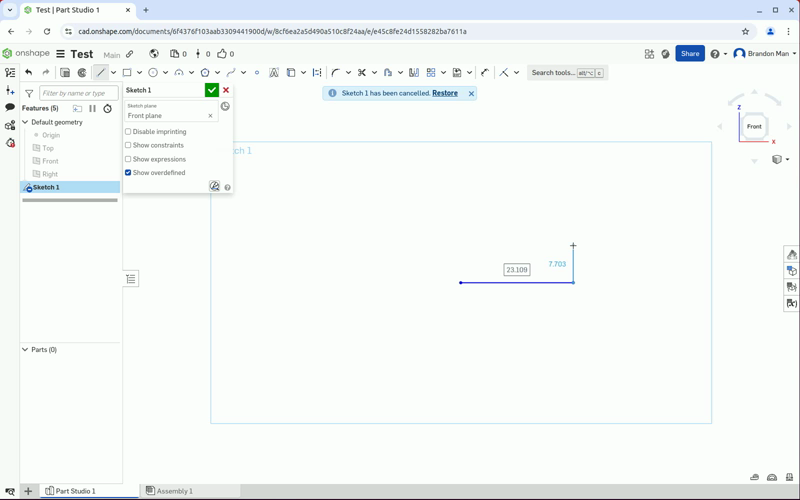
click(573, 245)
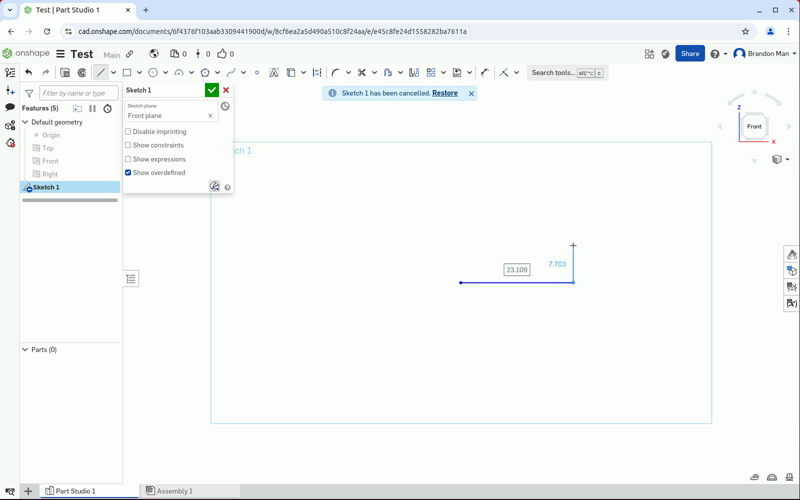
key_up(shift)
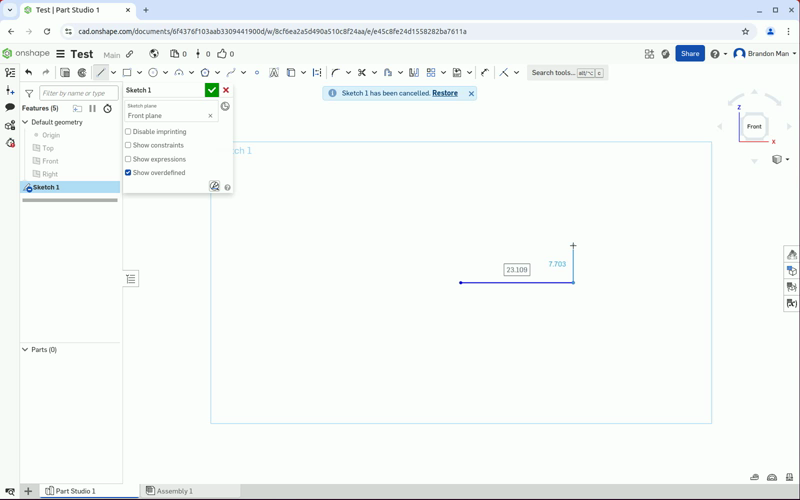
key_down(shift)
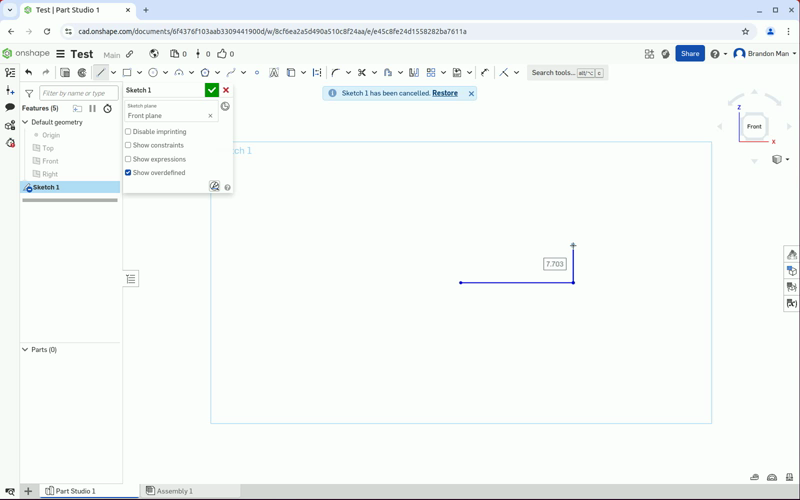
mouse_move(460, 245)
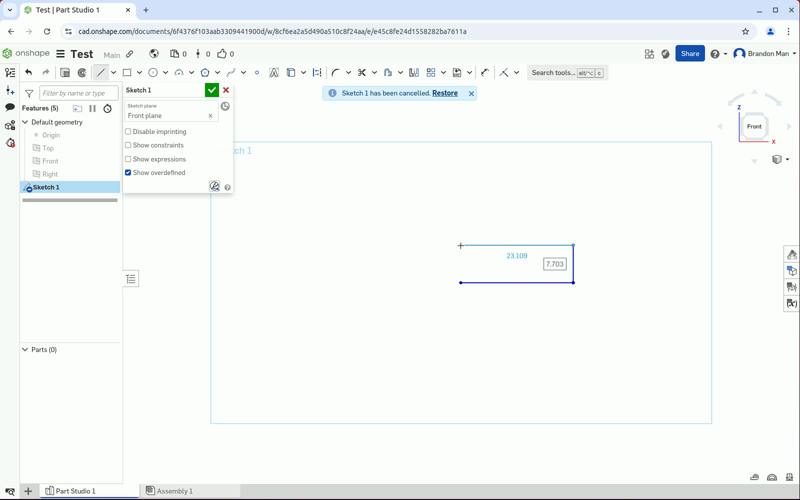
click(460, 245)
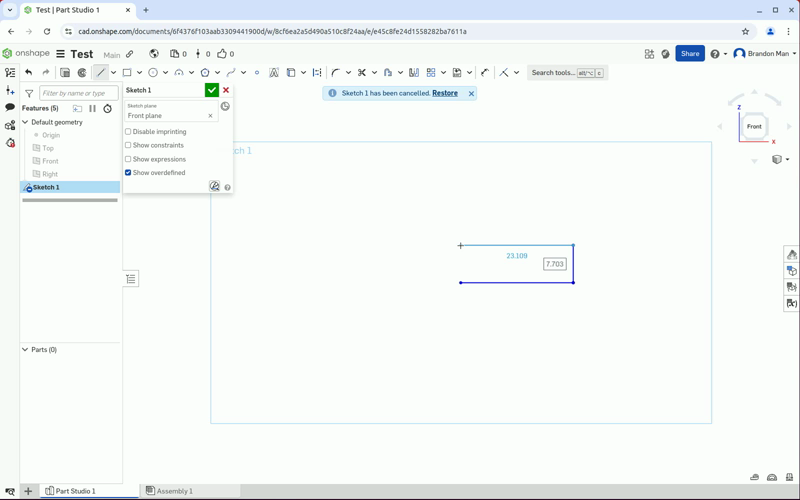
key_up(shift)
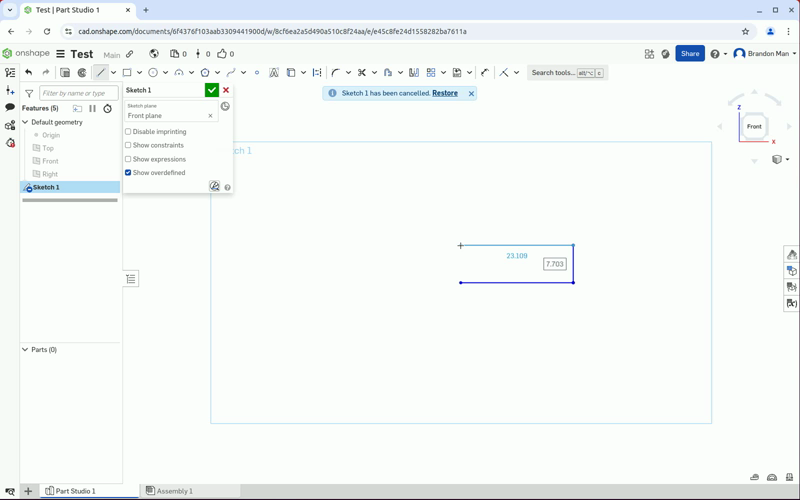
mouse_move(490, 245)
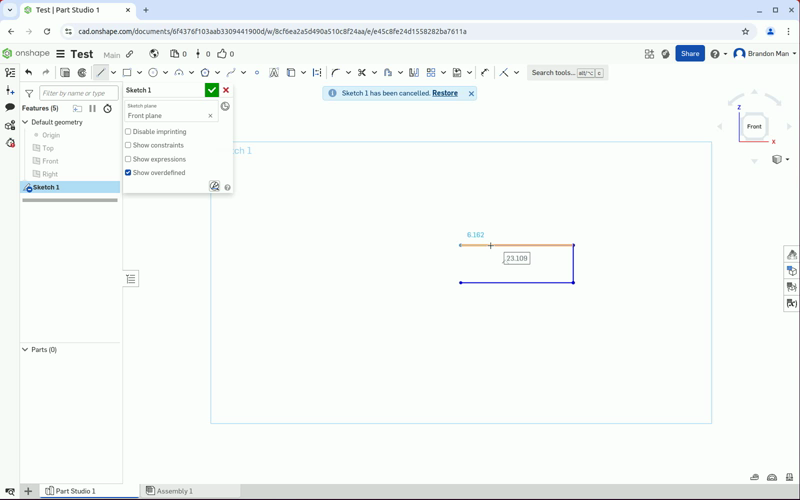
key_down(shift)
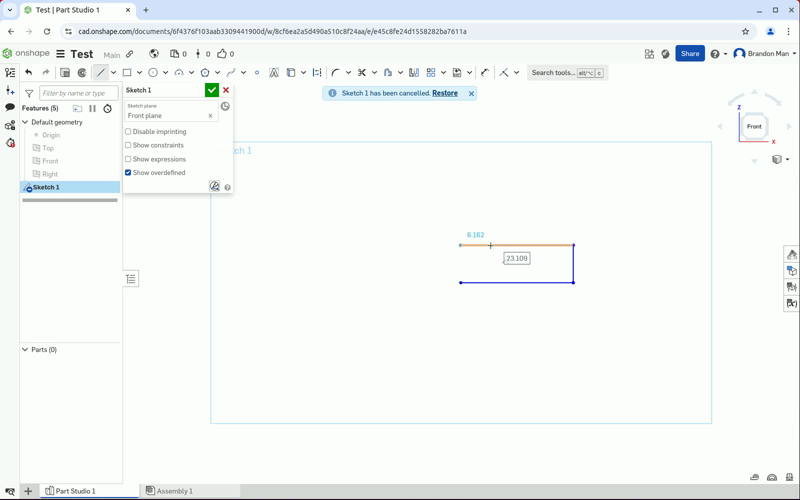
mouse_move(460, 282)
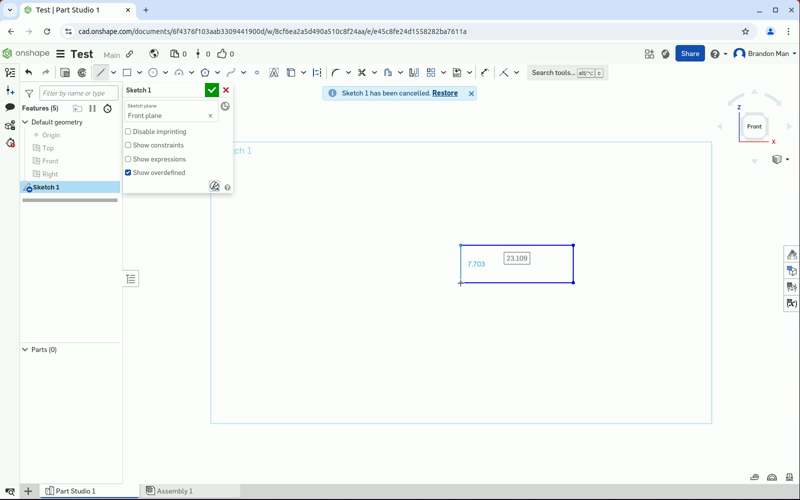
key_up(shift)
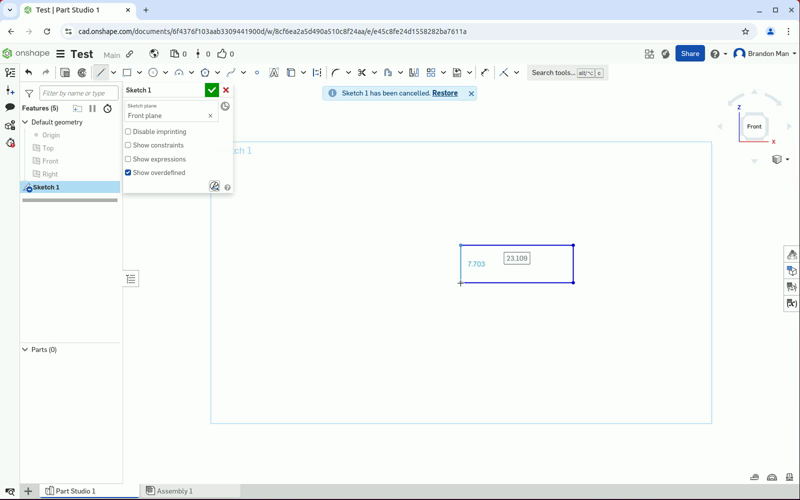
click(460, 282)
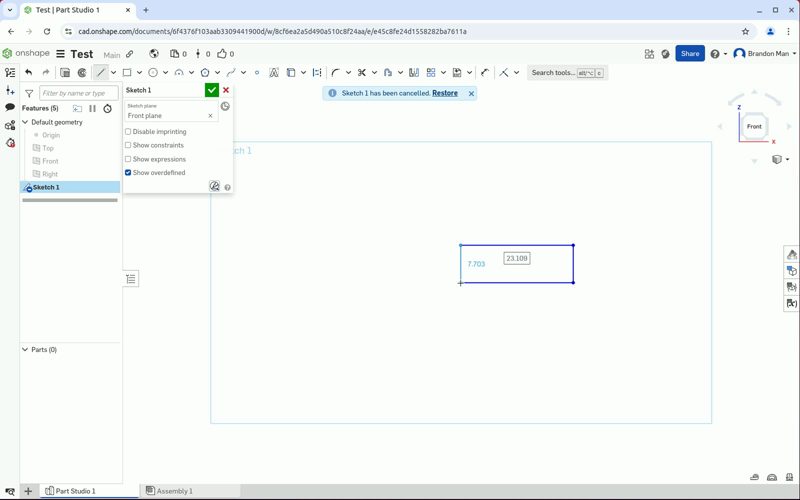
key(esc)
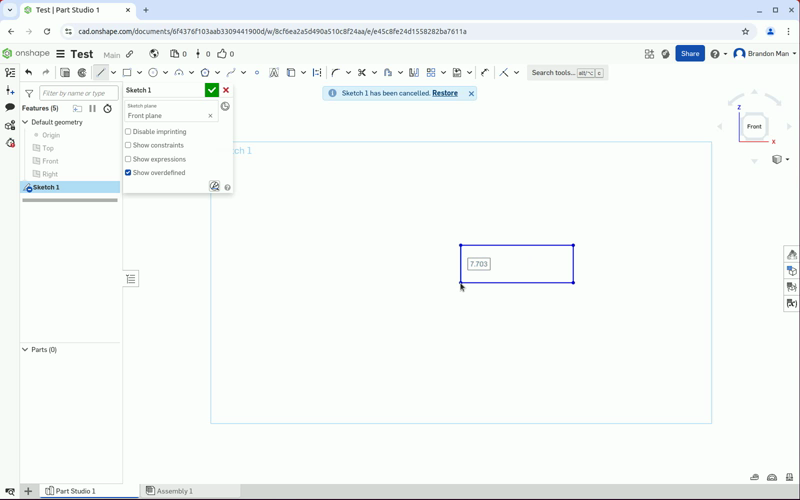
mouse_move(515, 268)
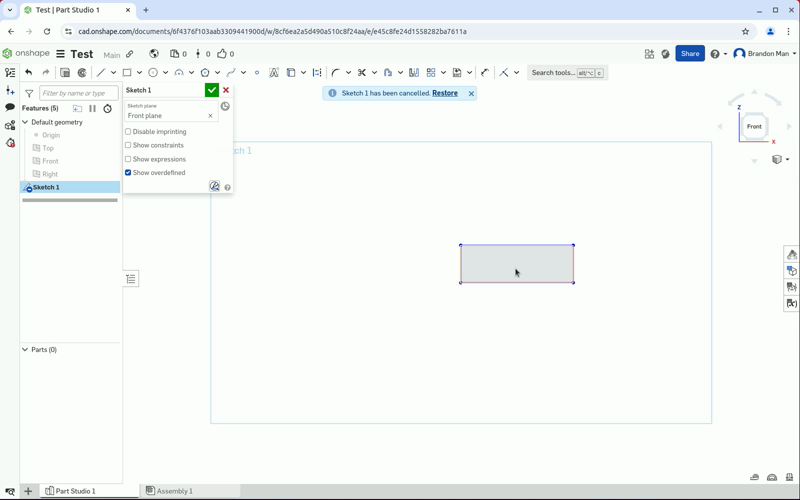
click(515, 268)
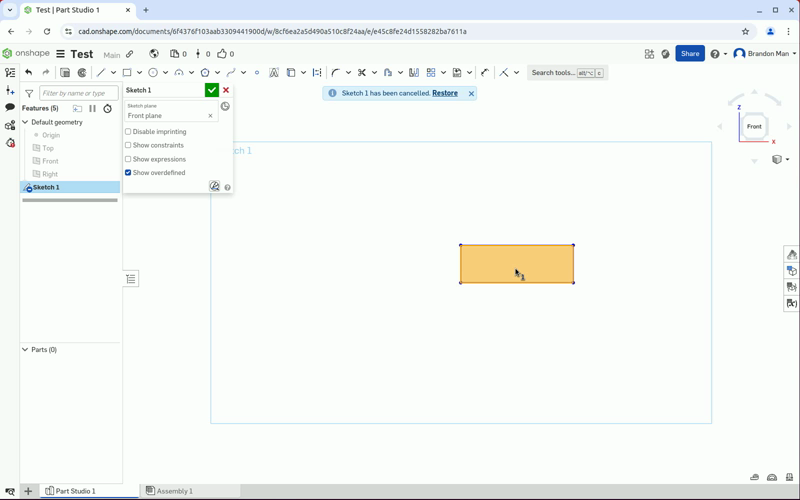
mouse_move(73, 352)
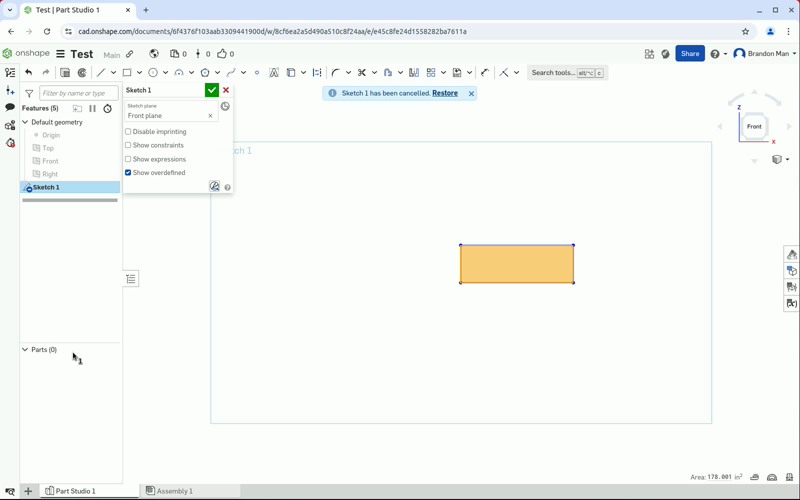
key(shift+y)
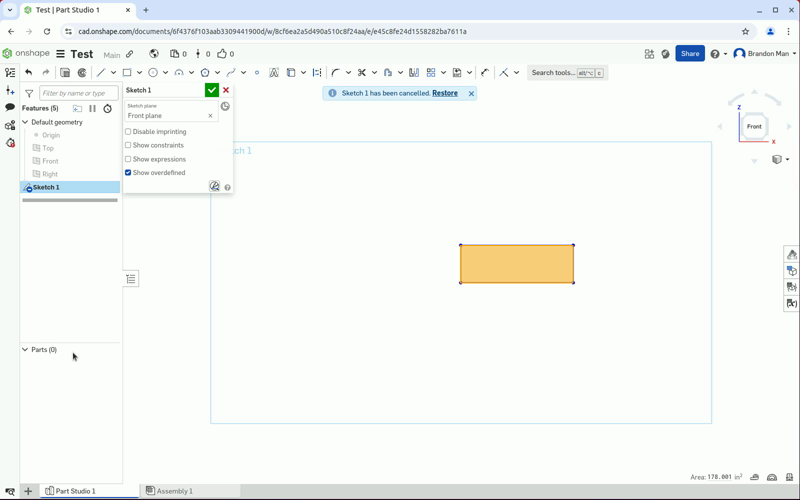
key(shift+e)
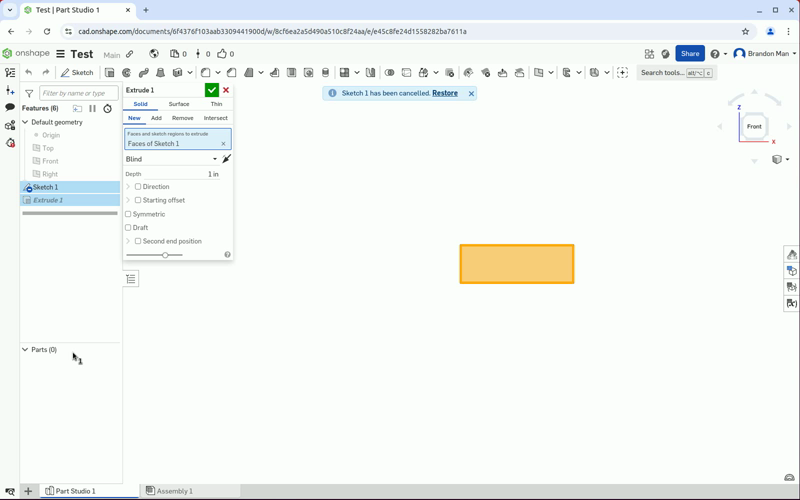
mouse_move(143, 106)
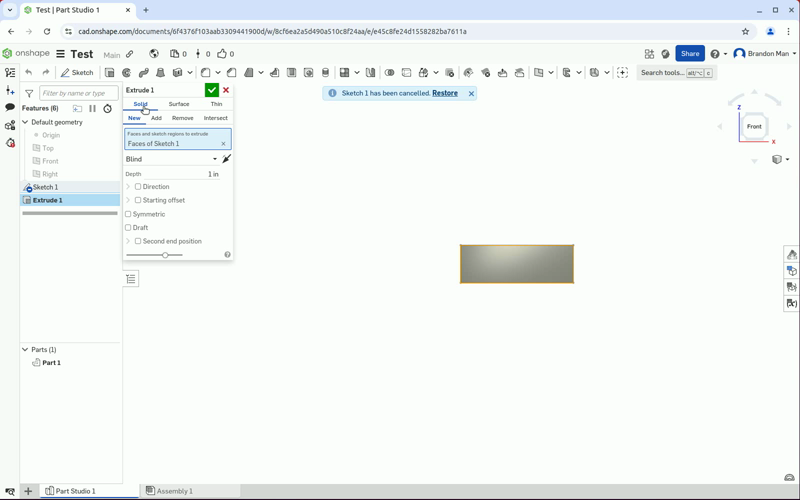
click(143, 106)
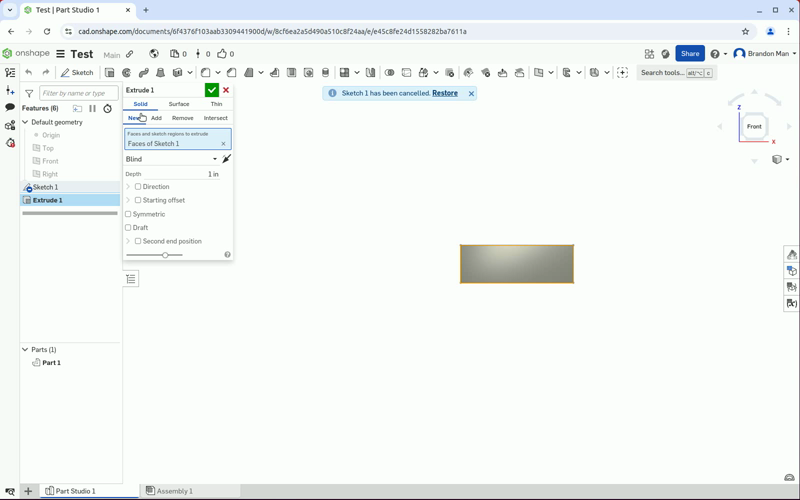
mouse_move(137, 120)
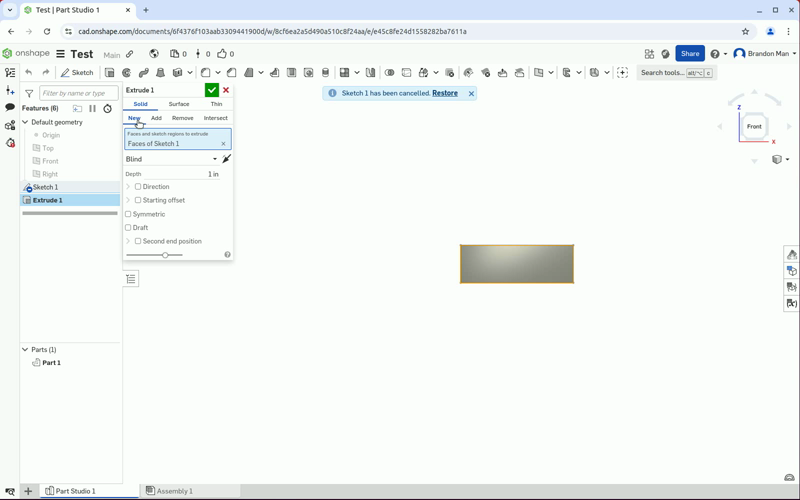
click(137, 120)
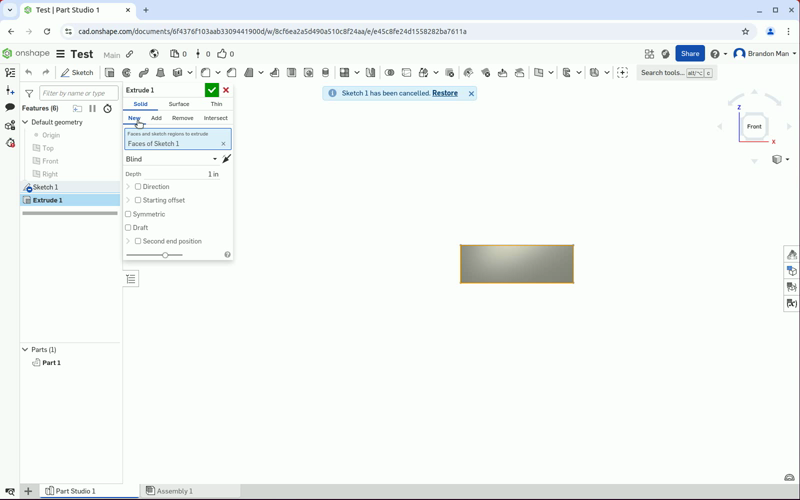
key(tab, 4)
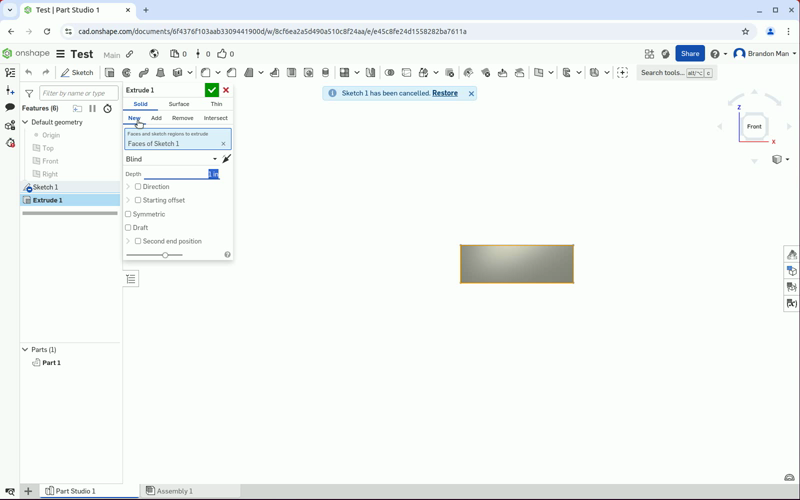
text(11.554)
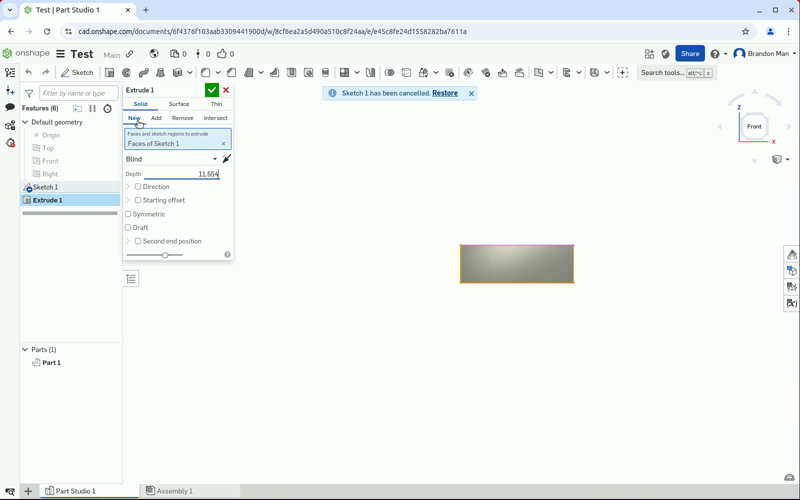
key(enter)
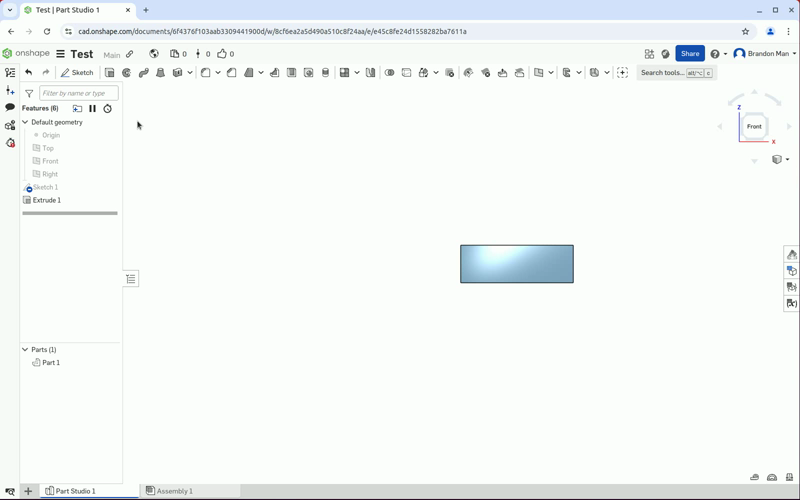
key(shift+h)
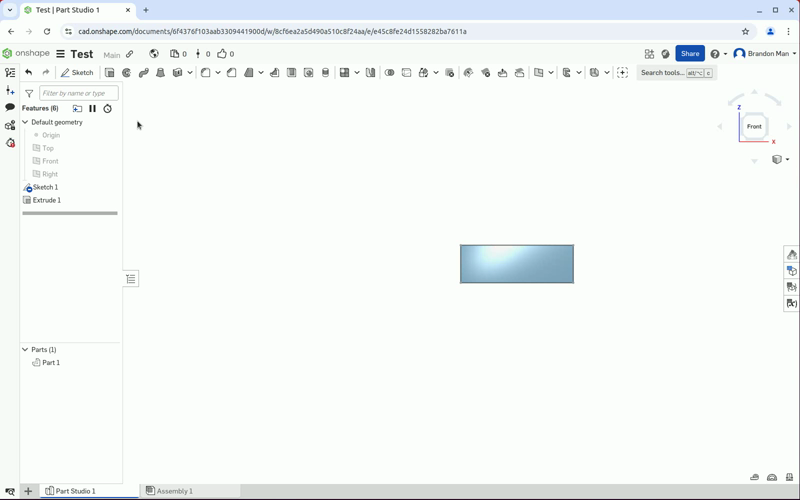
key(shift+h)
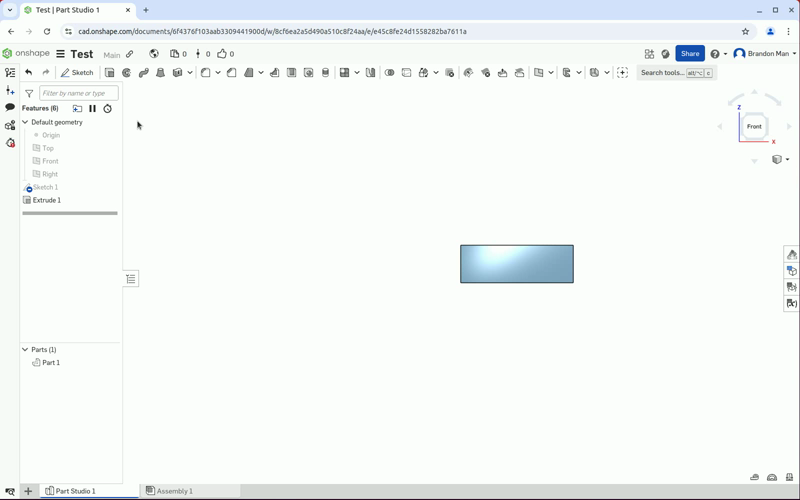
mouse_move(73, 189)
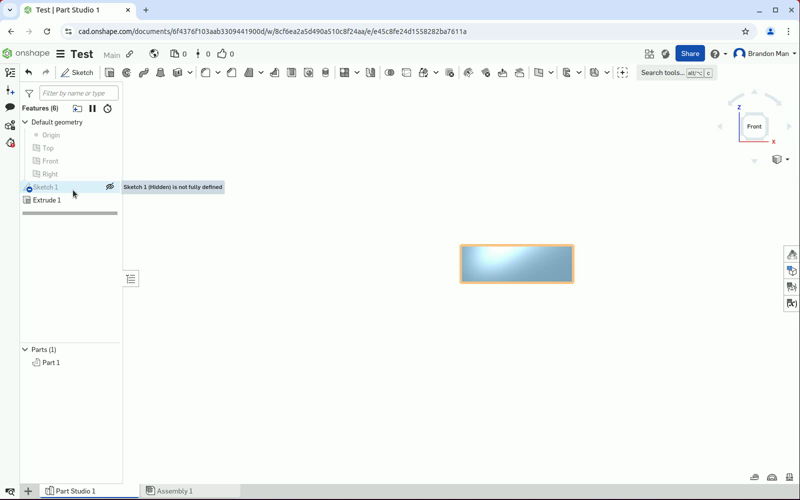
click(73, 189)
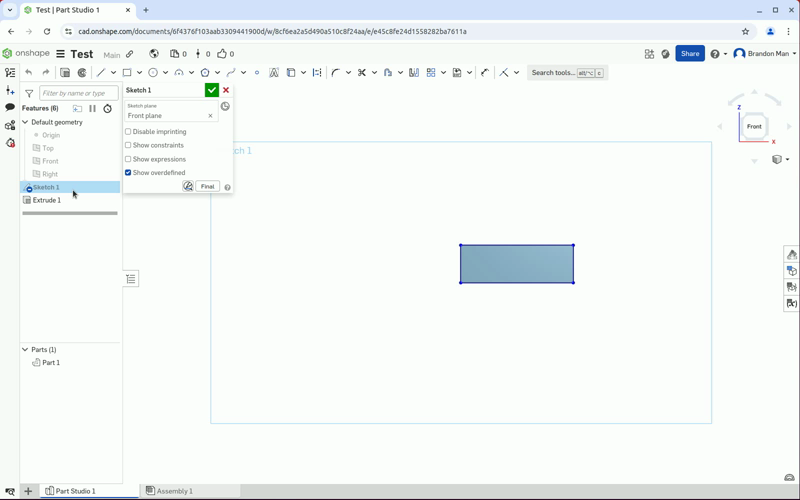
mouse_move(229, 92)
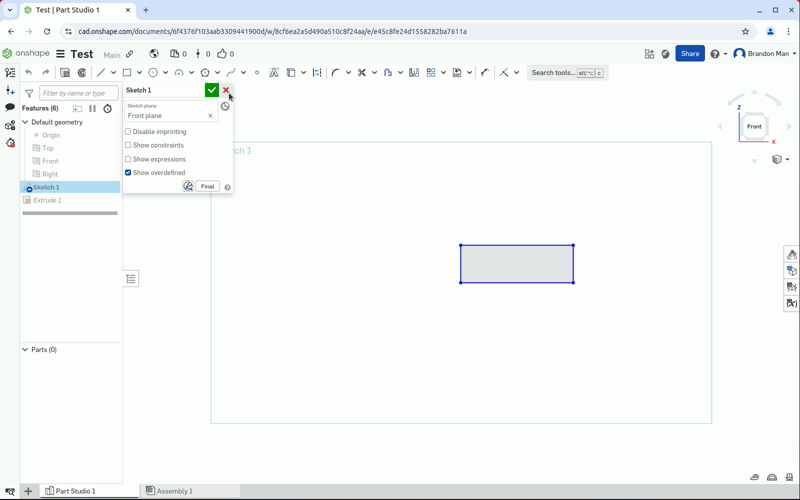
click(229, 92)
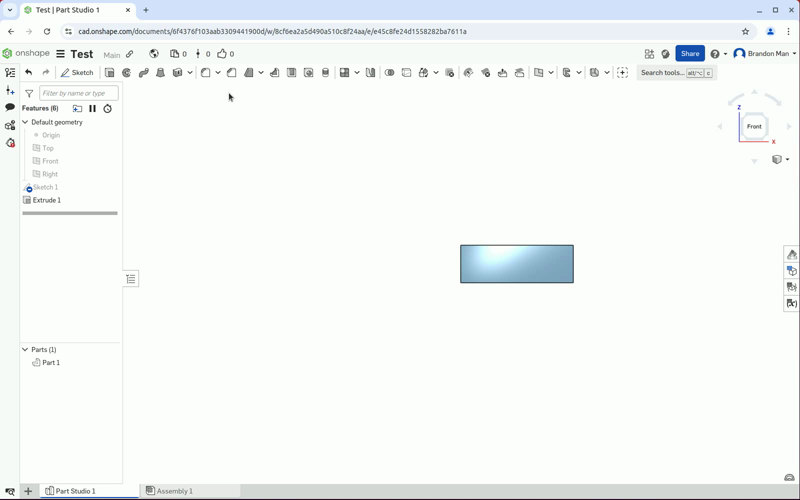
mouse_move(541, 75)
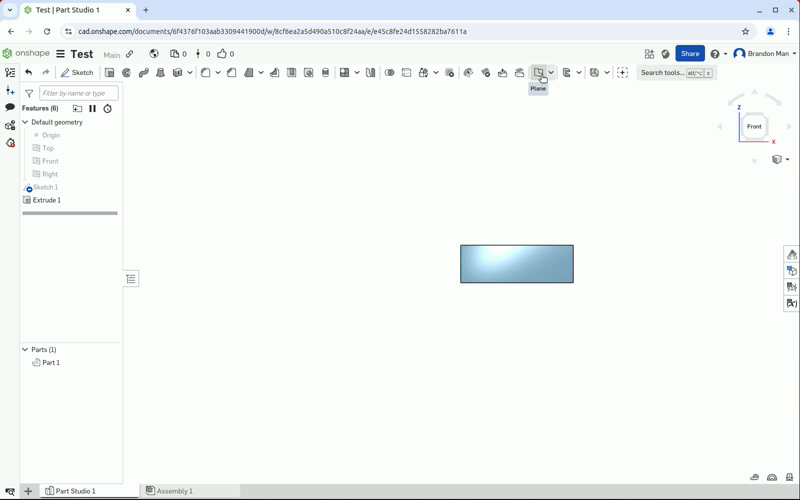
click(541, 75)
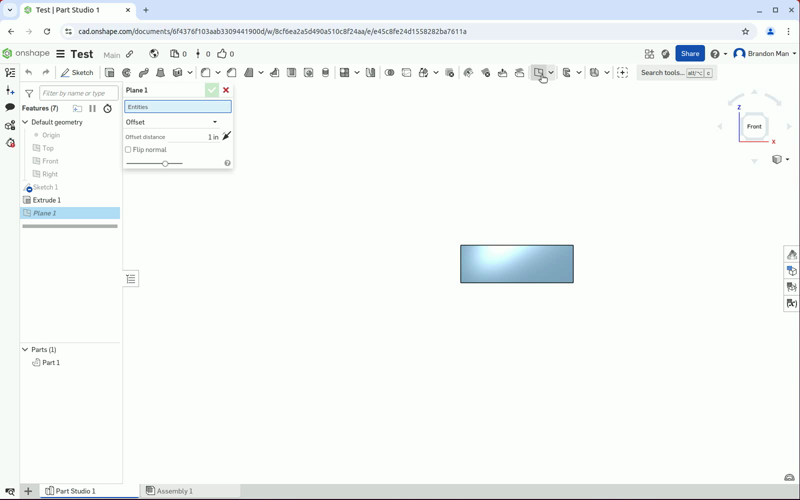
mouse_move(73, 163)
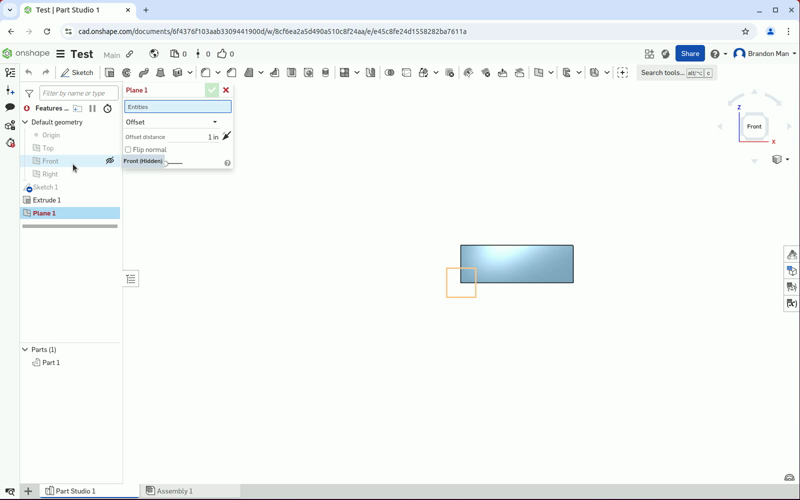
click(73, 163)
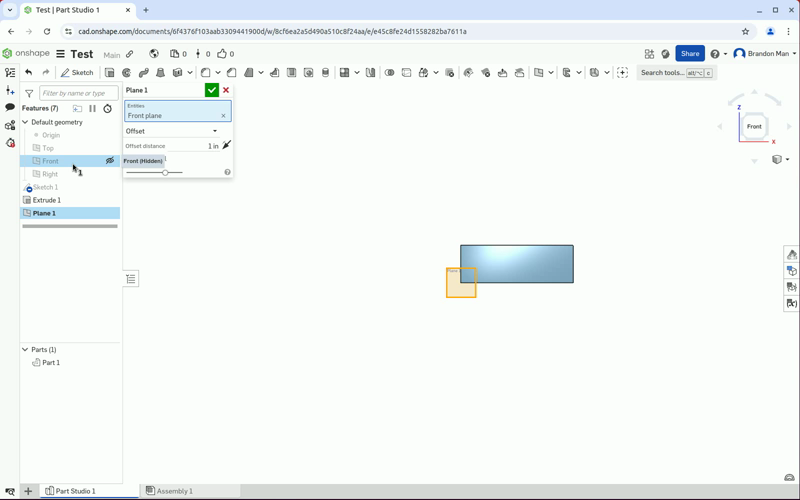
key(tab, 2)
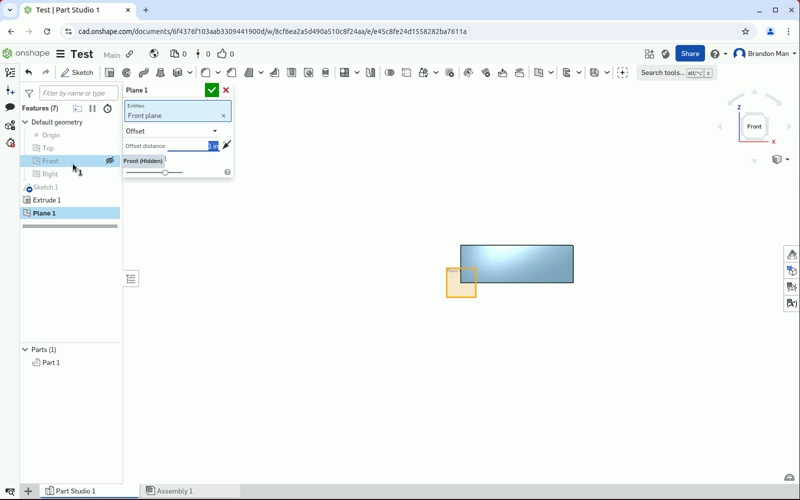
text(11.554)
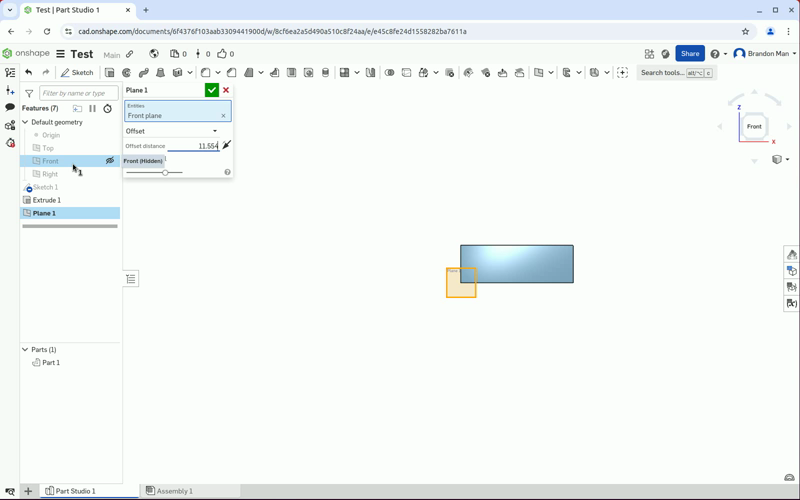
key(enter, 2)
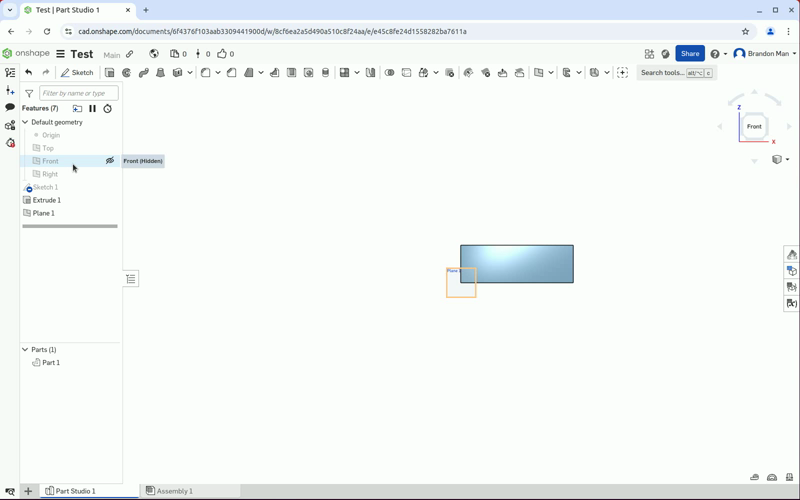
key(shift+s)
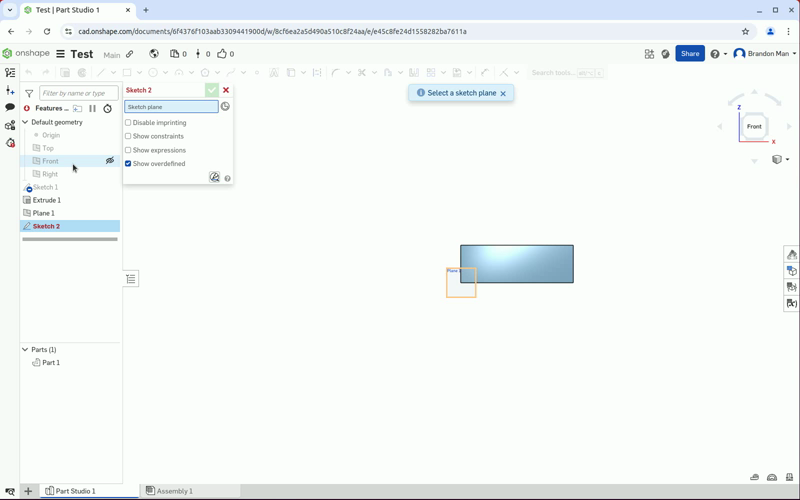
mouse_move(73, 215)
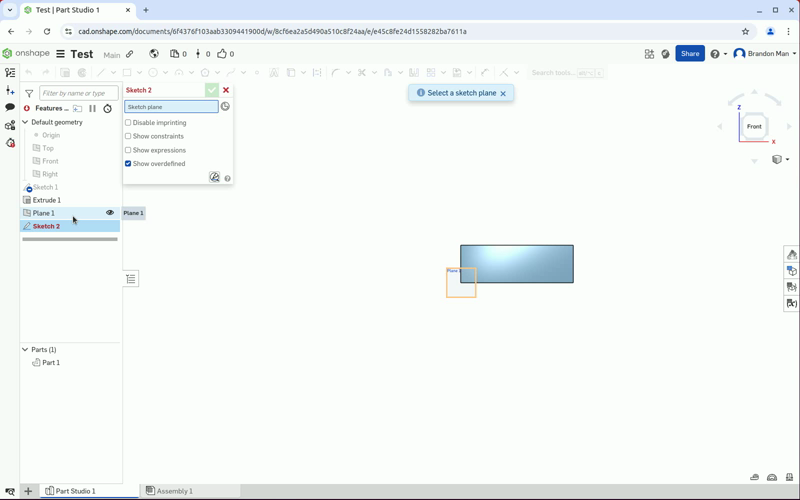
click(73, 215)
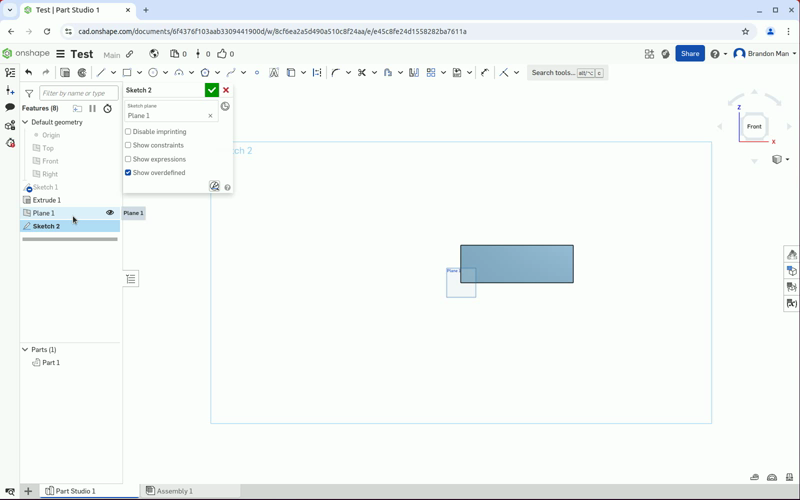
mouse_move(73, 352)
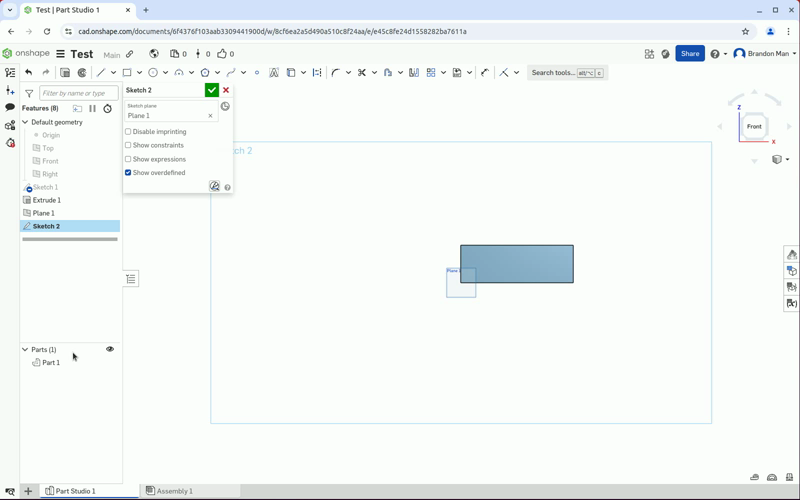
key(y)
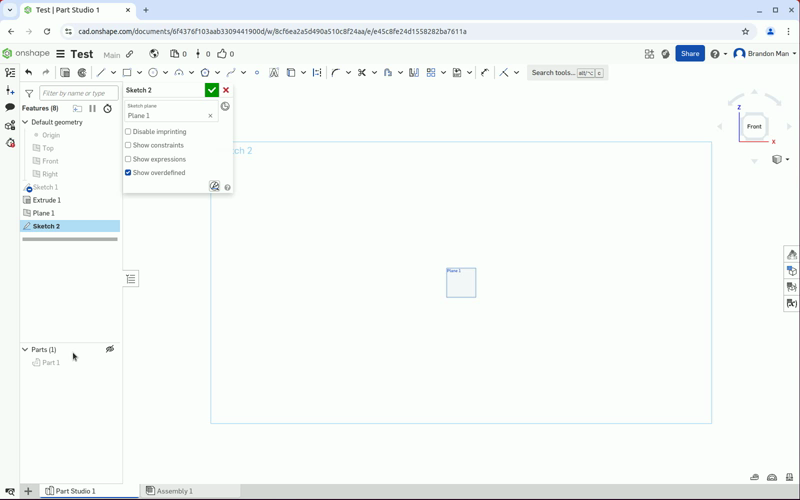
key(l)
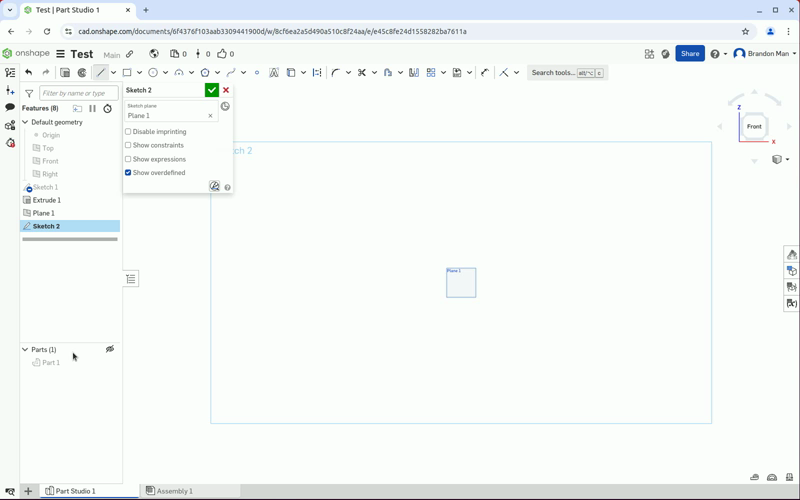
key_down(shift)
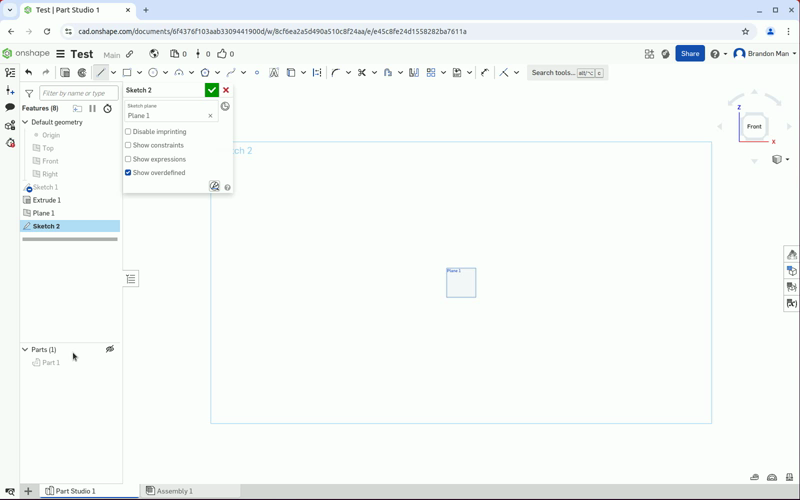
mouse_move(479, 264)
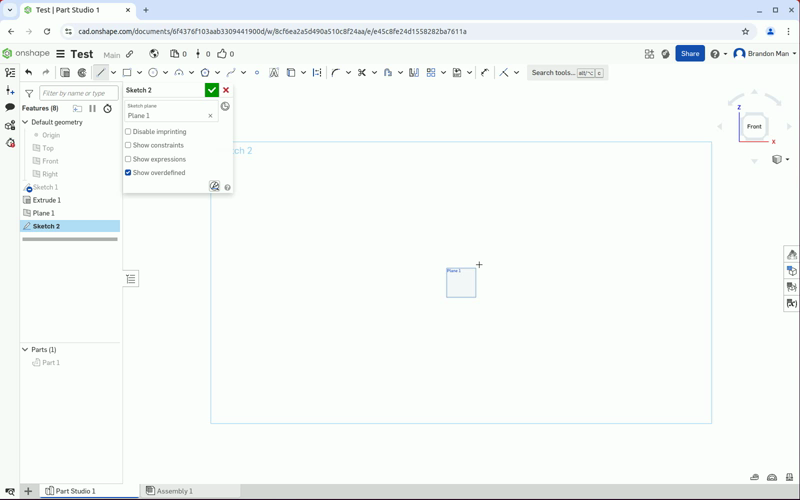
click(479, 264)
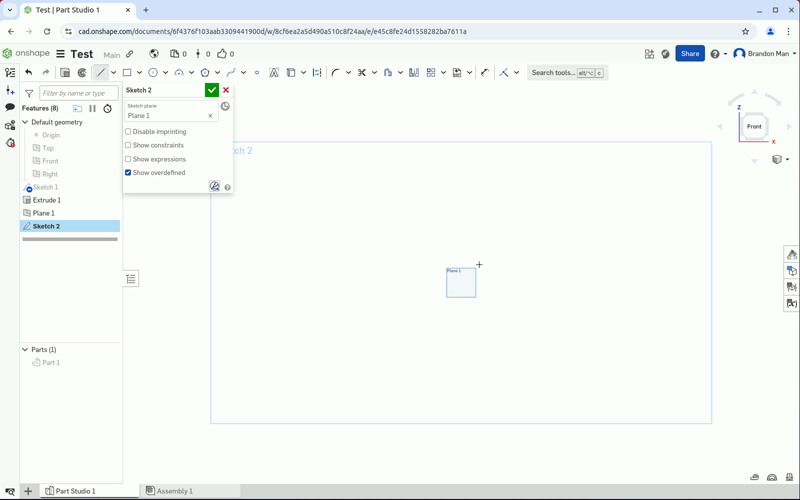
key_up(shift)
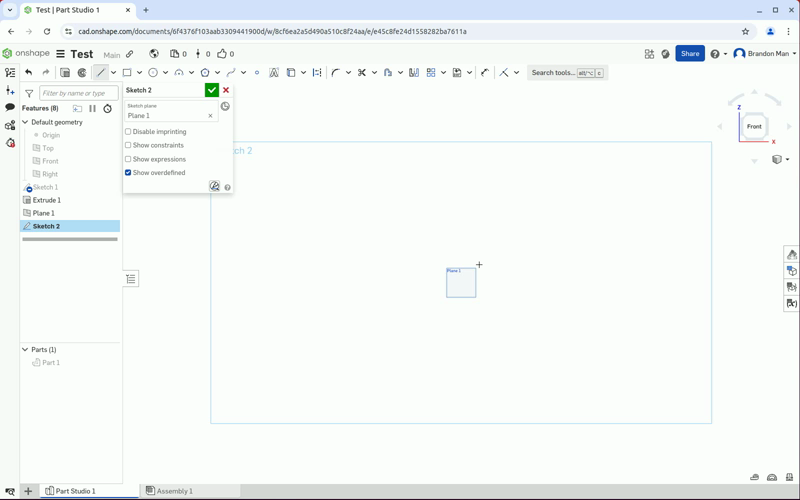
key_down(shift)
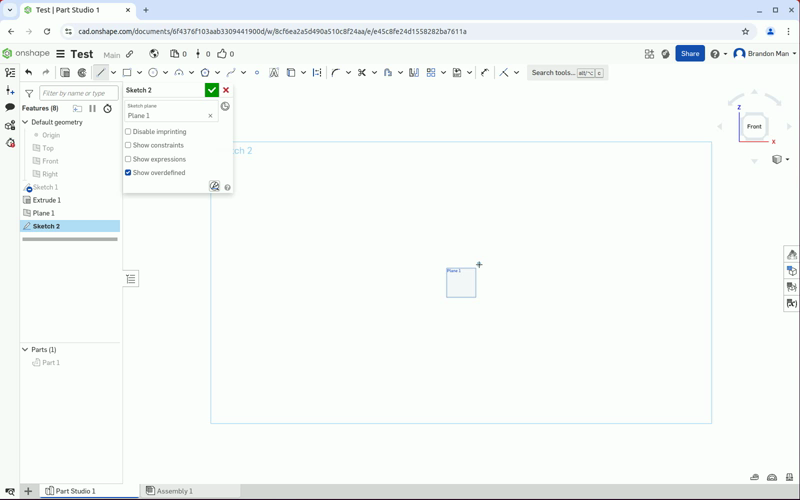
mouse_move(509, 264)
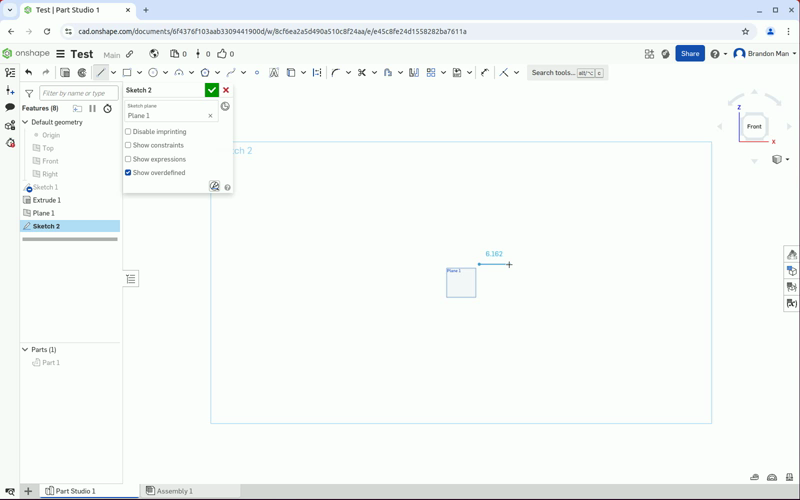
mouse_move(517, 264)
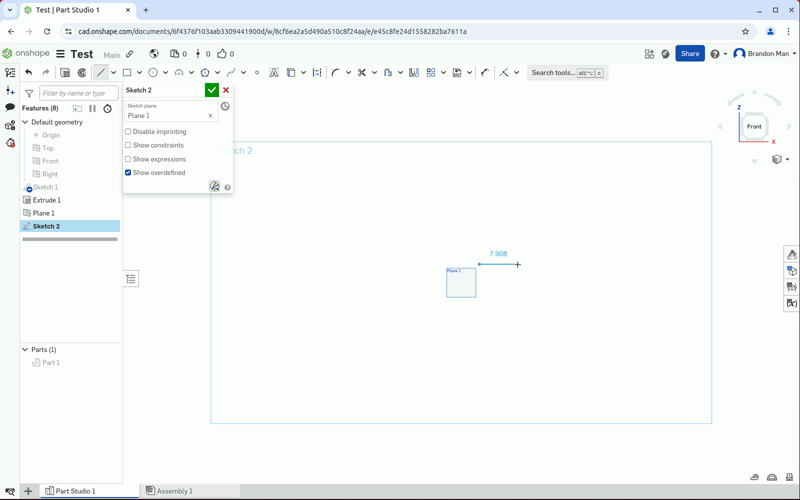
click(517, 264)
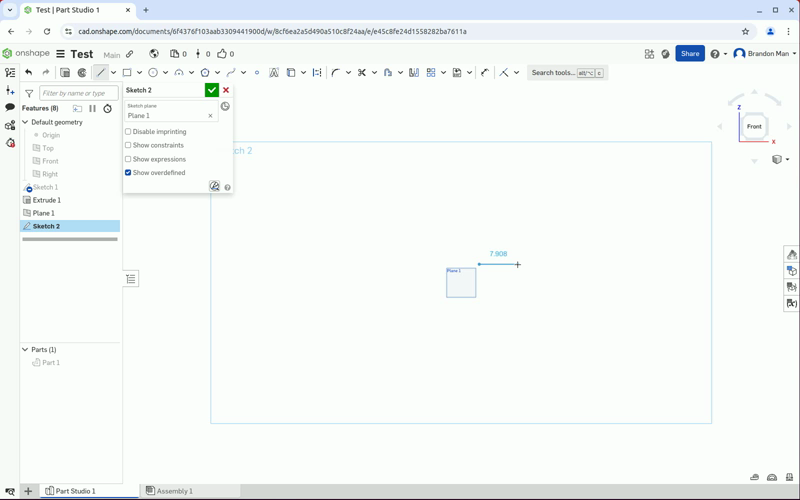
key_up(shift)
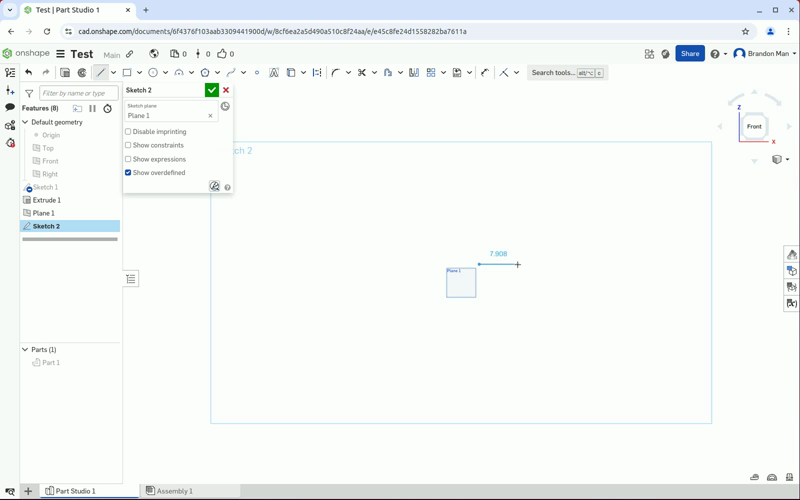
key_down(shift)
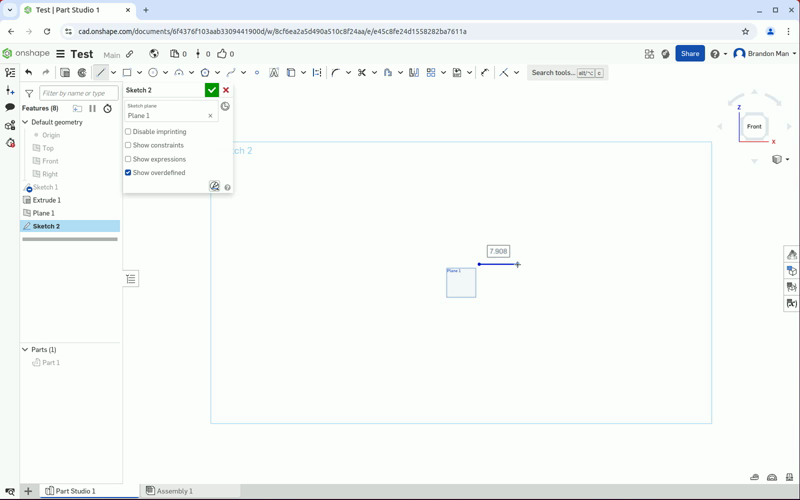
mouse_move(547, 264)
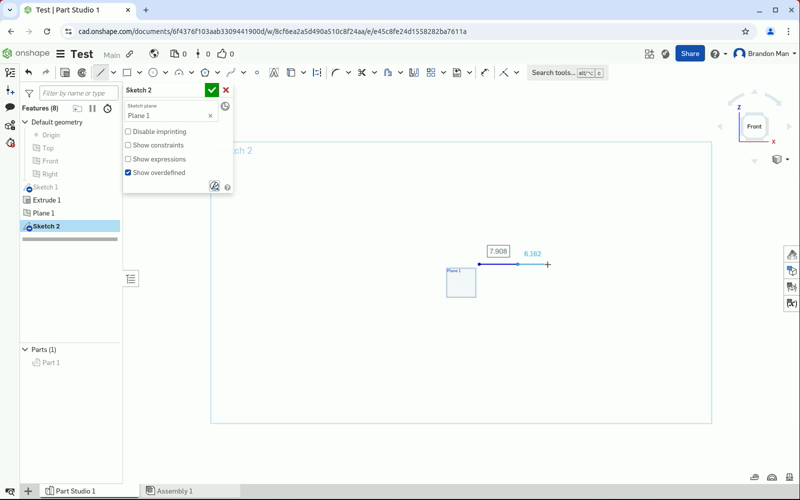
mouse_move(517, 244)
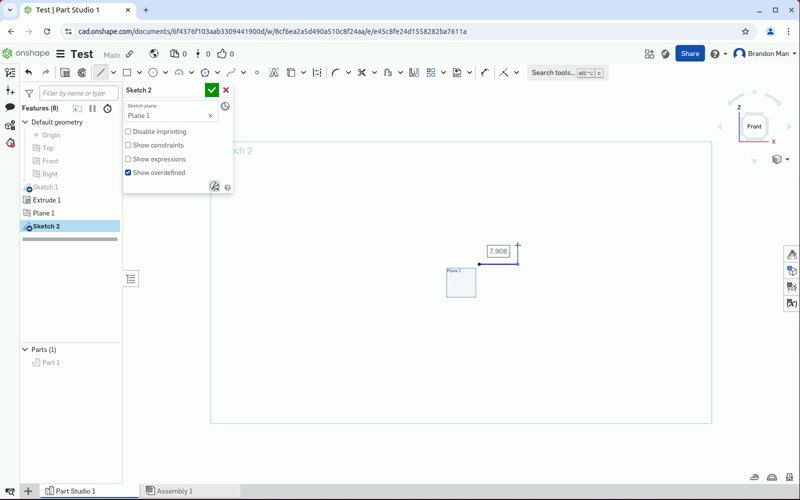
click(517, 244)
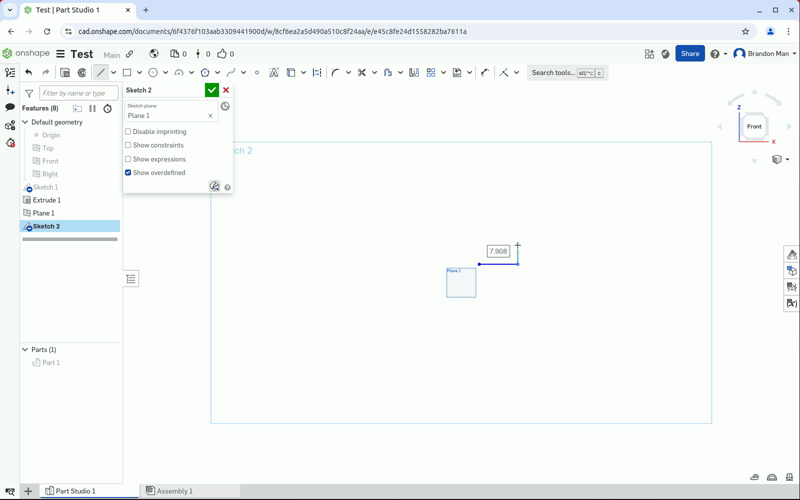
key_up(shift)
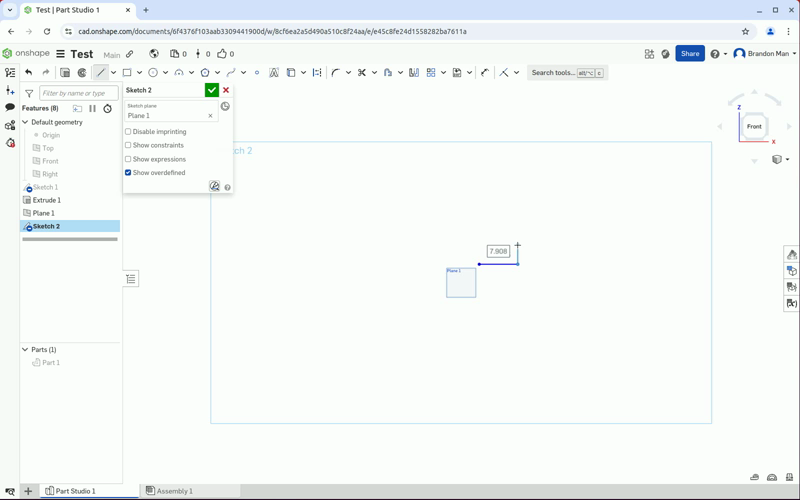
key_down(shift)
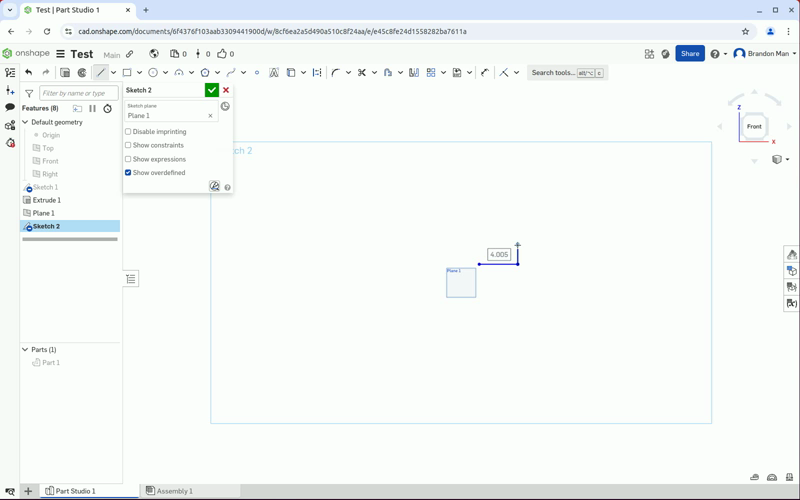
mouse_move(547, 244)
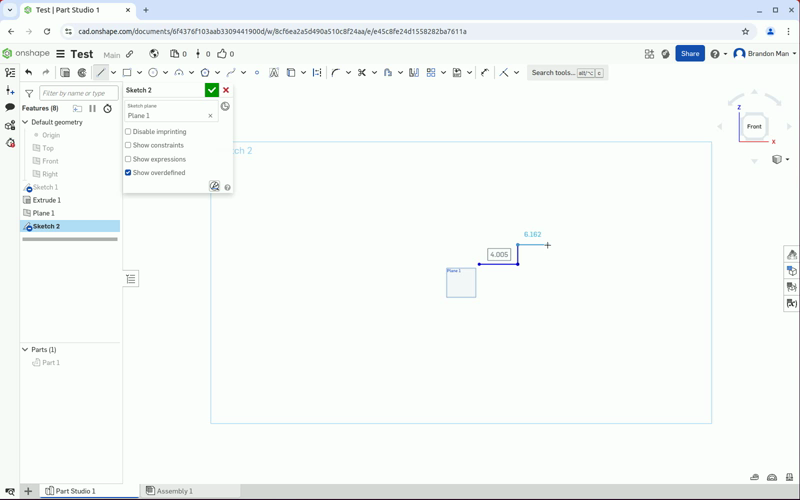
mouse_move(479, 244)
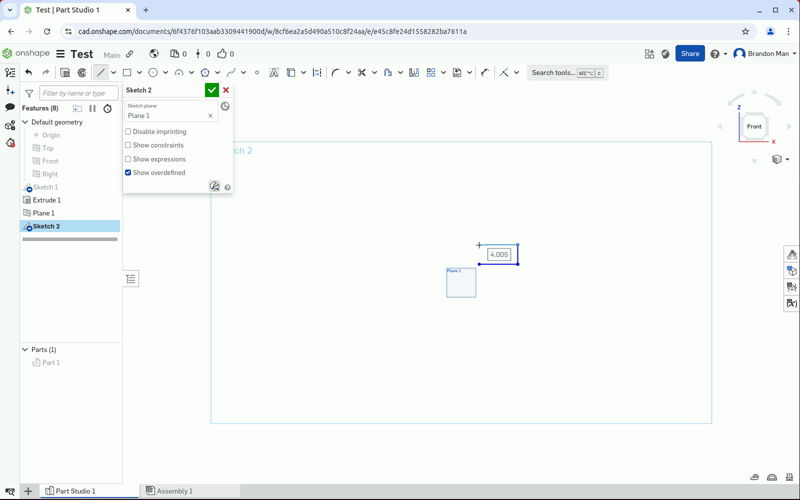
click(479, 244)
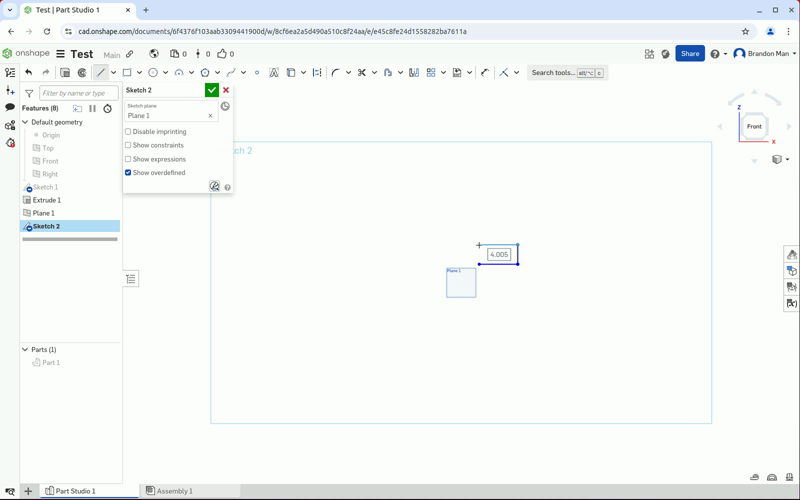
key_up(shift)
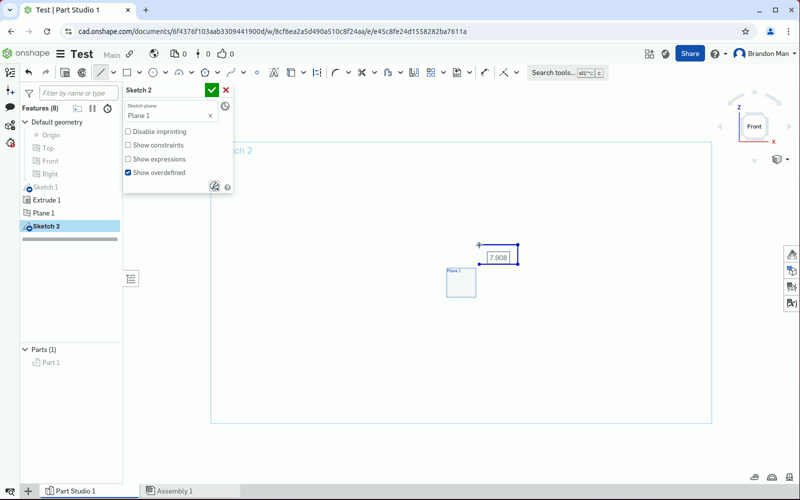
mouse_move(509, 244)
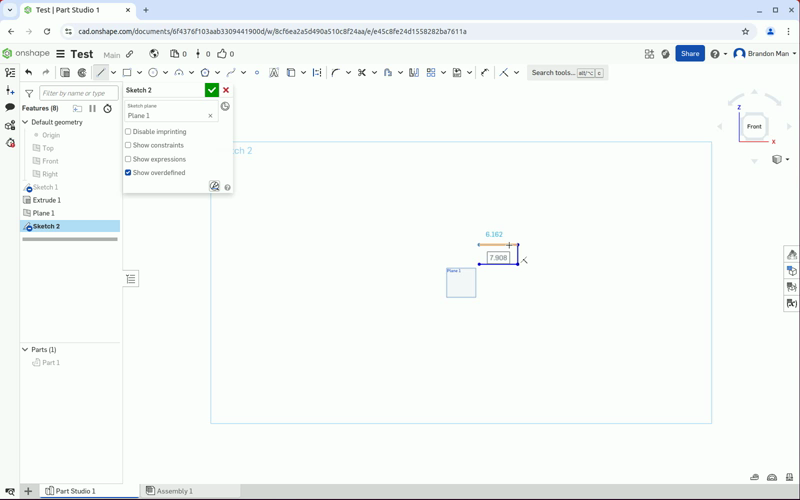
key_down(shift)
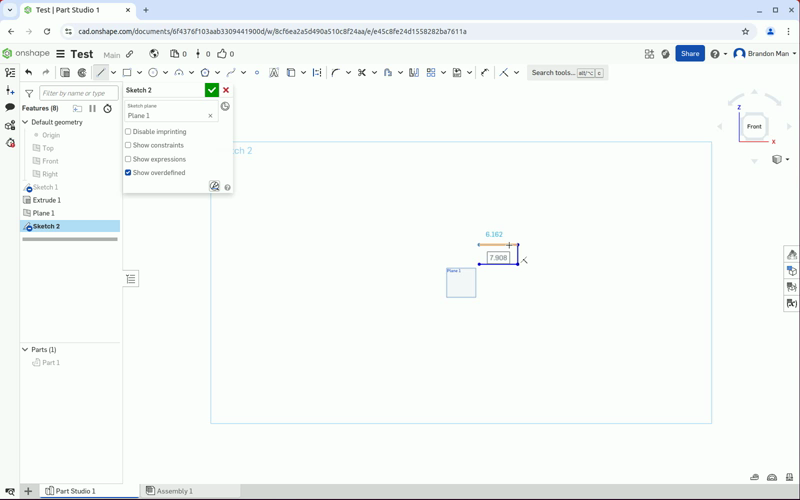
mouse_move(479, 264)
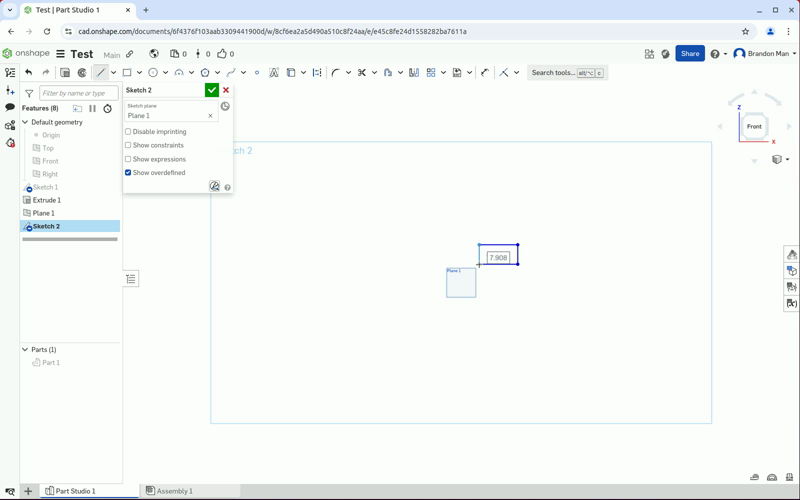
key_up(shift)
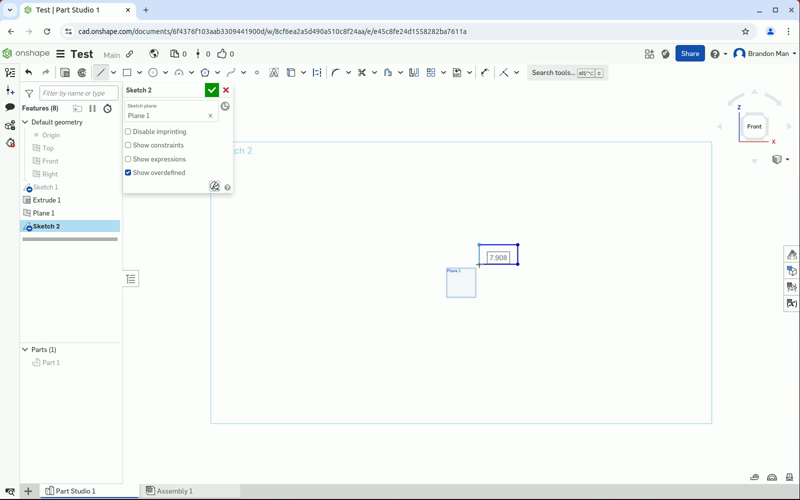
click(479, 264)
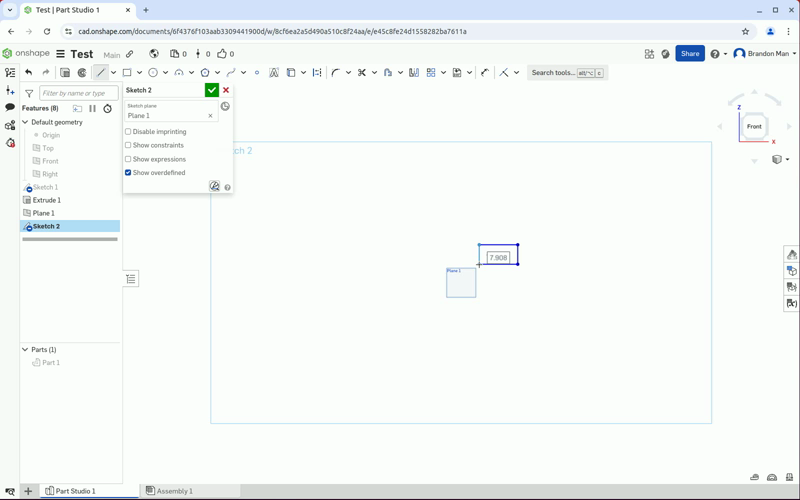
key(esc)
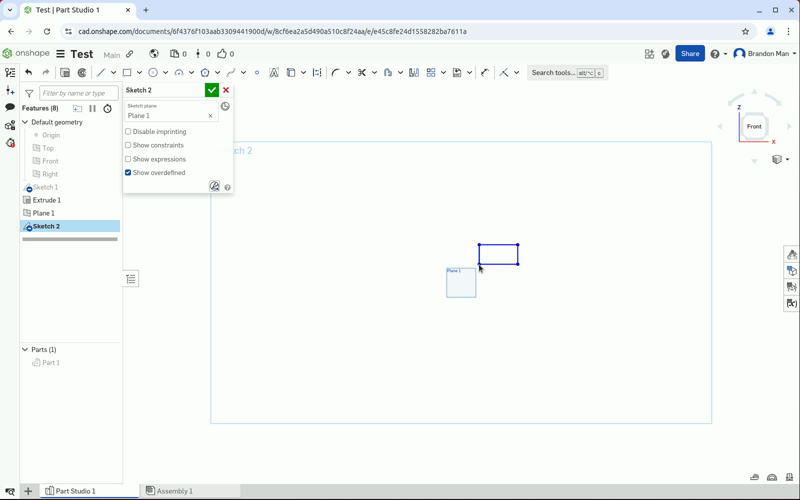
mouse_move(505, 247)
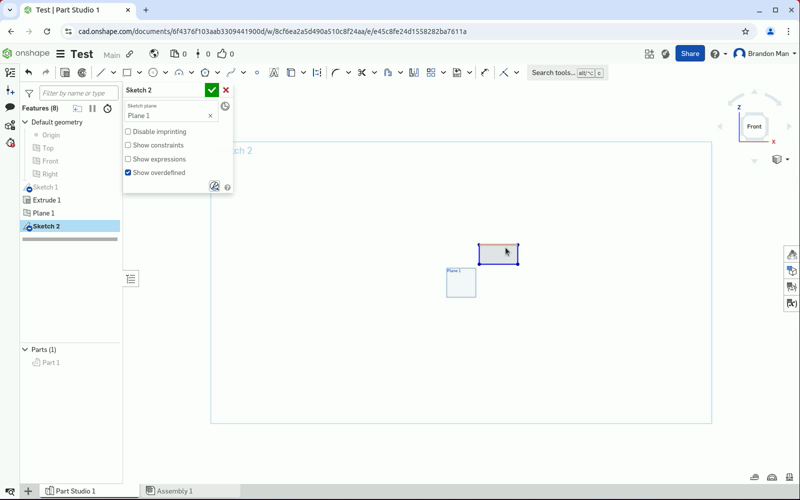
scroll(6)
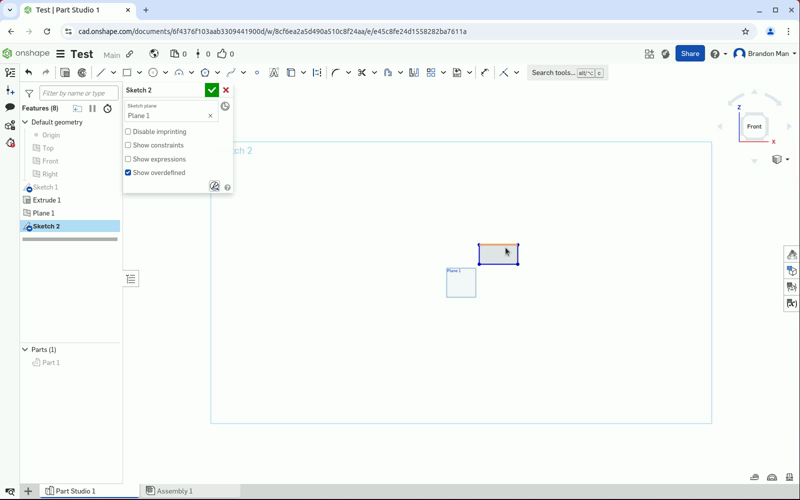
scroll(6)
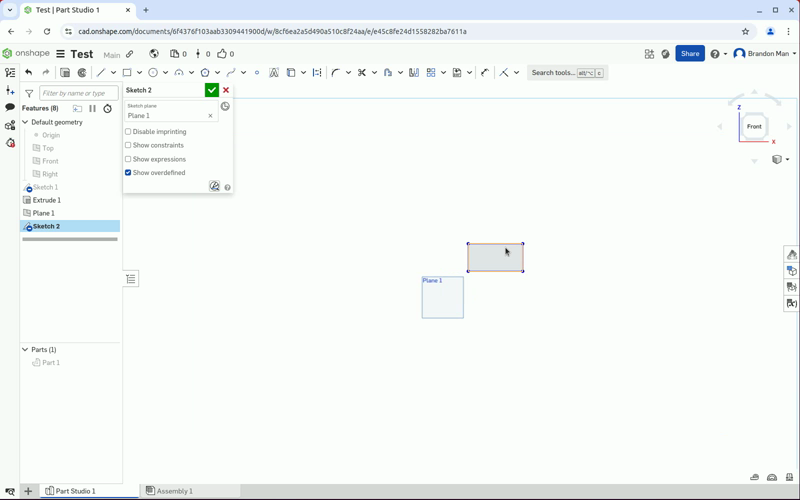
scroll(6)
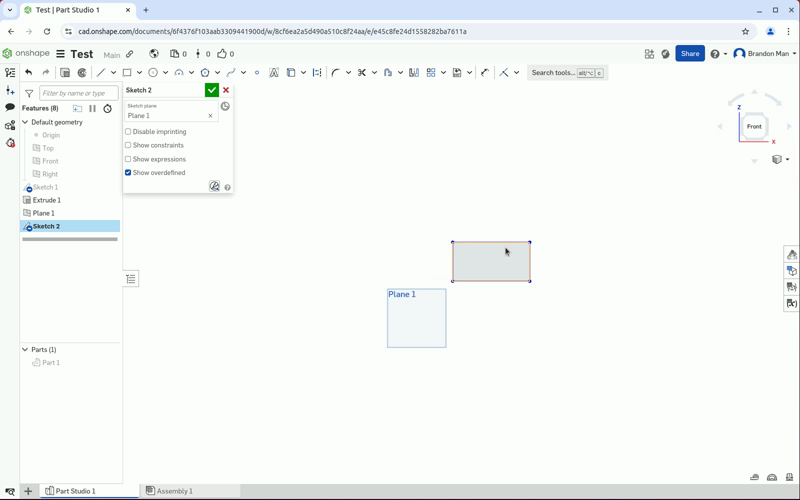
scroll(6)
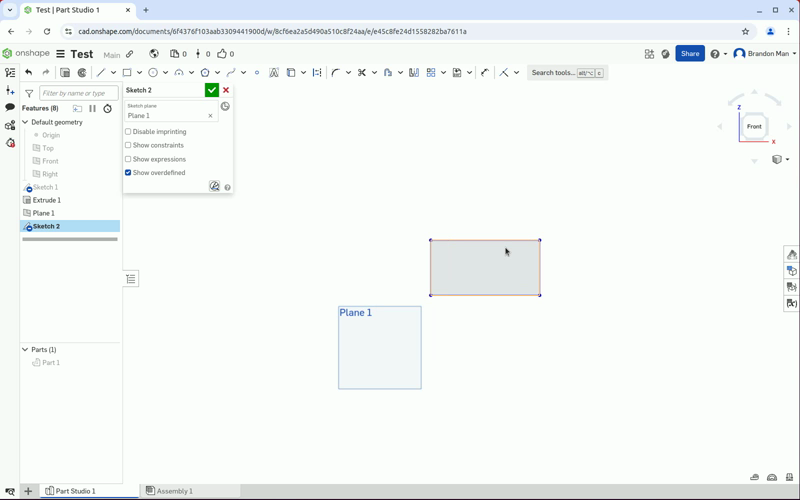
scroll(6)
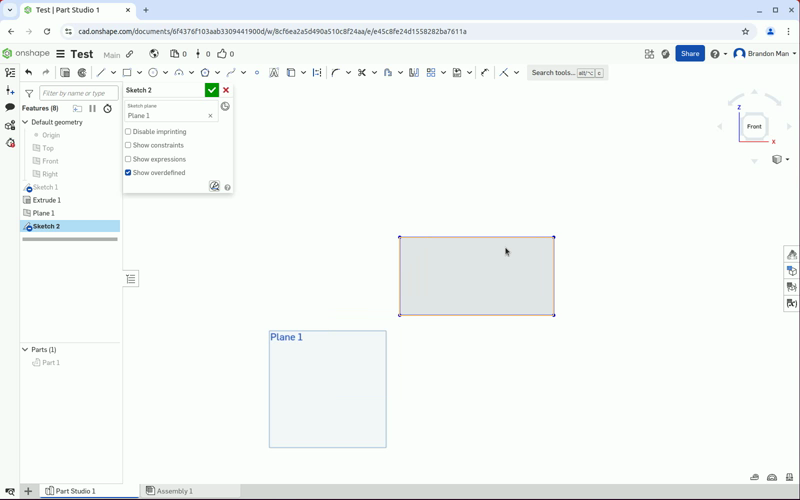
scroll(6)
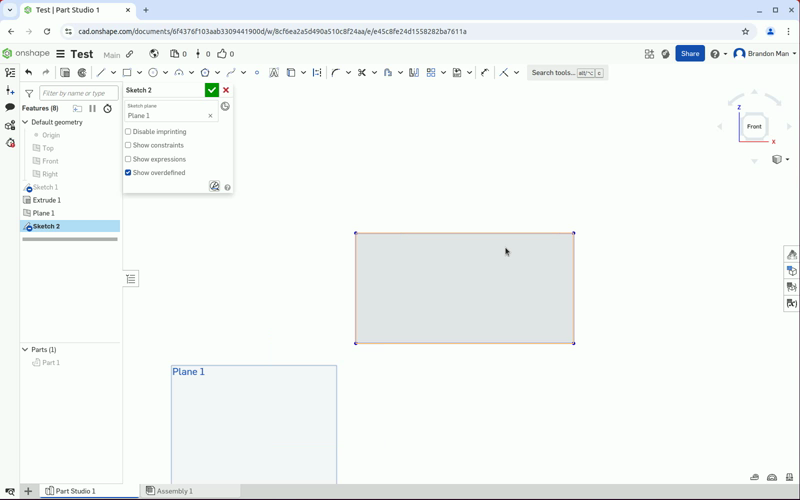
scroll(6)
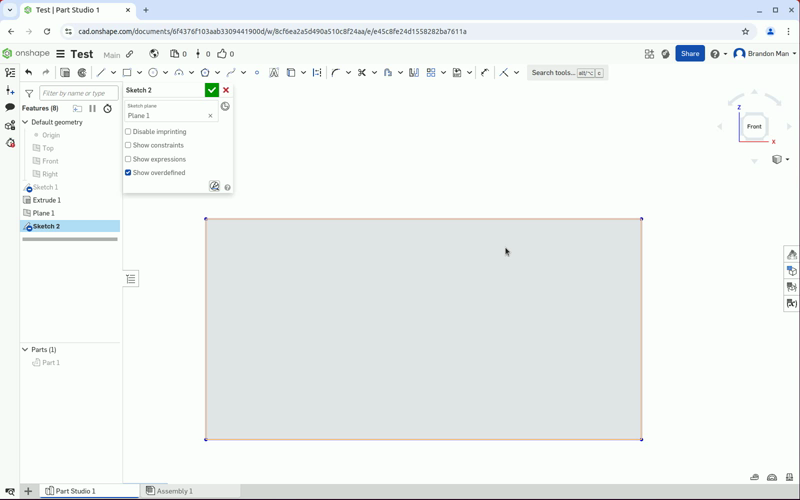
click(505, 247)
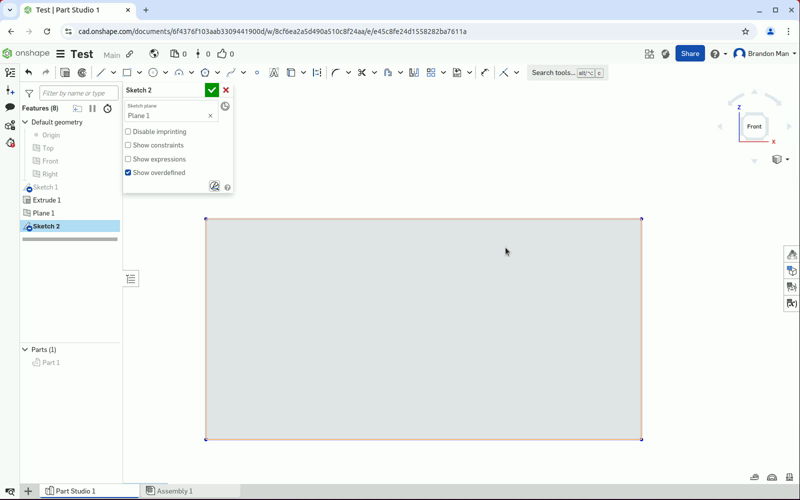
scroll(-6)
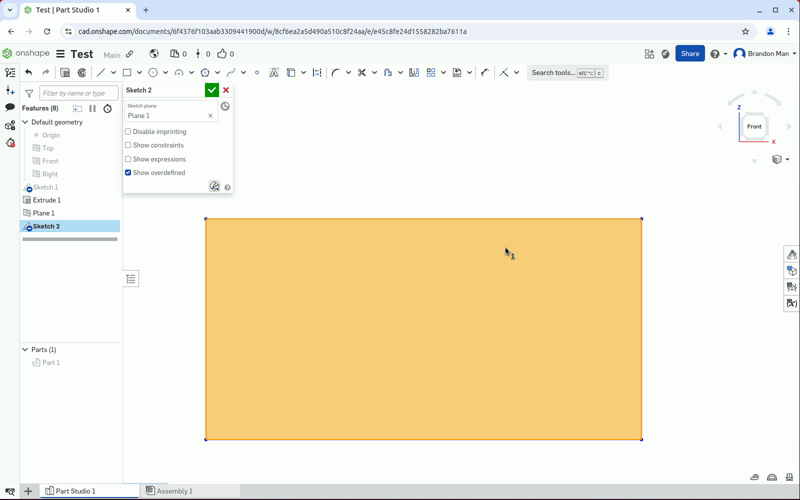
scroll(-6)
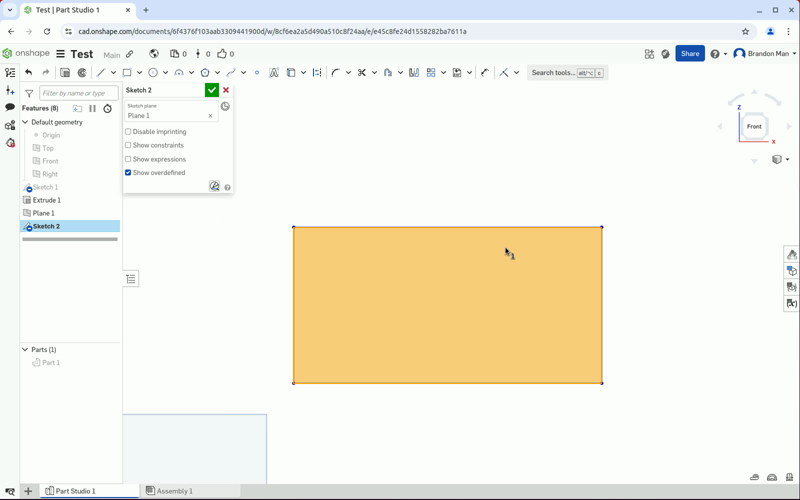
scroll(-6)
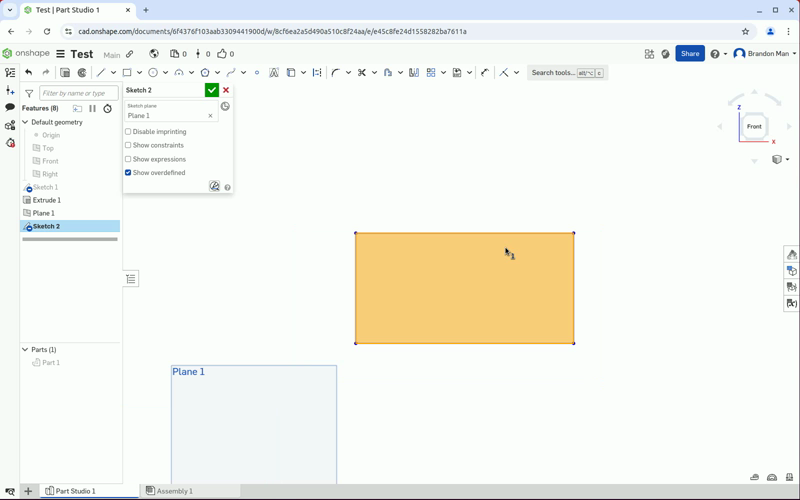
scroll(-6)
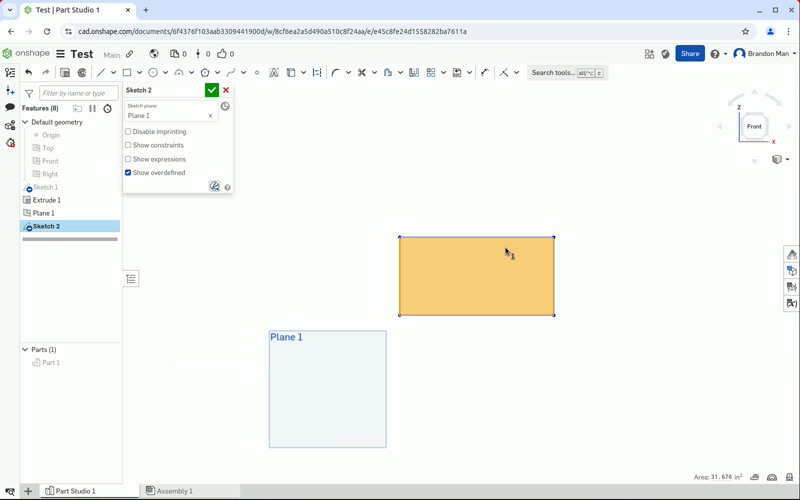
scroll(-6)
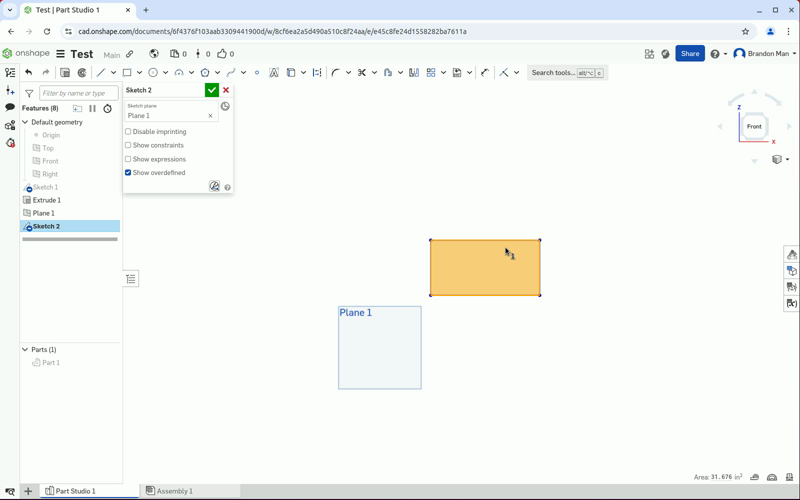
scroll(-6)
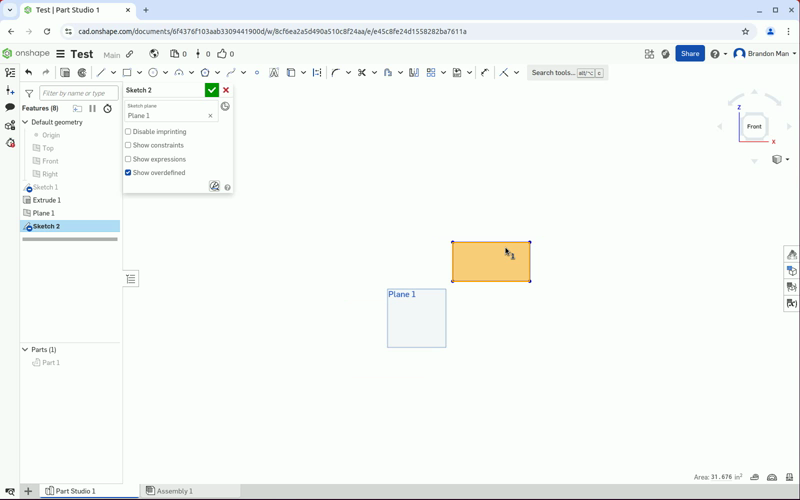
scroll(-6)
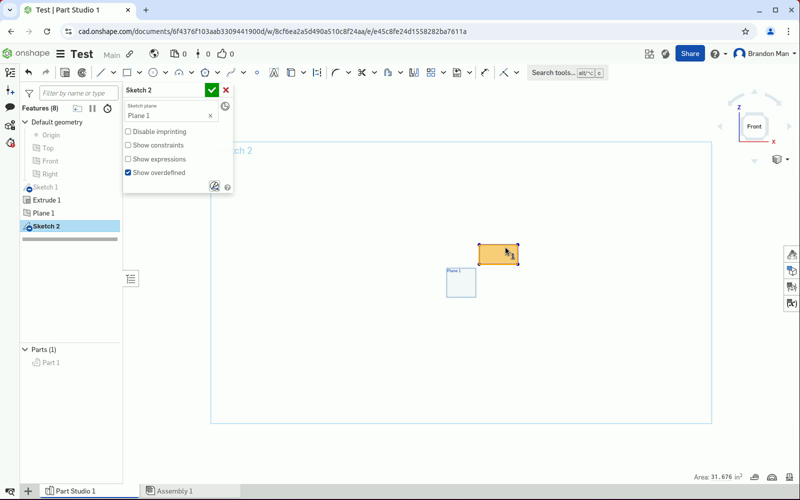
mouse_move(73, 352)
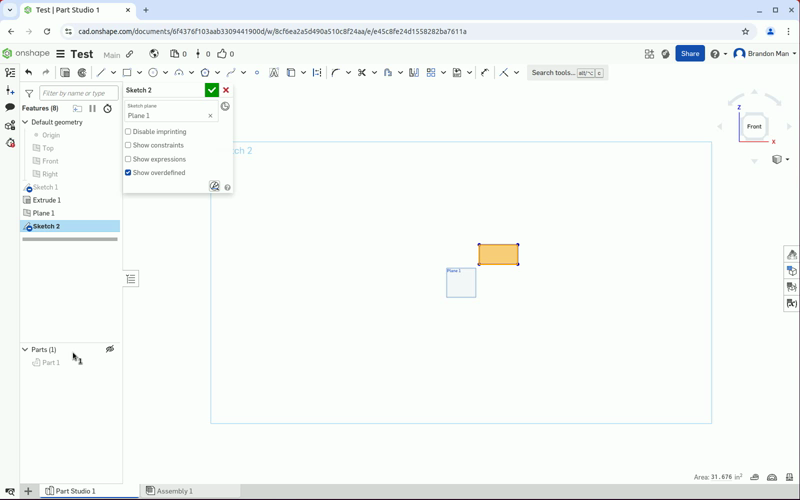
key(shift+y)
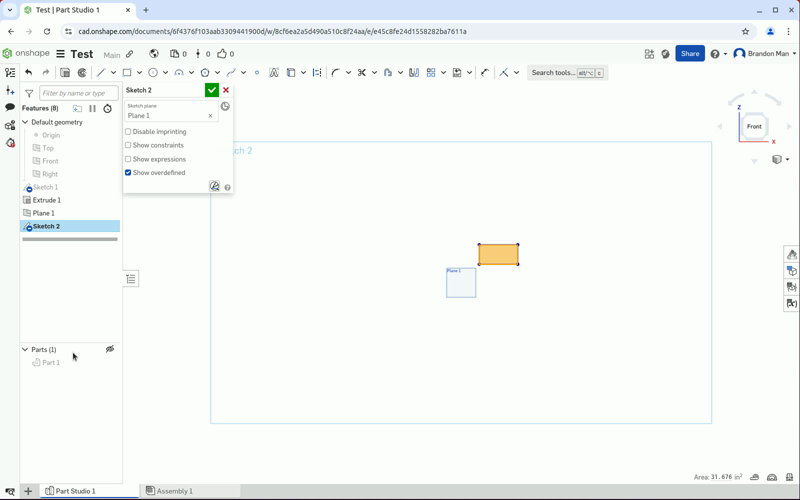
key(shift+e)
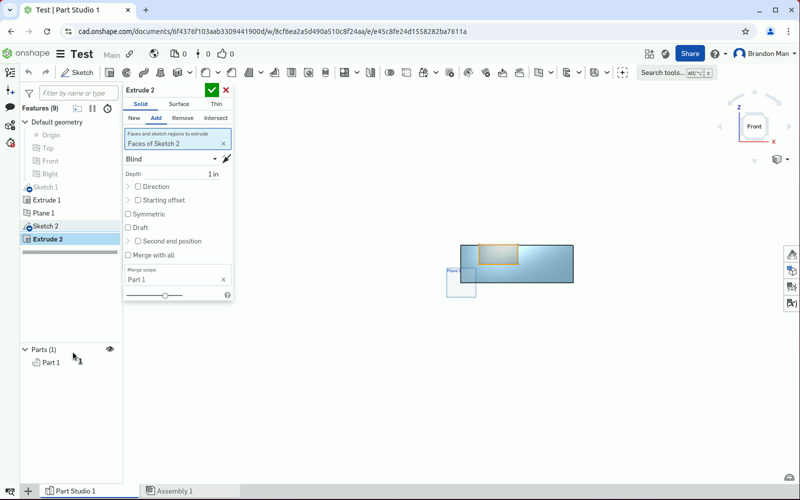
mouse_move(143, 106)
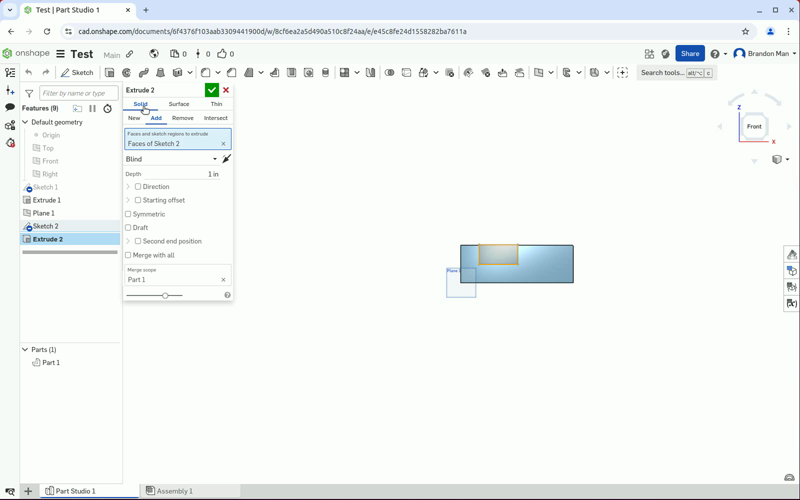
click(143, 106)
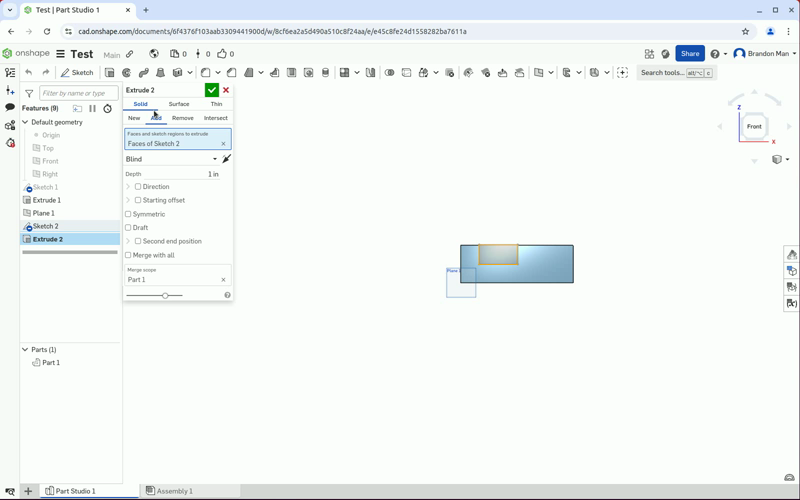
mouse_move(186, 120)
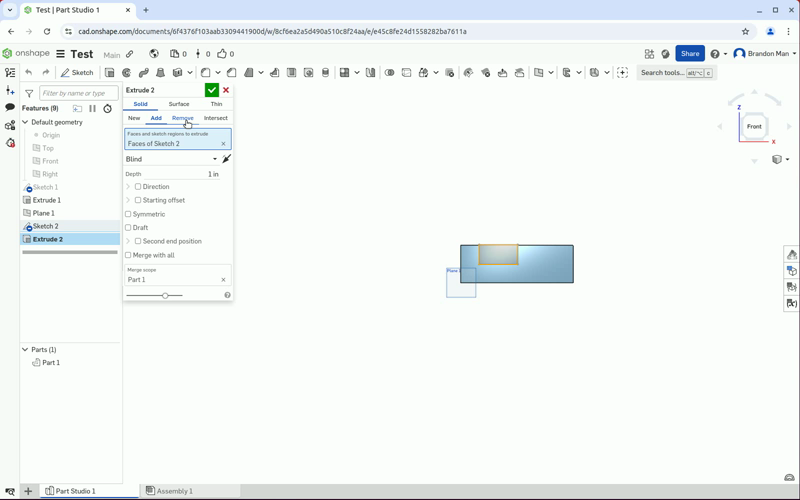
click(186, 120)
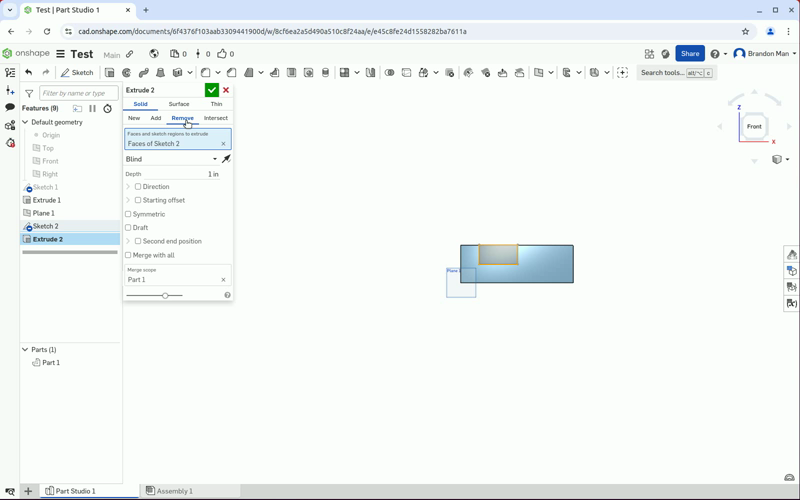
key(tab, 4)
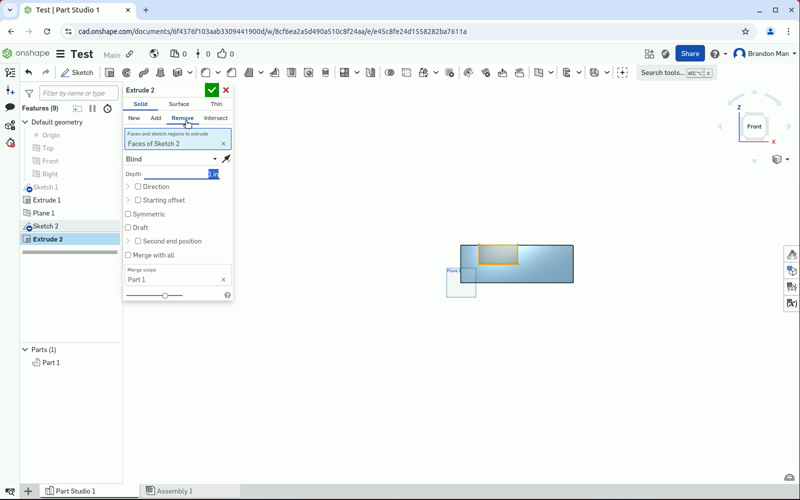
text(7.703)
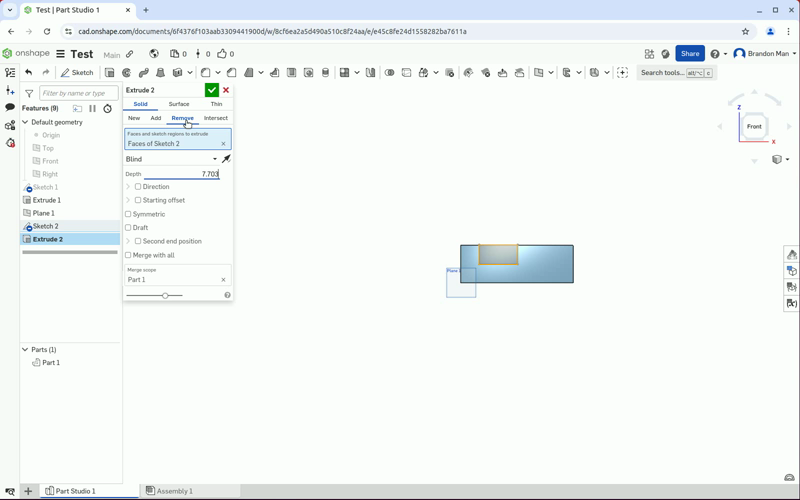
key(tab, 6)
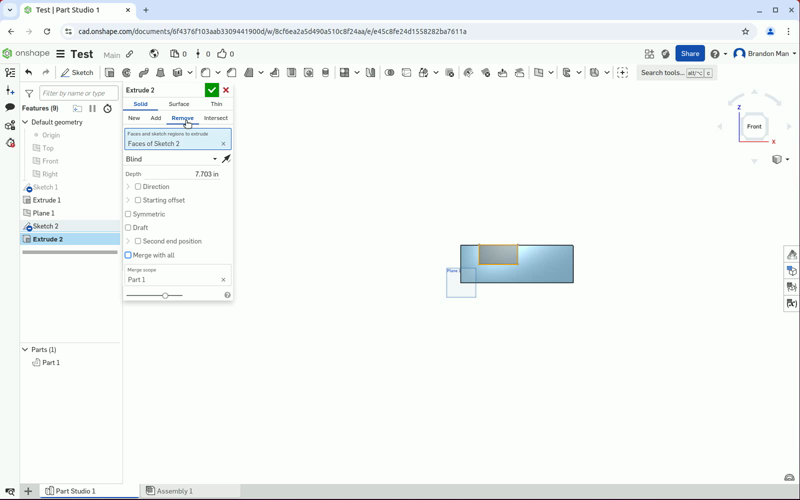
key(space)
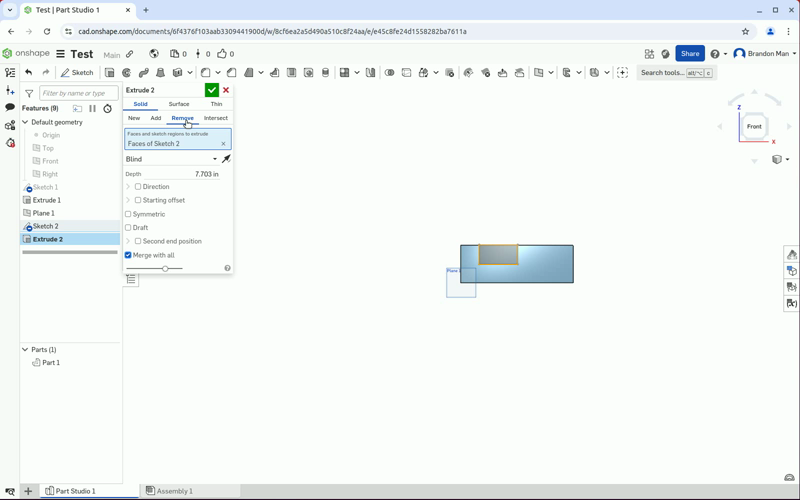
key(enter)
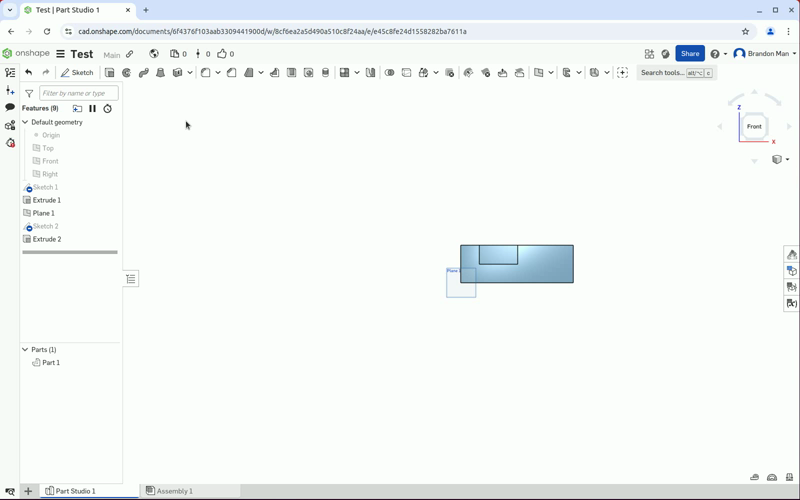
key(shift+h)
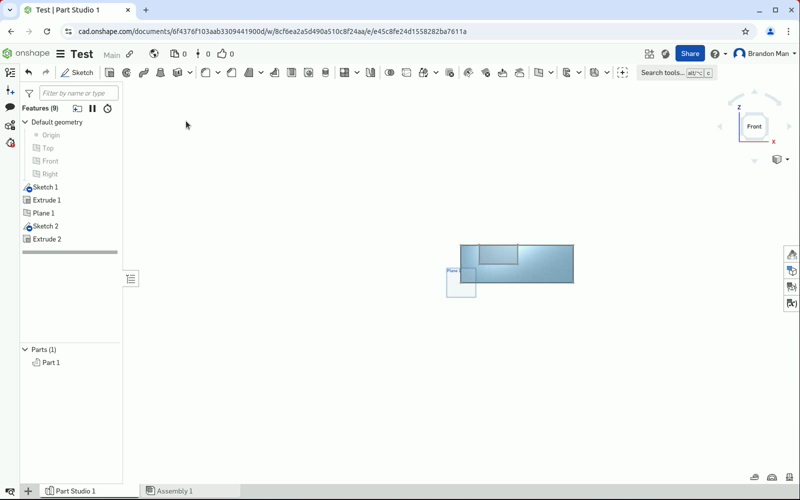
key(shift+h)
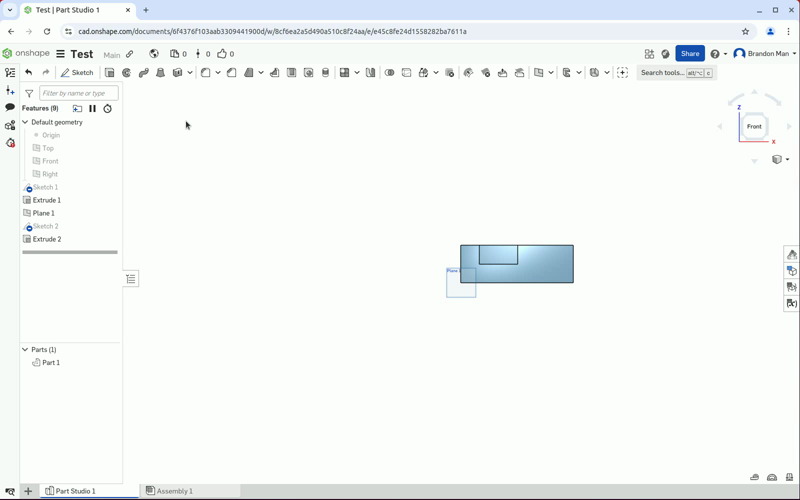
mouse_move(73, 189)
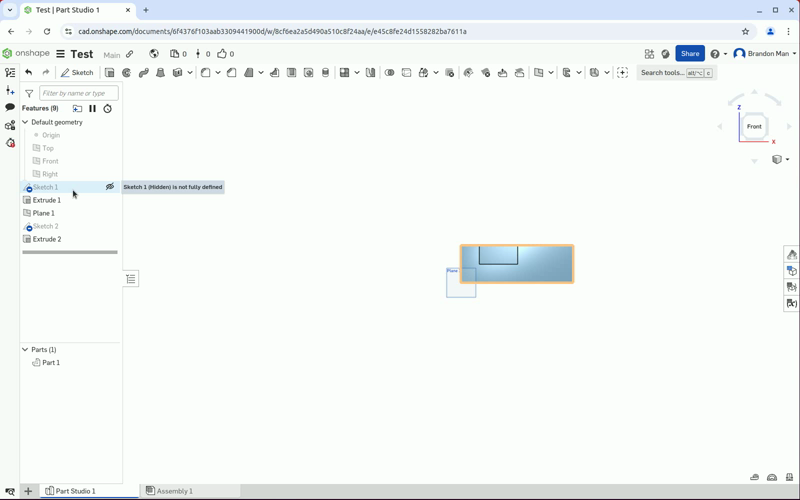
click(73, 189)
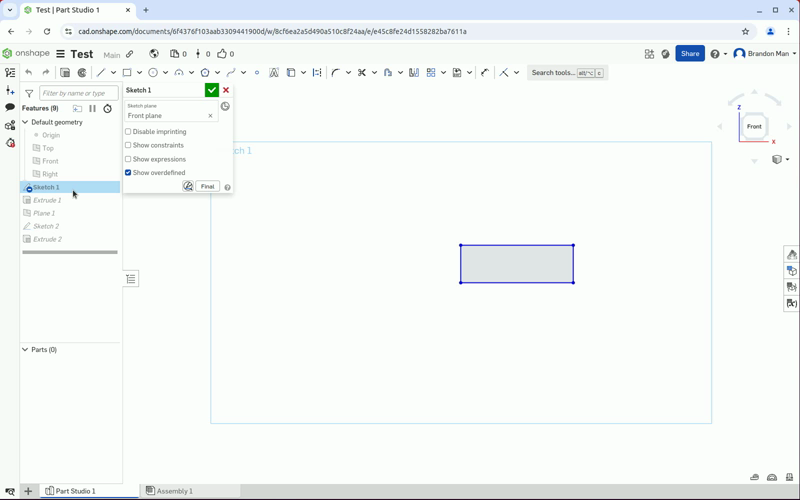
mouse_move(229, 92)
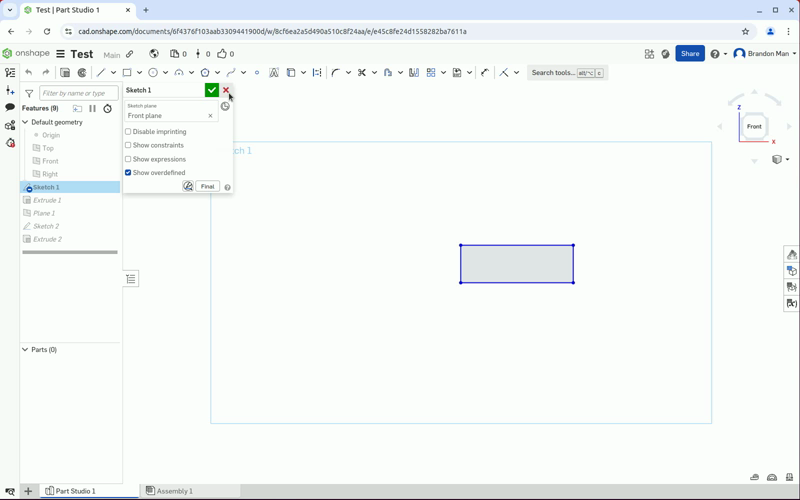
click(229, 92)
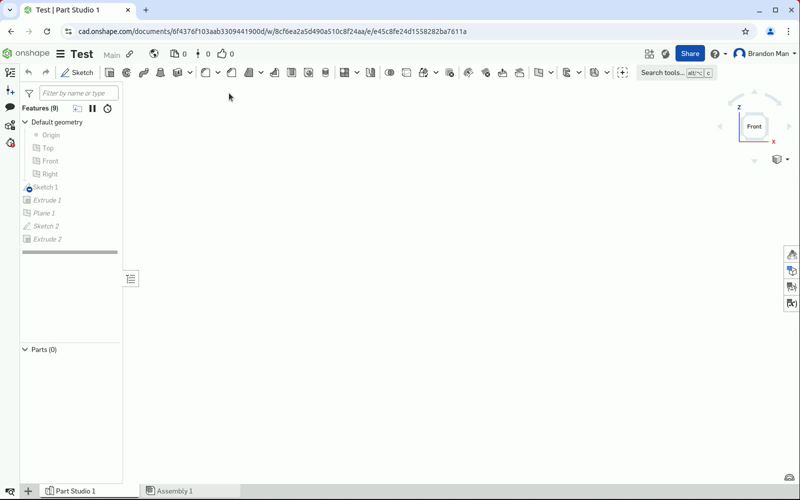
key(shift+s)
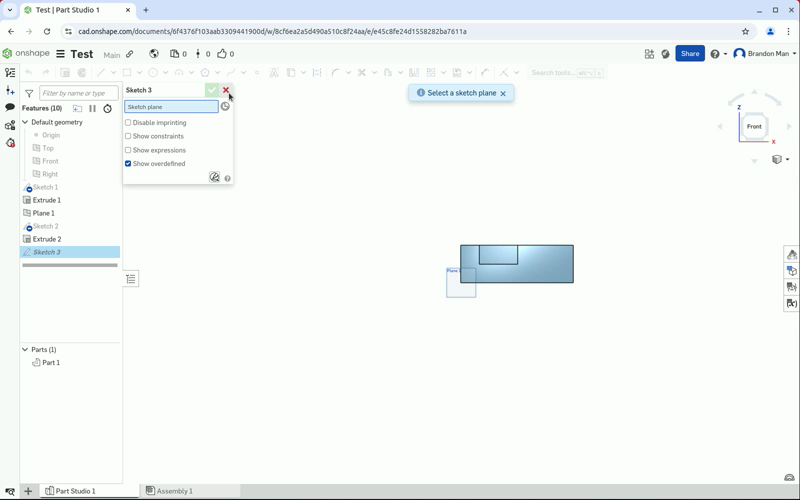
mouse_move(73, 215)
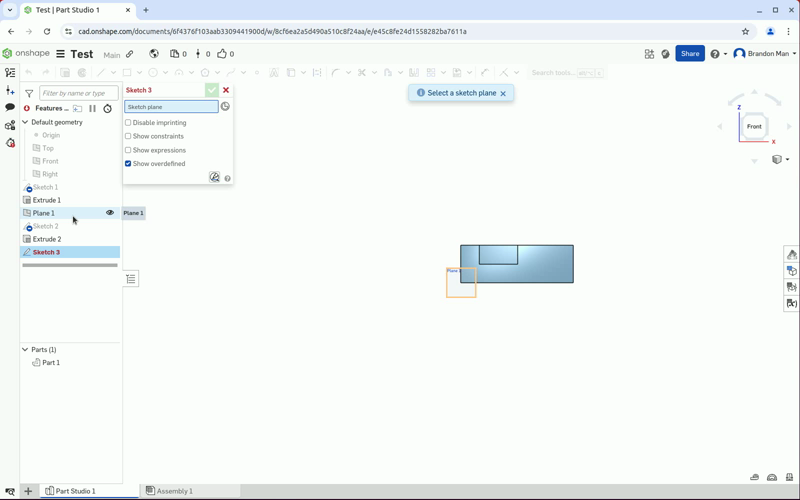
click(73, 215)
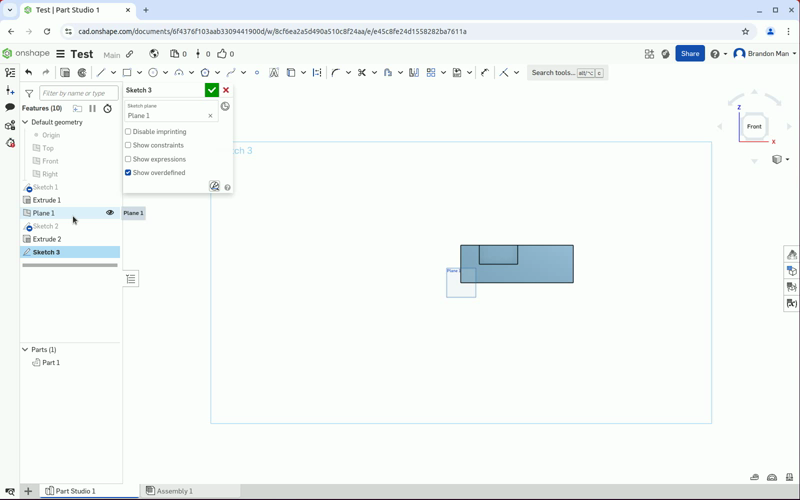
mouse_move(73, 352)
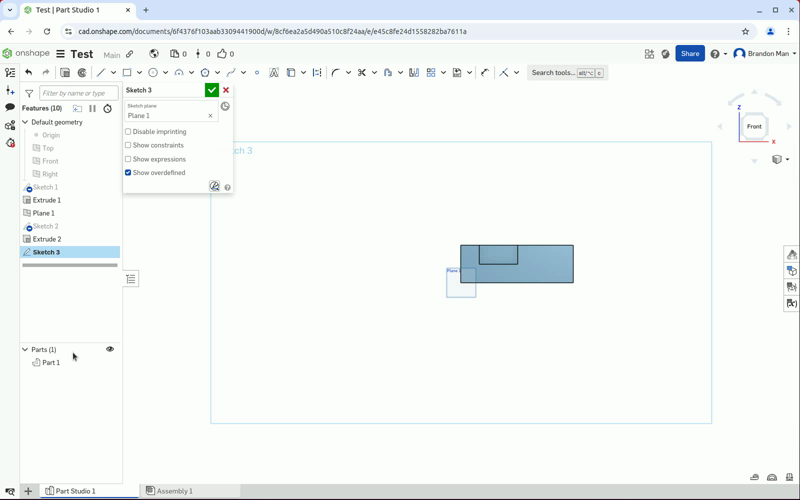
key(y)
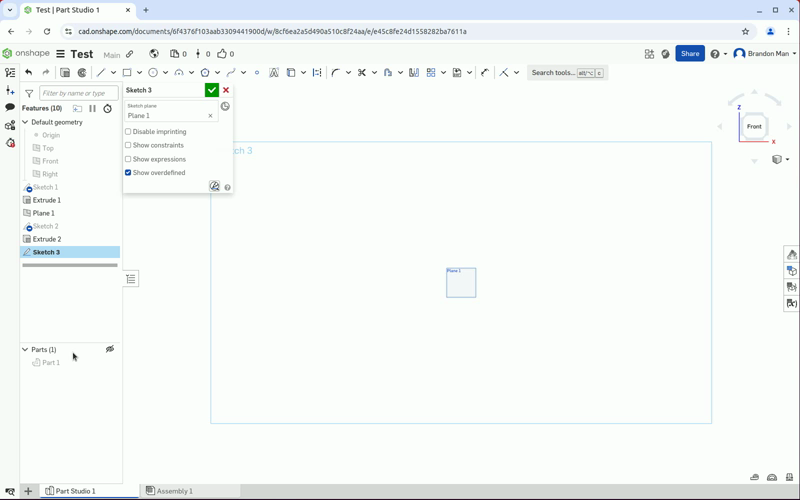
key(l)
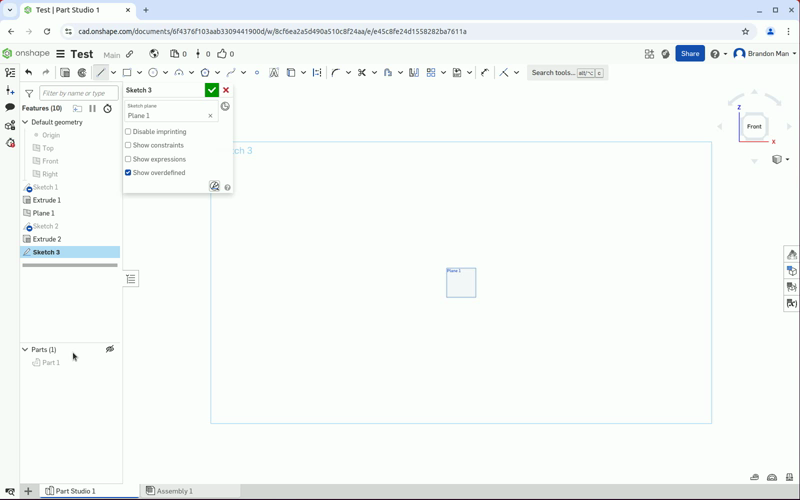
key_down(shift)
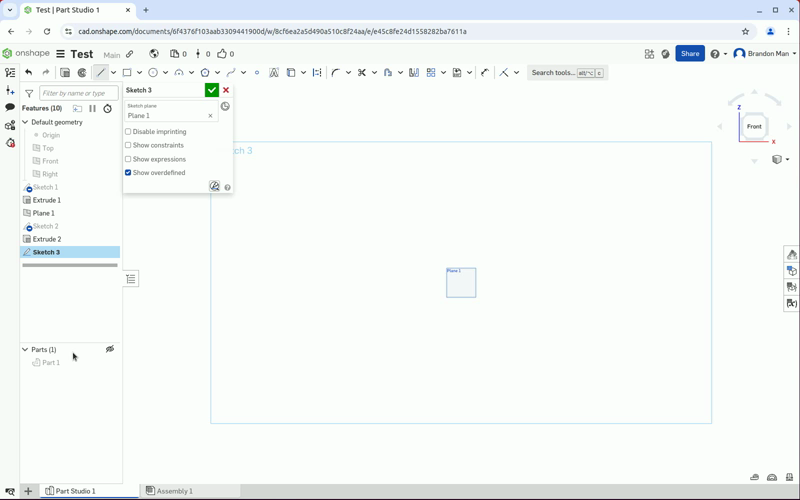
mouse_move(516, 282)
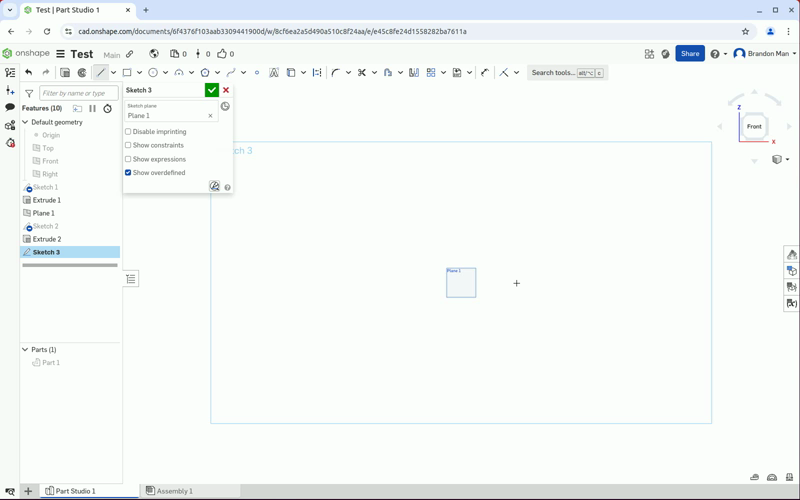
click(516, 282)
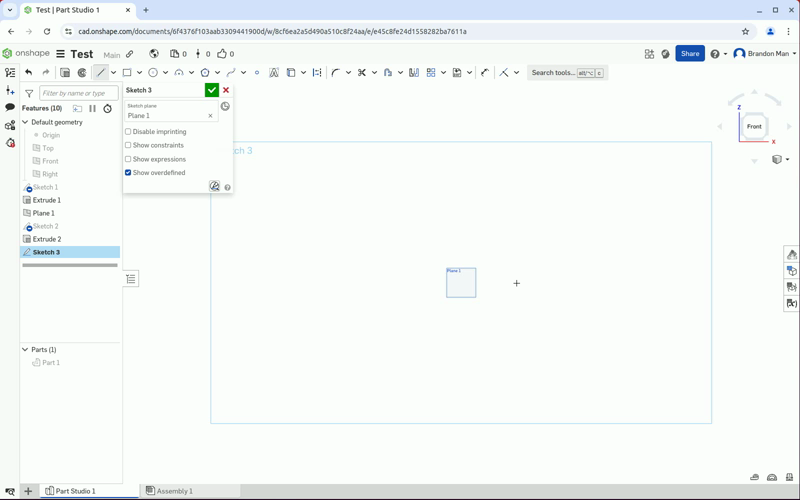
key_up(shift)
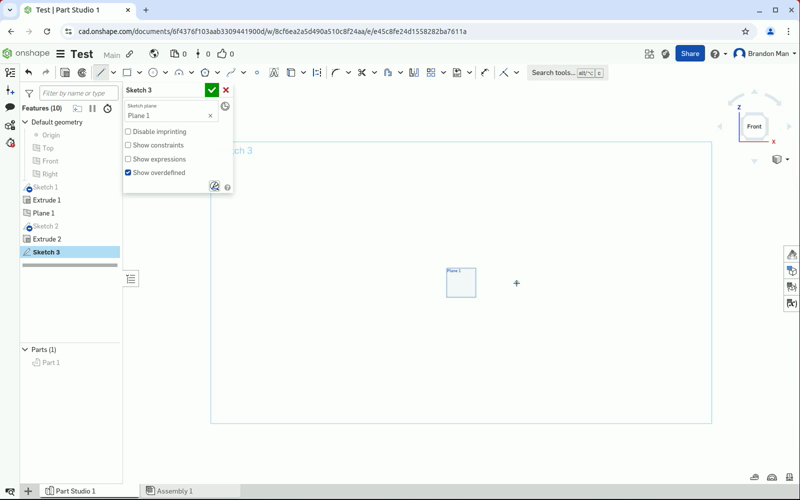
key_down(shift)
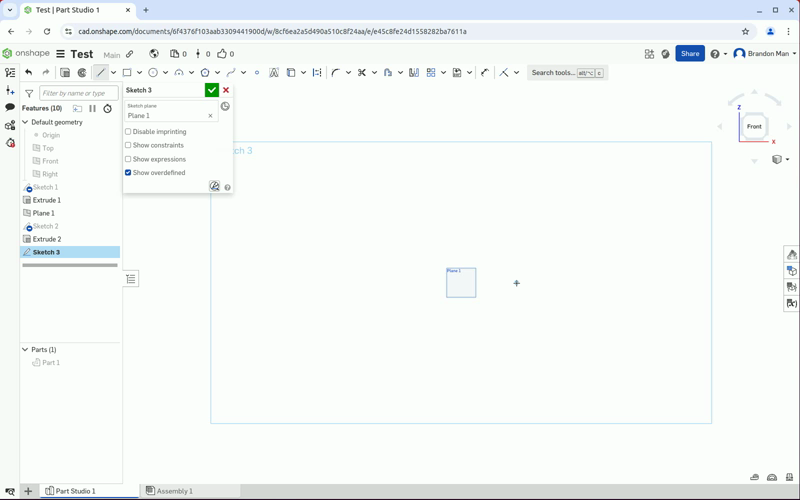
mouse_move(546, 282)
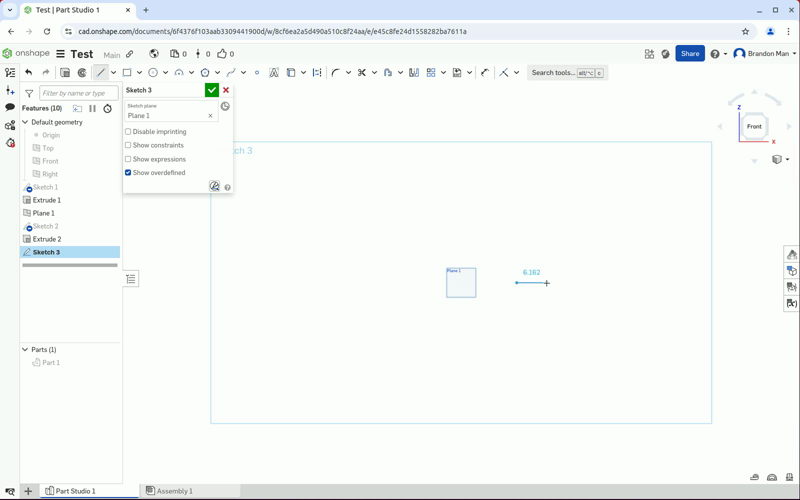
mouse_move(573, 282)
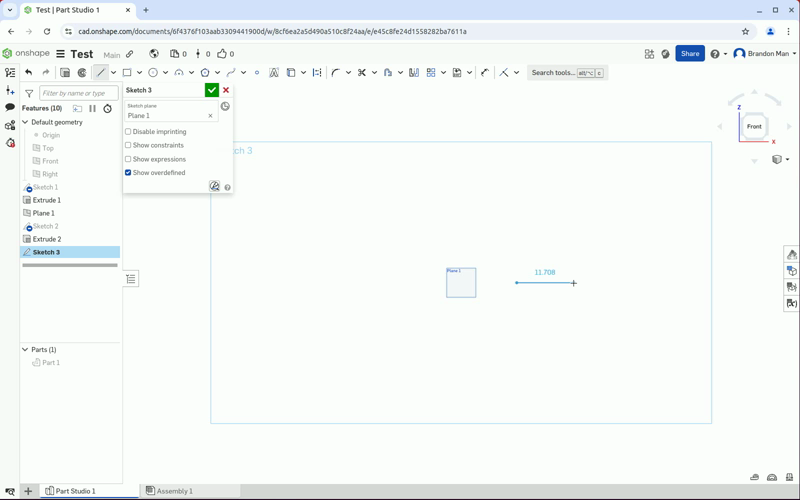
click(573, 282)
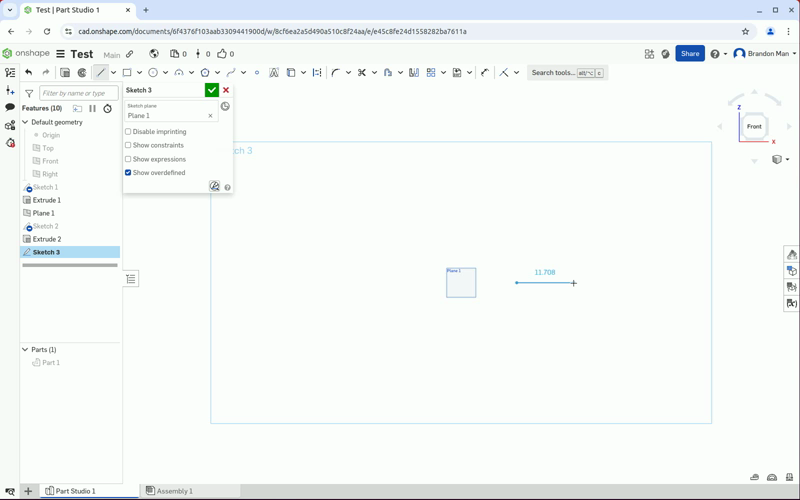
key_up(shift)
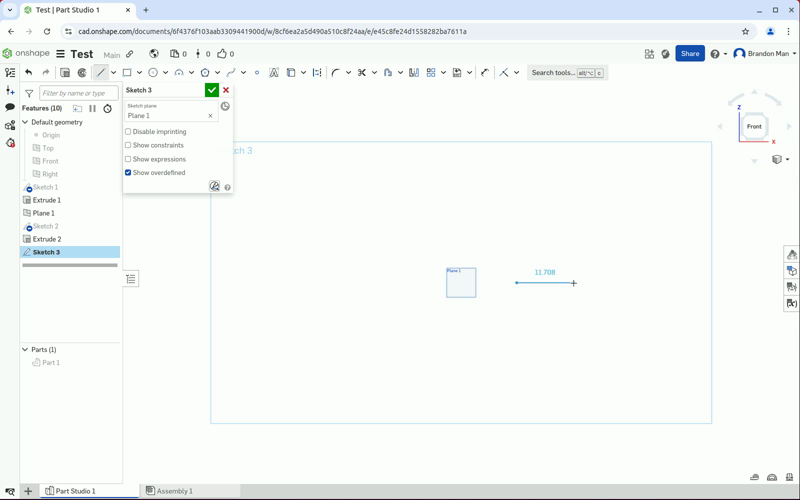
key_down(shift)
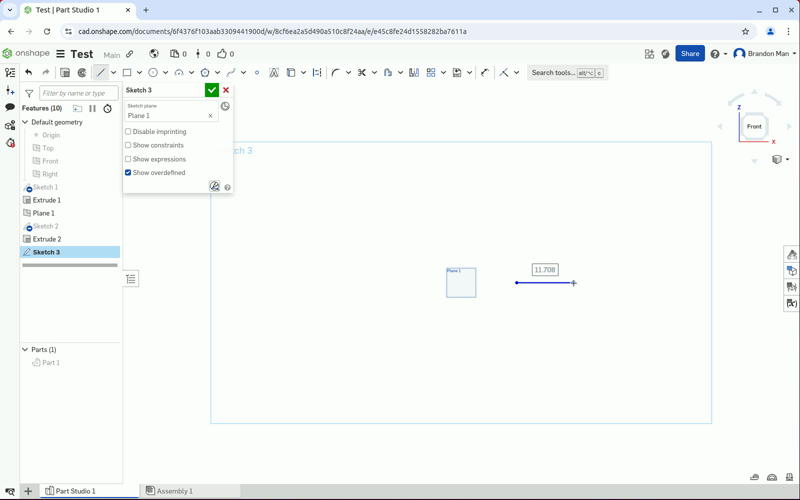
mouse_move(589, 282)
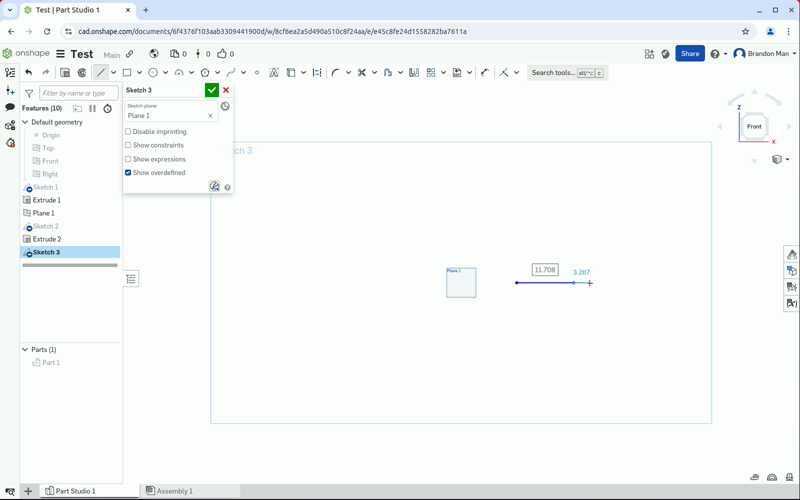
mouse_move(573, 245)
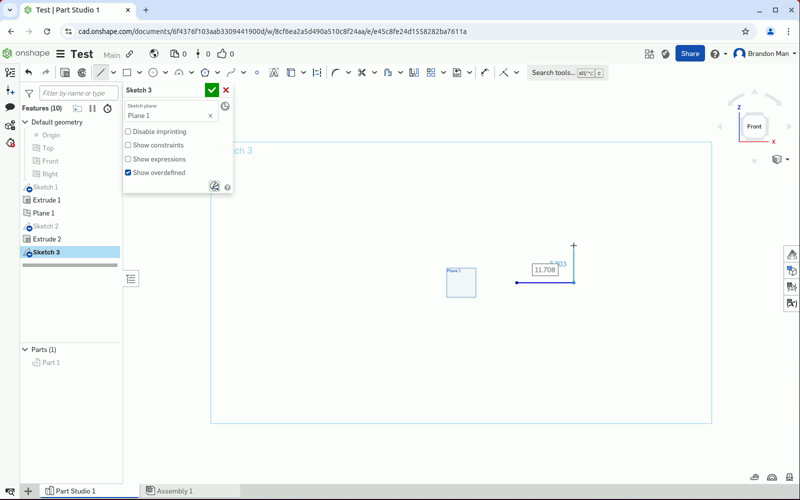
click(573, 245)
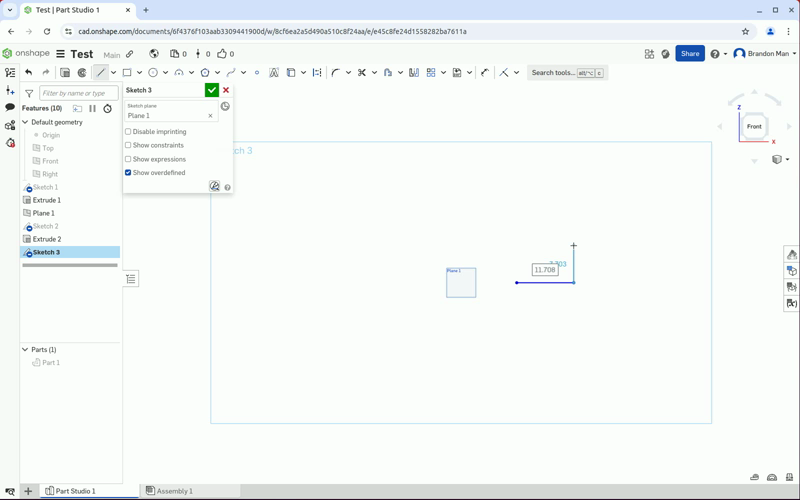
key_up(shift)
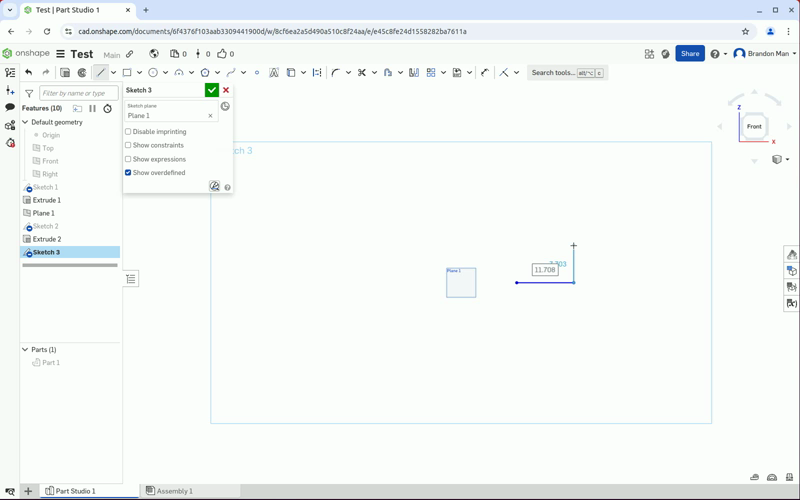
key_down(shift)
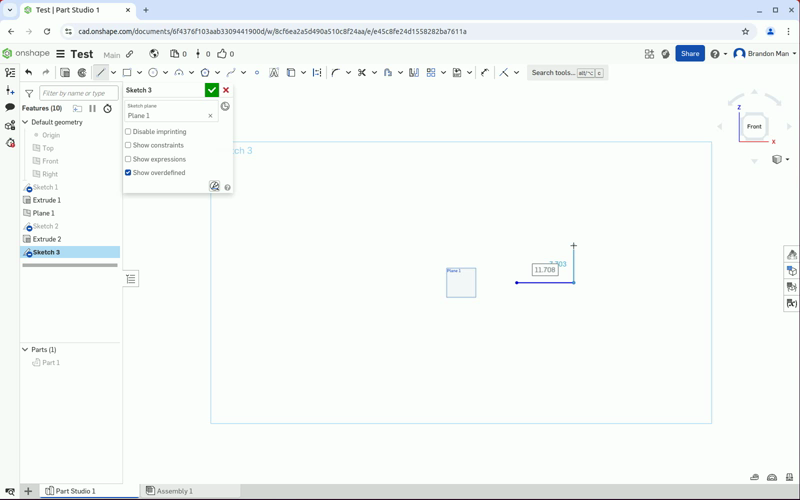
mouse_move(589, 245)
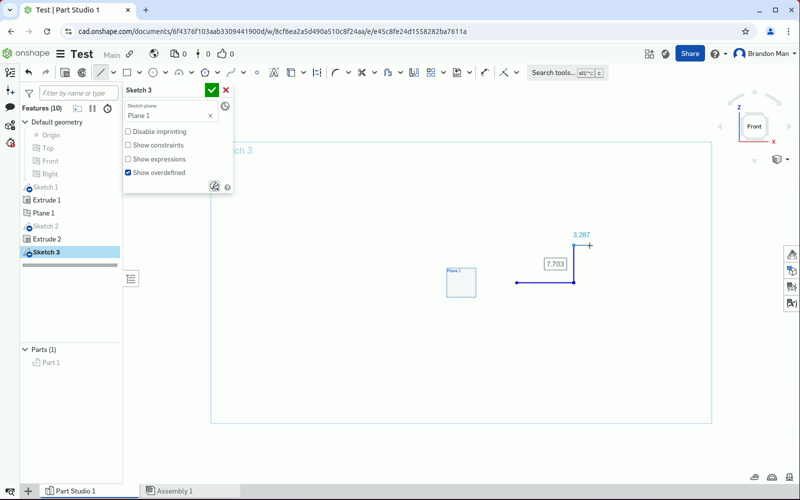
mouse_move(516, 245)
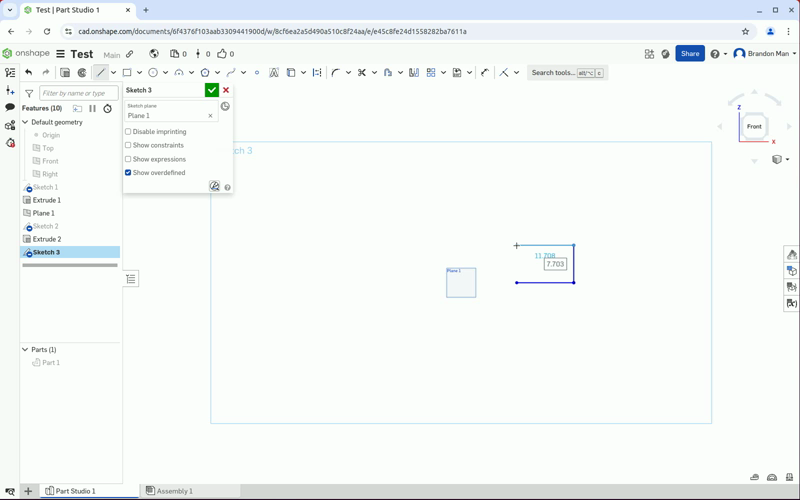
click(516, 245)
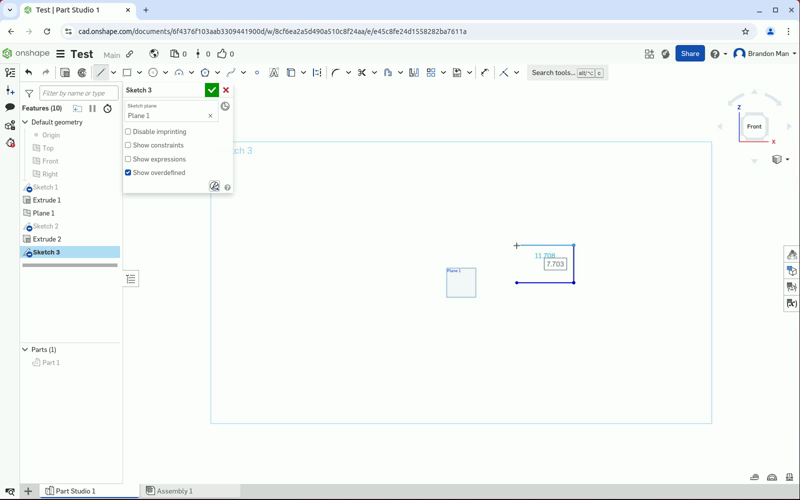
key_up(shift)
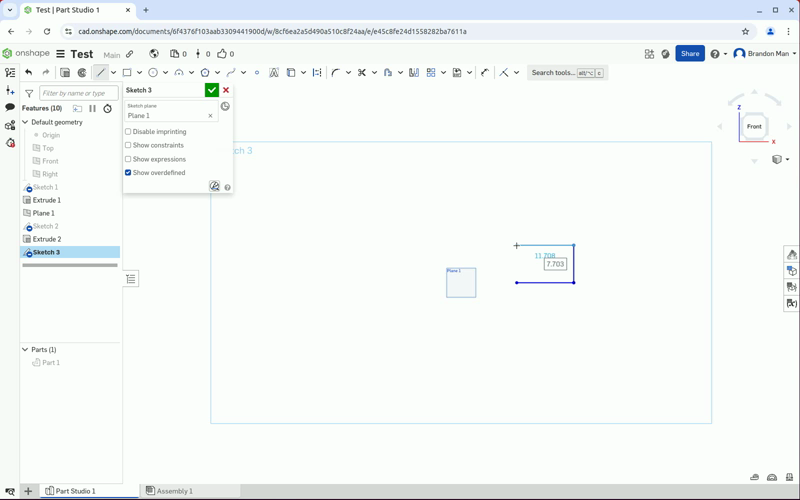
key_down(shift)
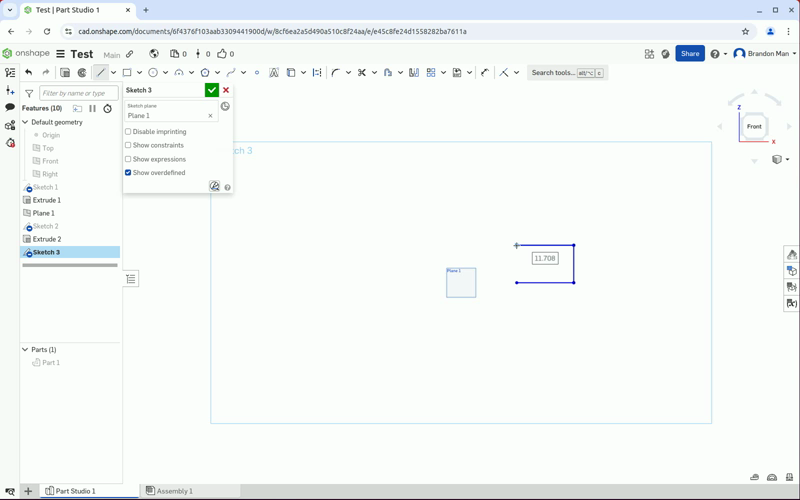
mouse_move(546, 245)
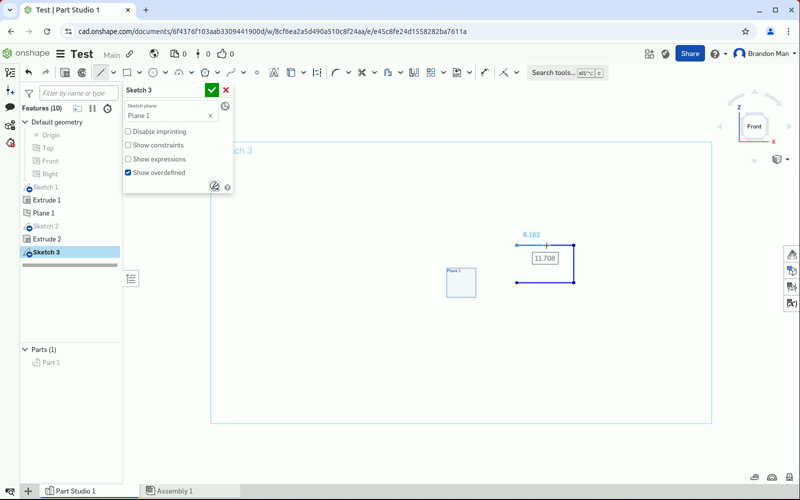
mouse_move(516, 263)
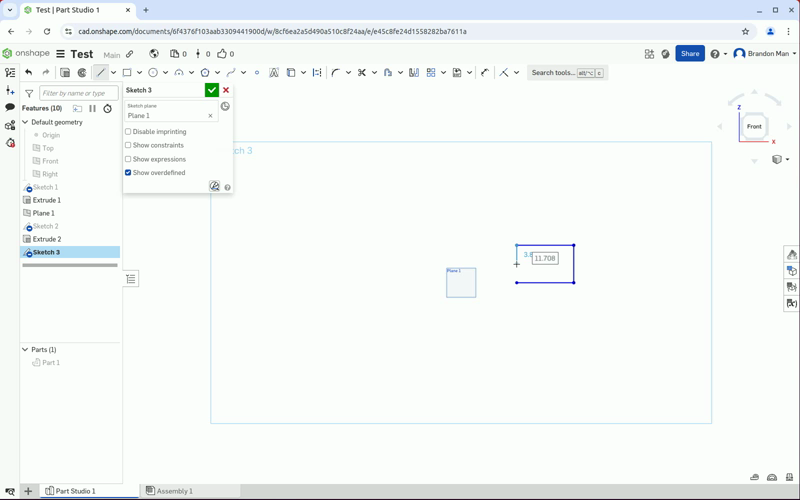
click(516, 263)
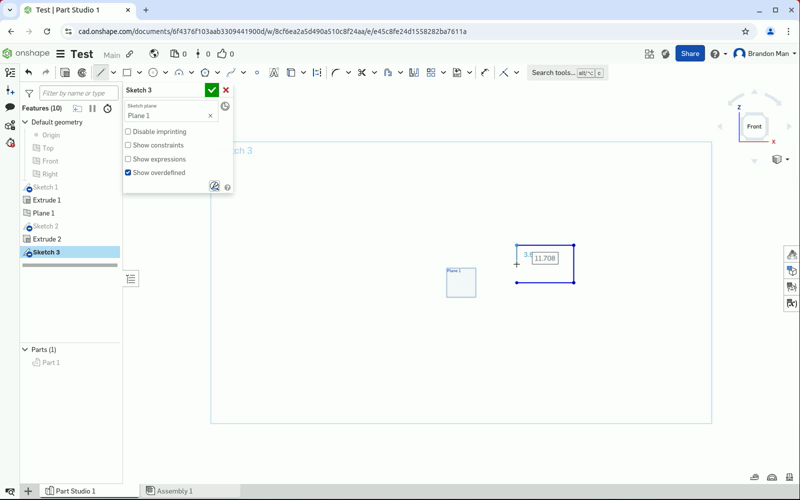
key_up(shift)
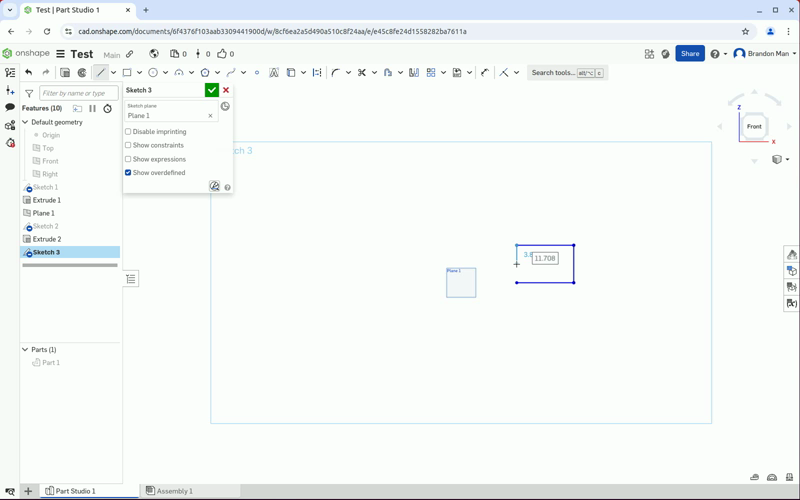
mouse_move(546, 263)
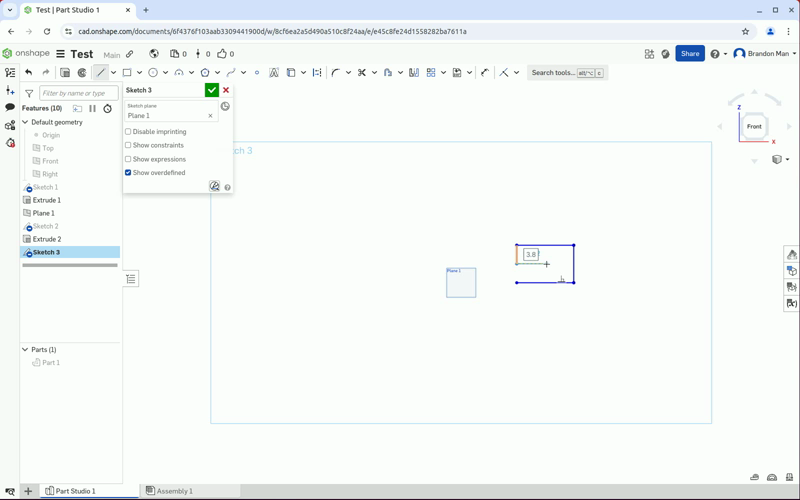
key_down(shift)
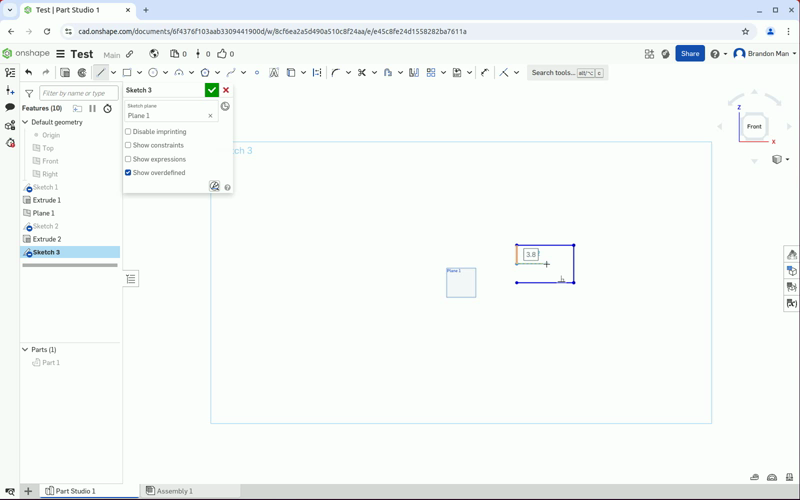
mouse_move(516, 282)
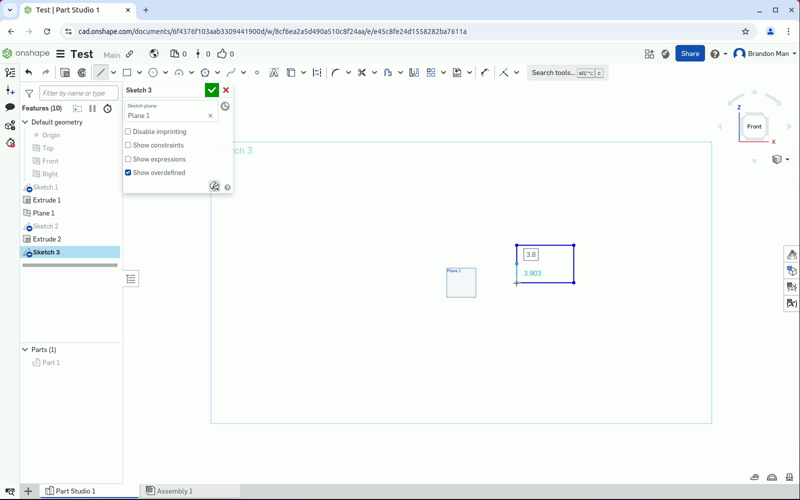
key_up(shift)
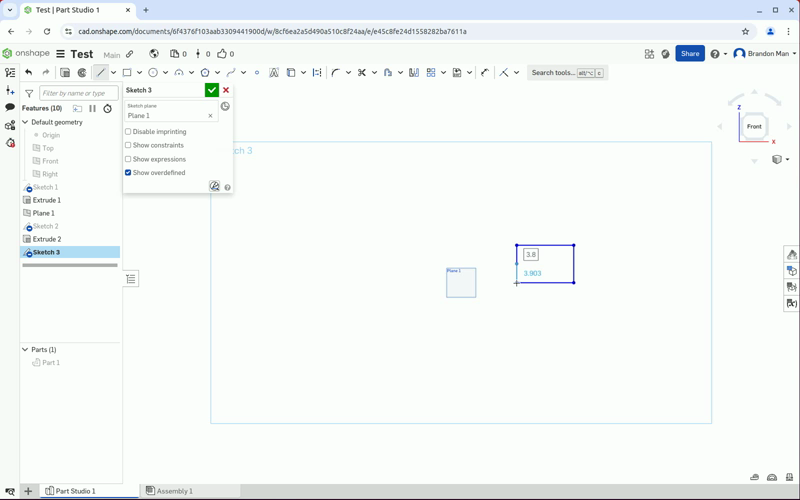
click(516, 282)
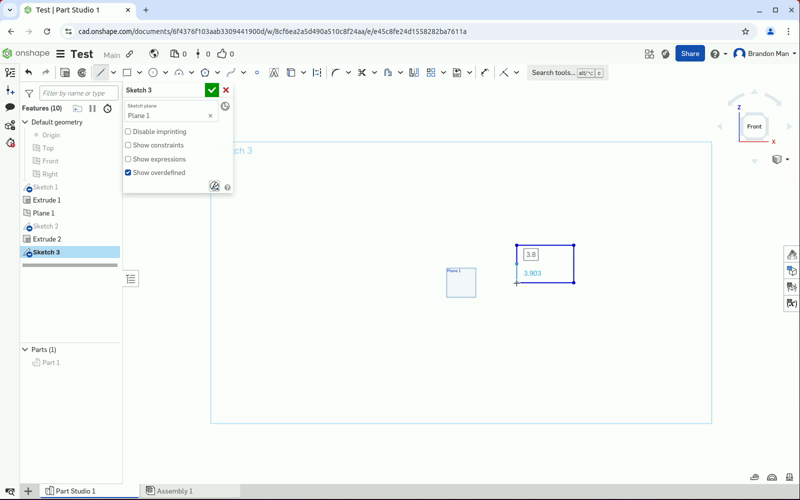
key(esc)
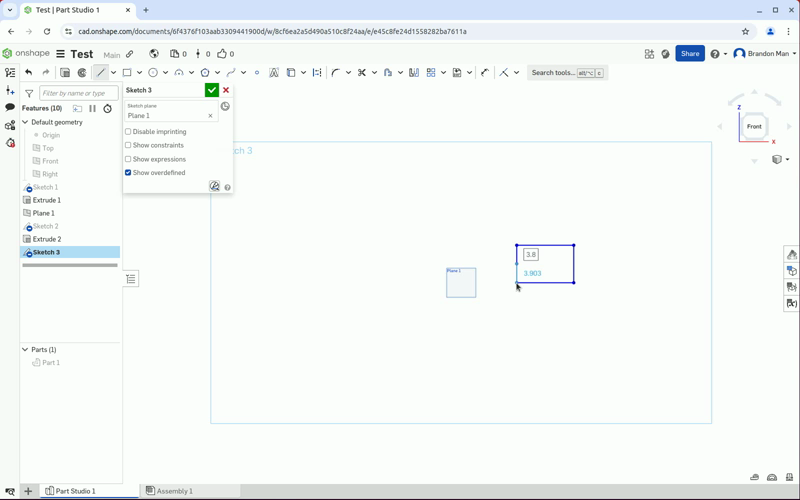
mouse_move(540, 259)
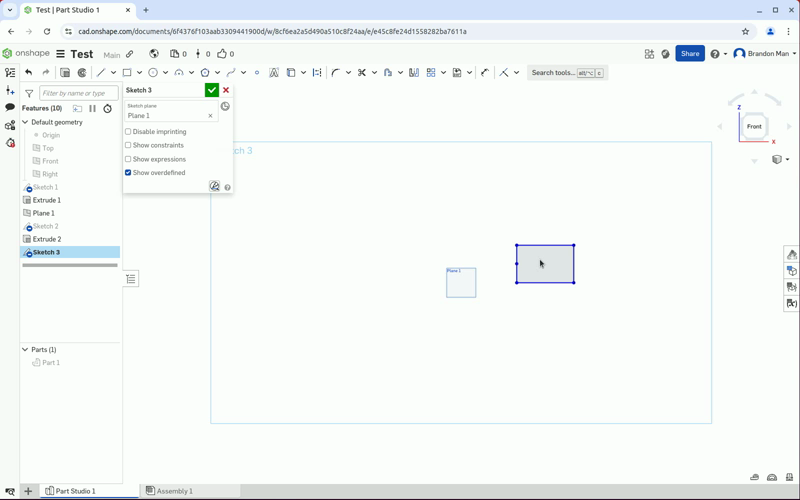
click(540, 259)
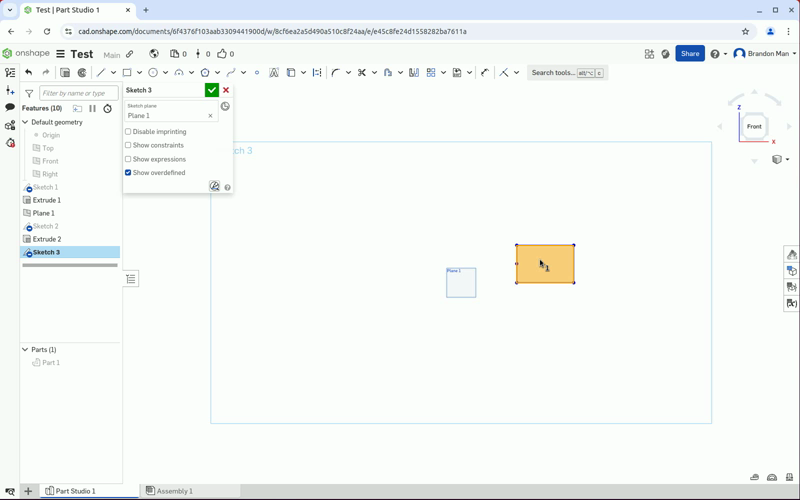
mouse_move(73, 352)
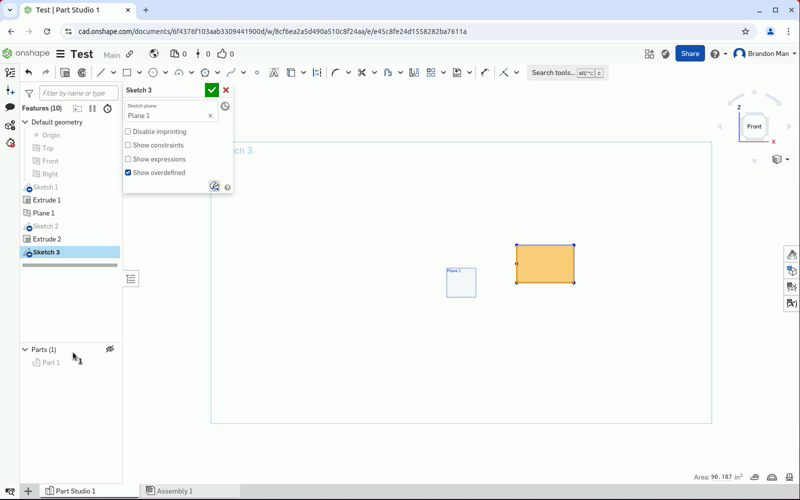
key(shift+y)
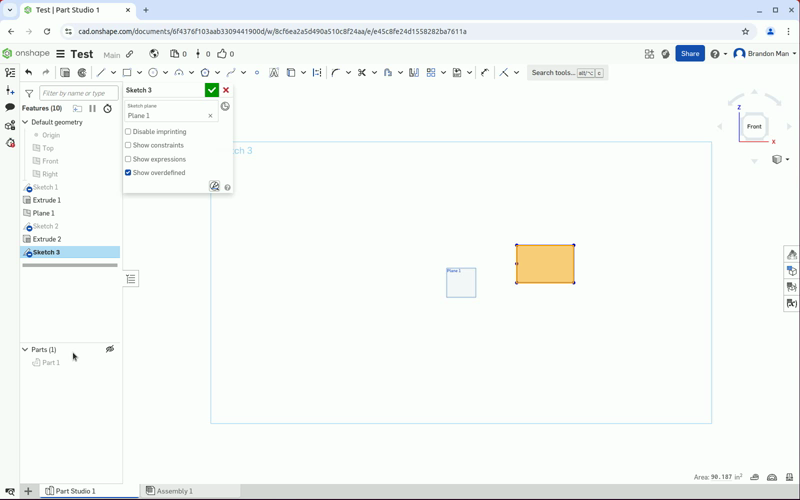
key(shift+e)
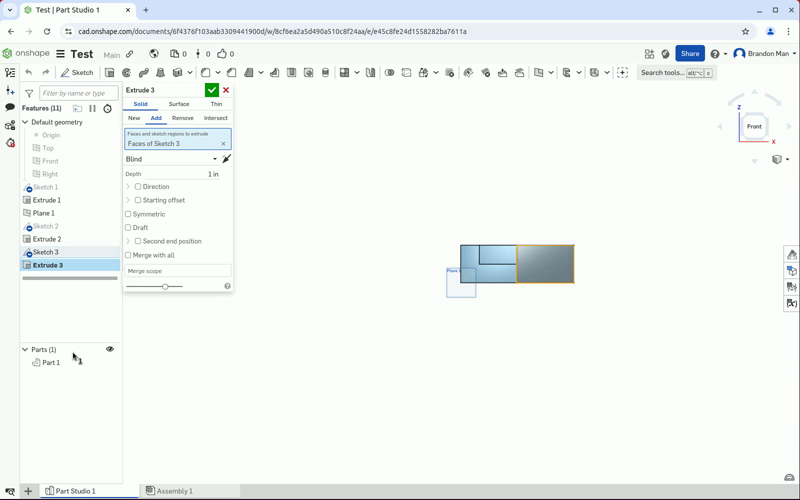
mouse_move(143, 106)
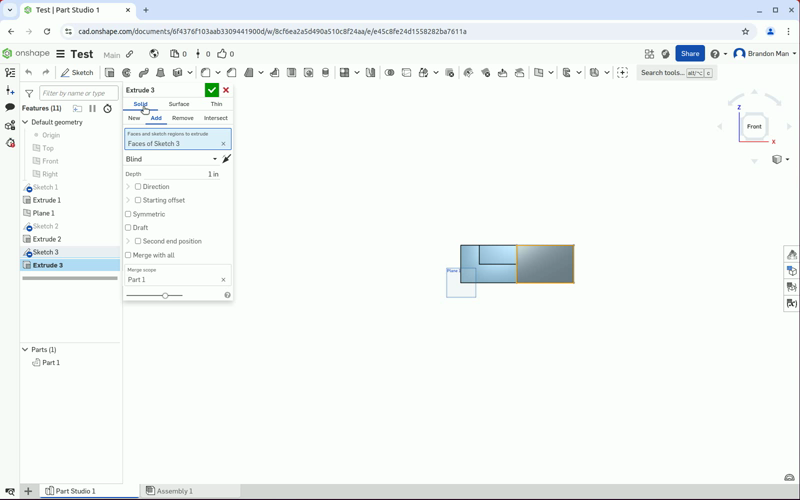
click(143, 106)
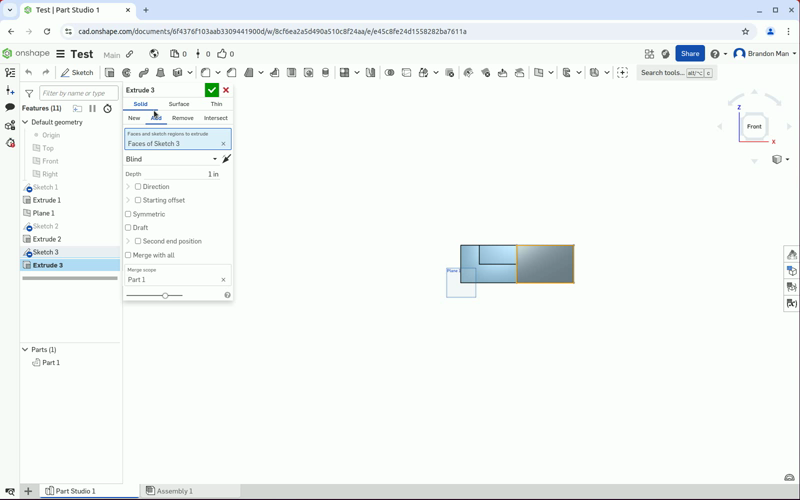
mouse_move(186, 120)
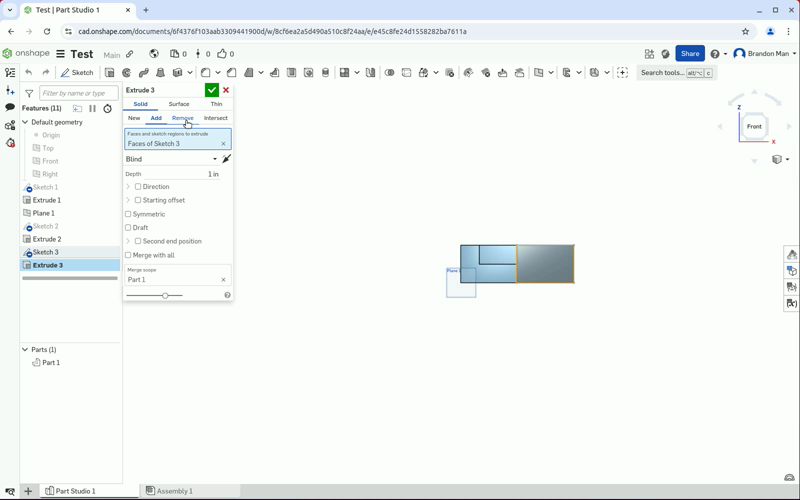
click(186, 120)
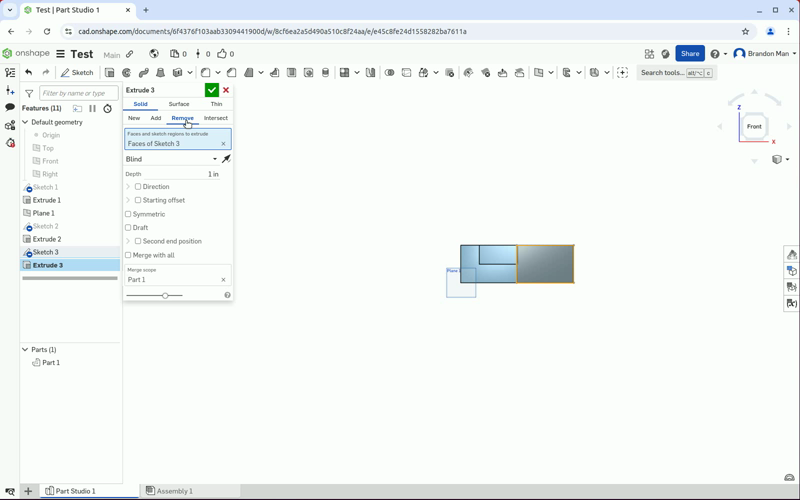
key(tab, 4)
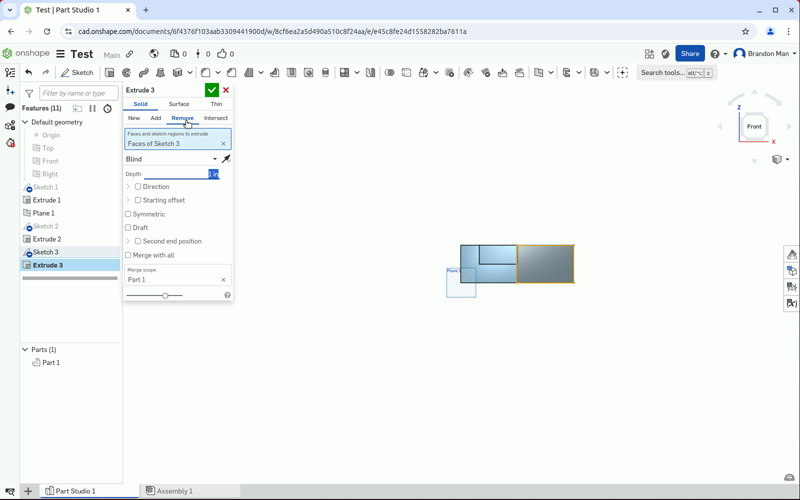
text(7.703)
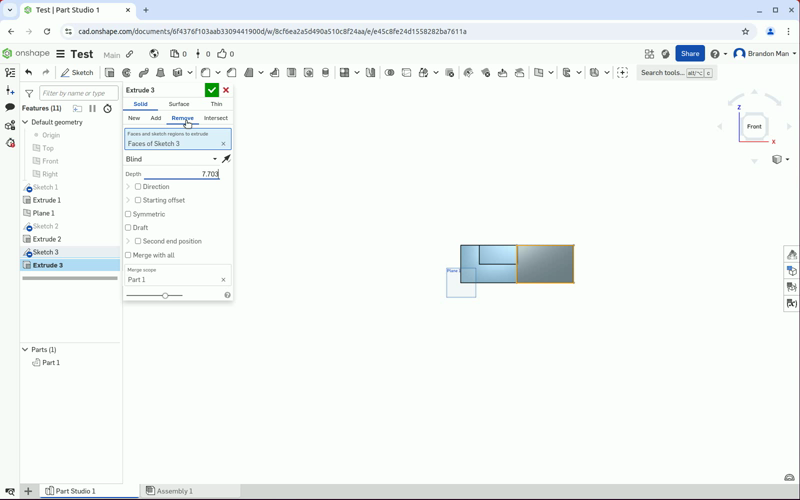
key(tab, 6)
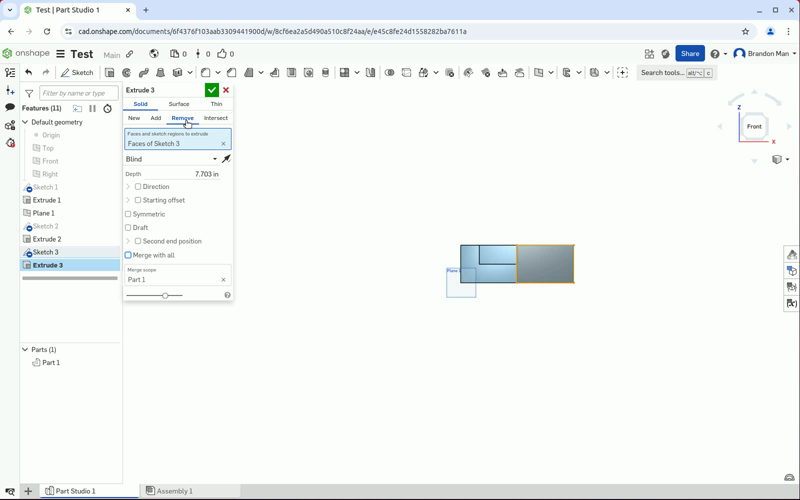
key(space)
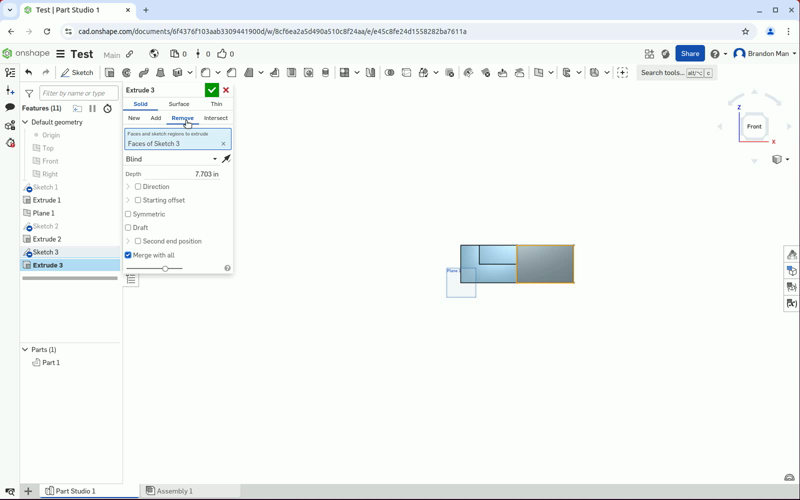
key(enter)
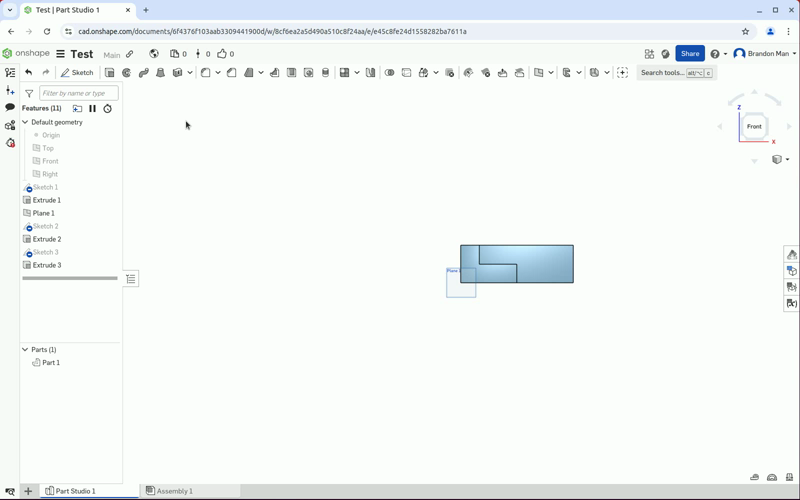
key(shift+h)
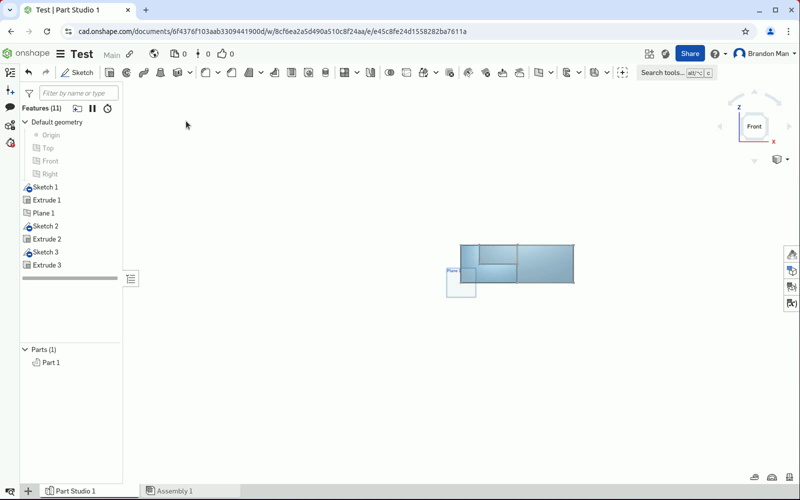
key(shift+h)
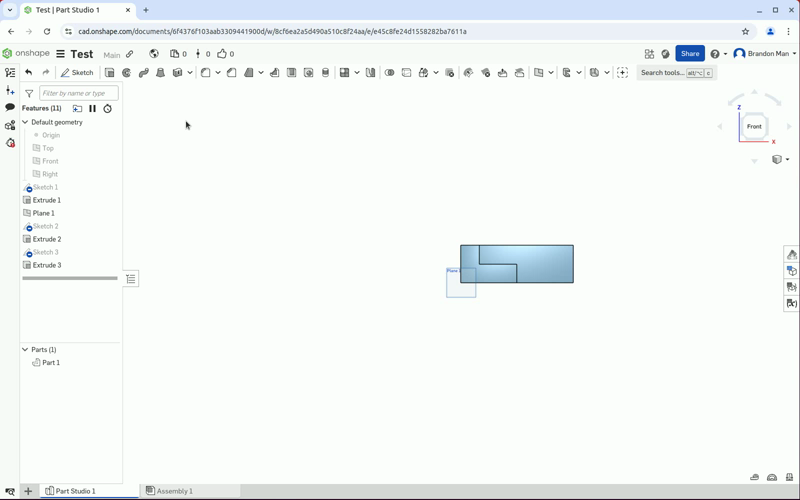
mouse_move(73, 189)
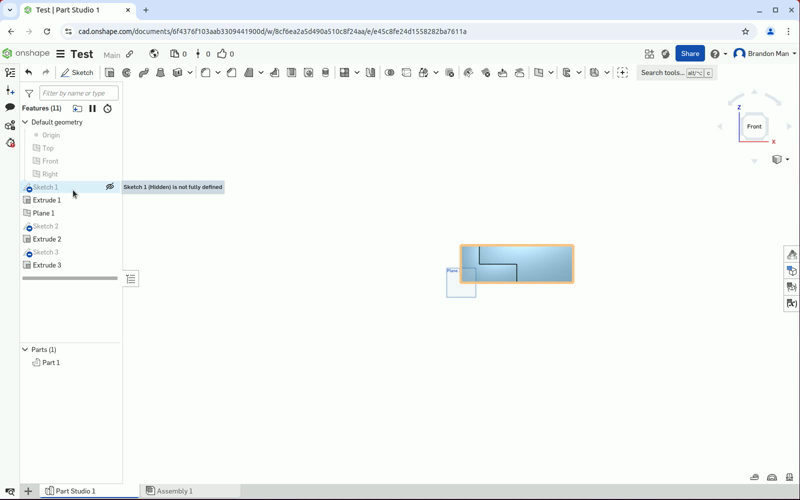
click(73, 189)
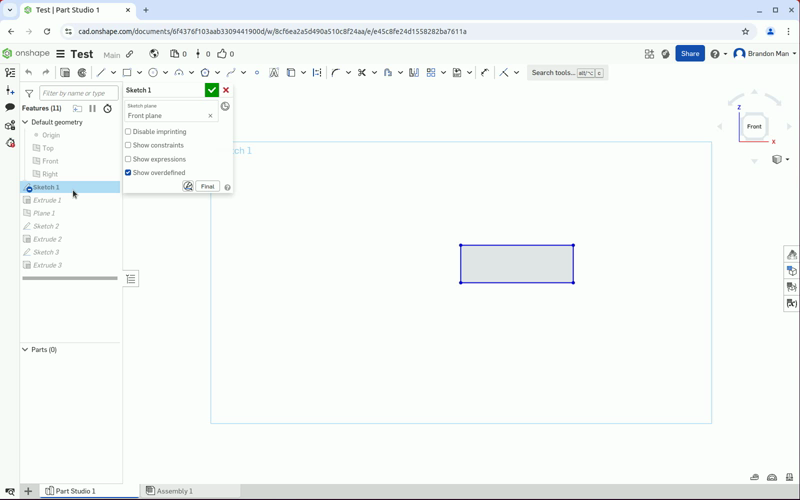
mouse_move(229, 92)
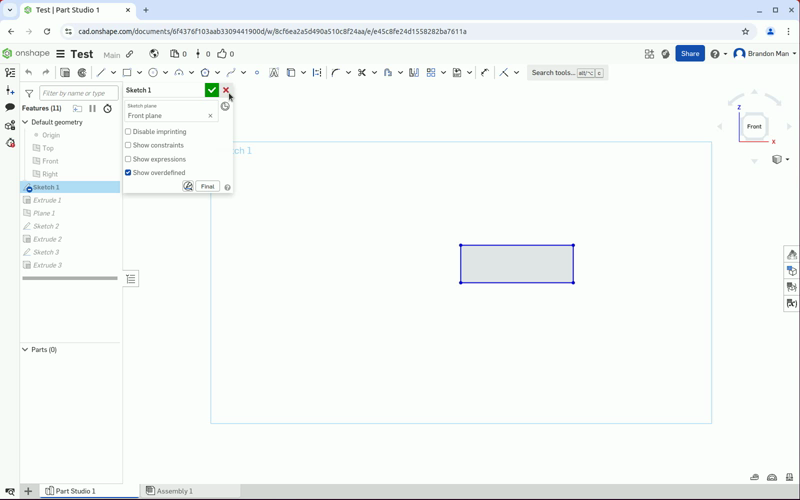
click(229, 92)
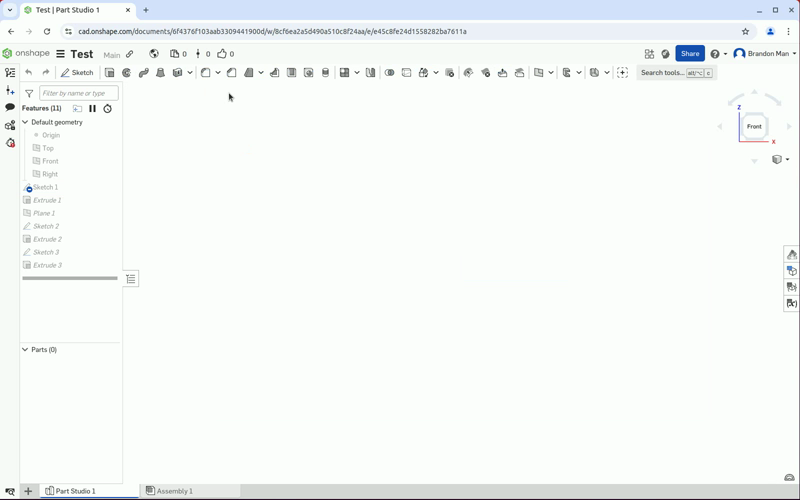
key(shift+s)
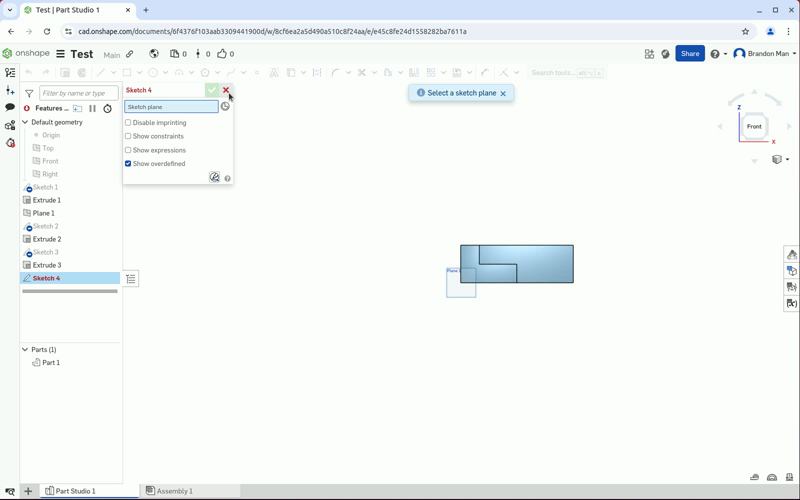
mouse_move(73, 215)
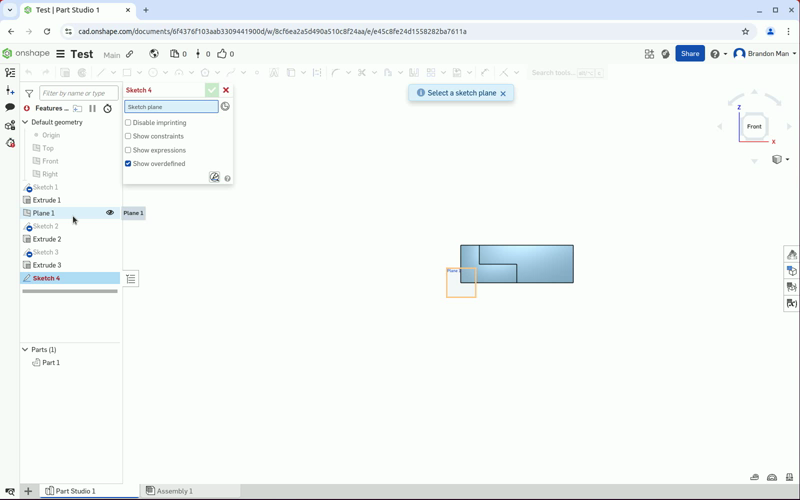
click(73, 215)
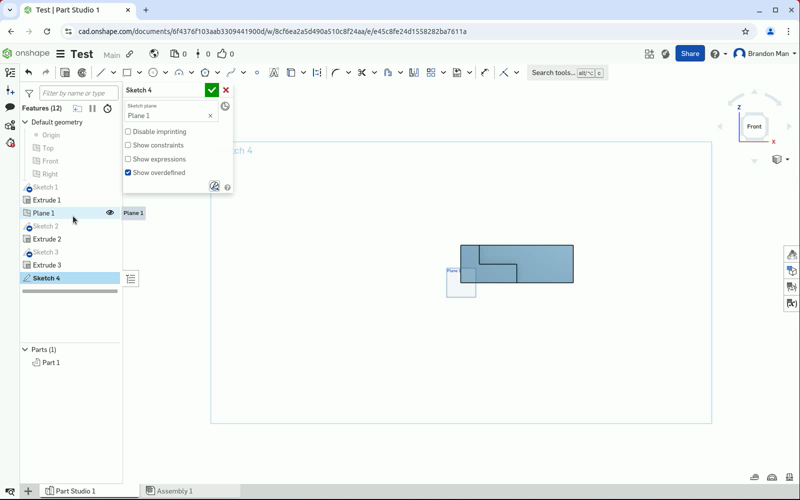
mouse_move(73, 352)
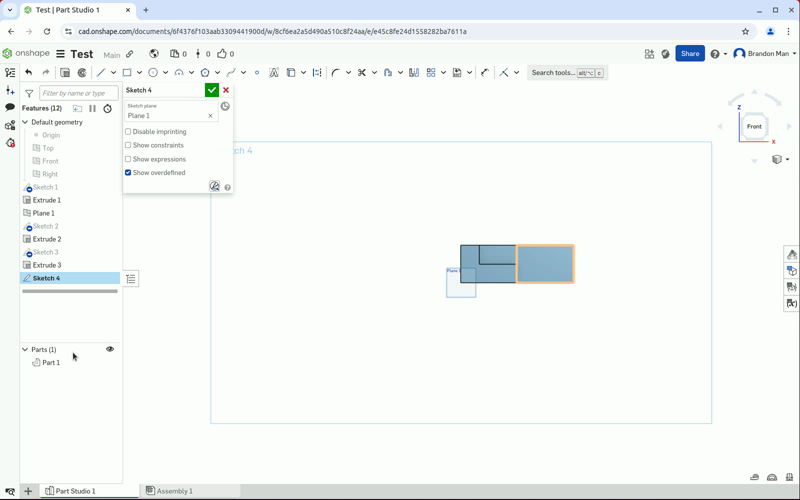
key(y)
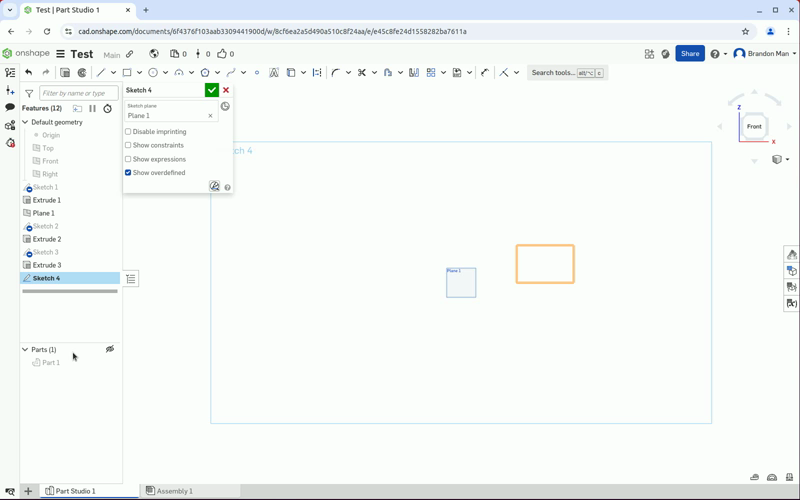
key(l)
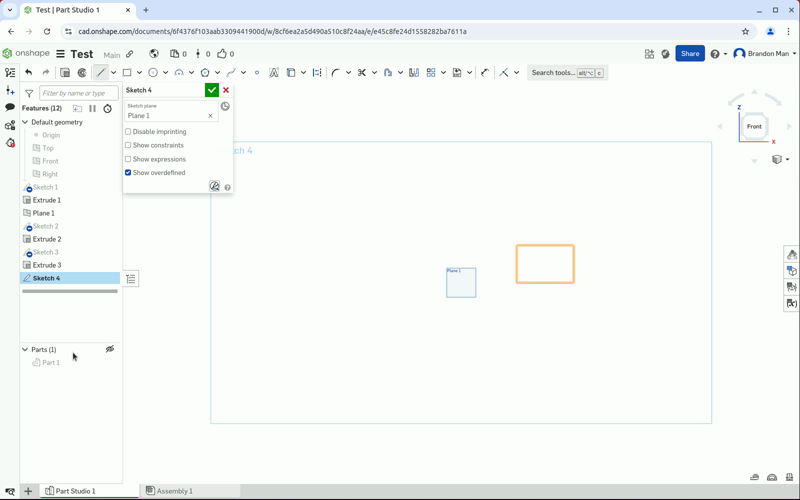
key_down(shift)
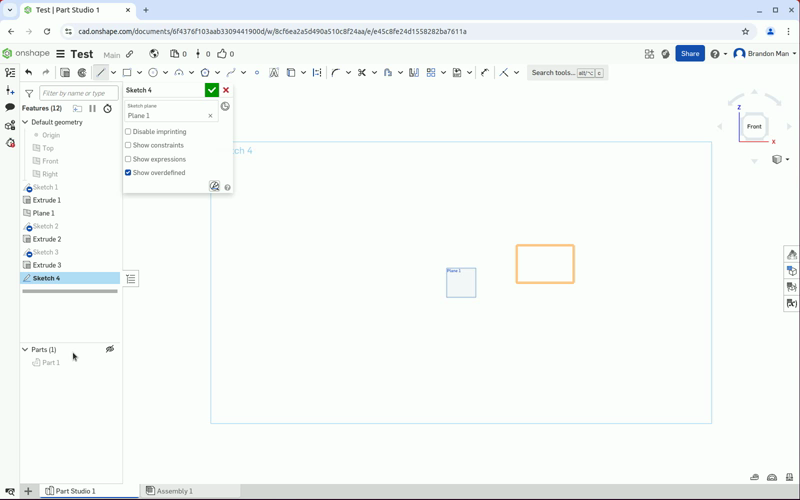
mouse_move(479, 282)
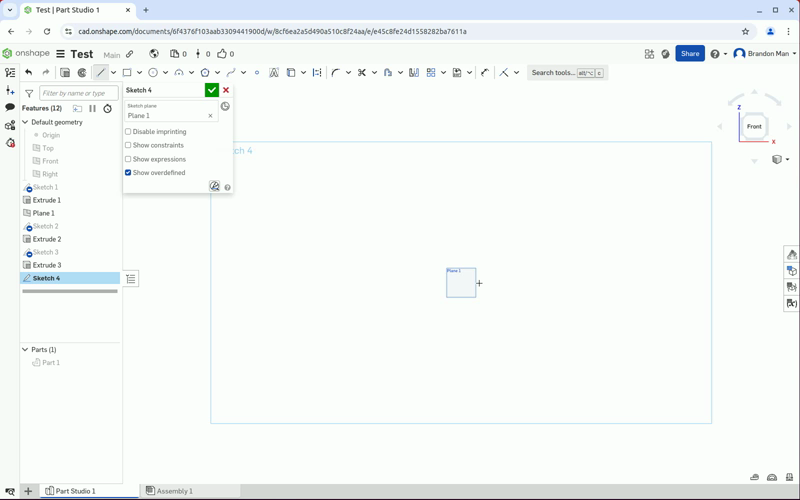
click(479, 282)
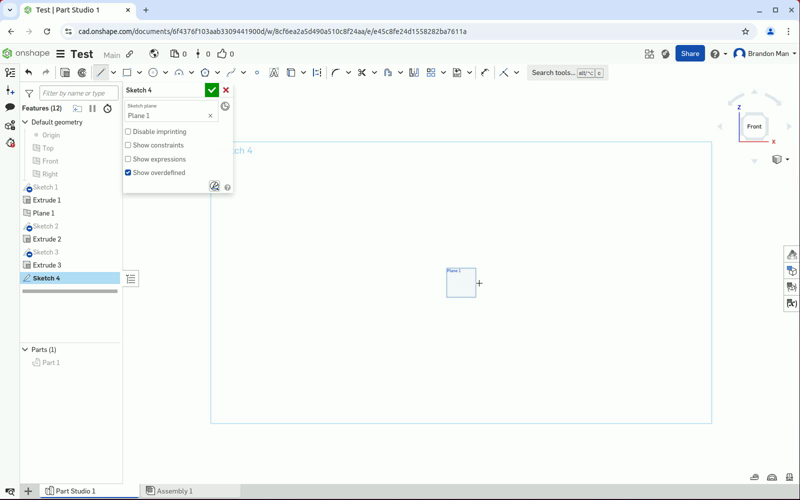
key_up(shift)
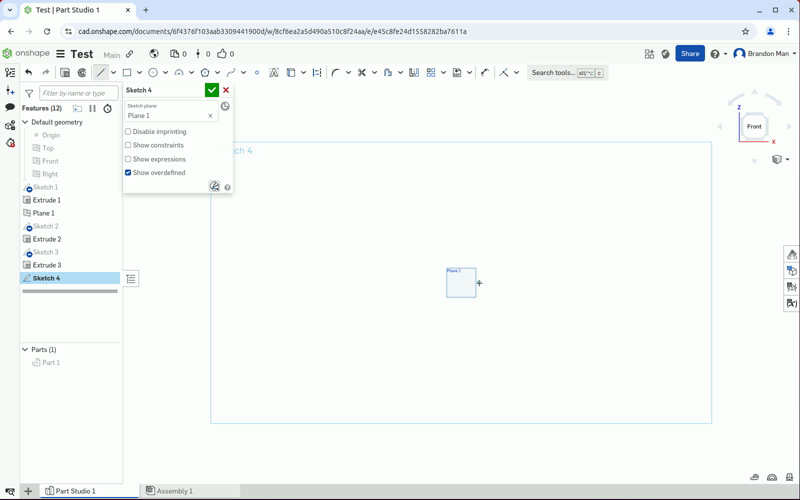
key_down(shift)
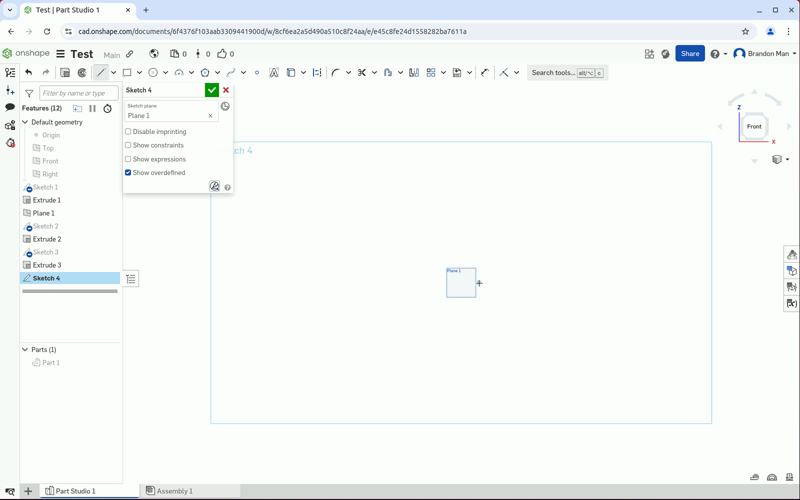
mouse_move(509, 282)
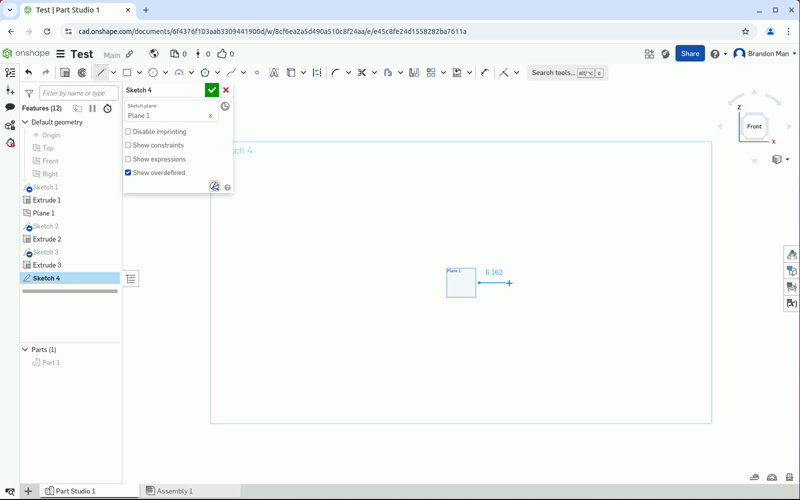
mouse_move(517, 282)
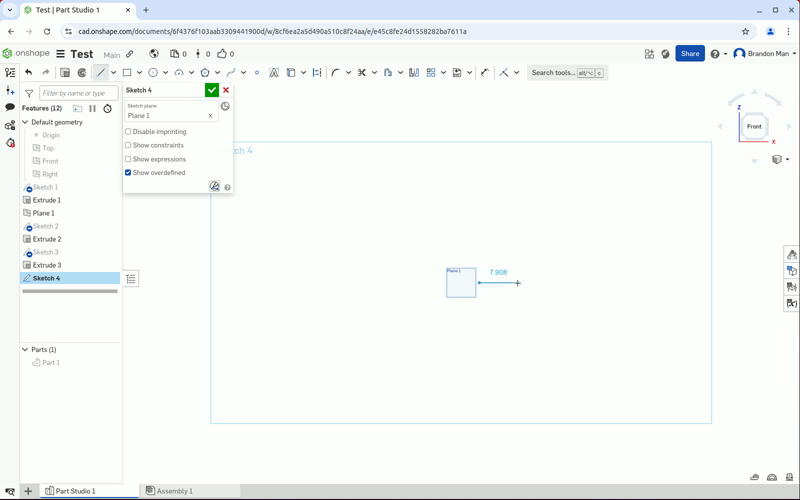
click(517, 282)
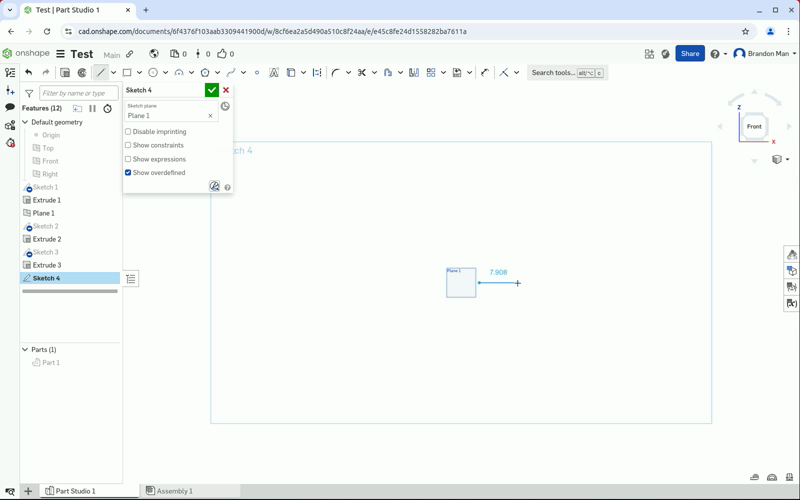
key_up(shift)
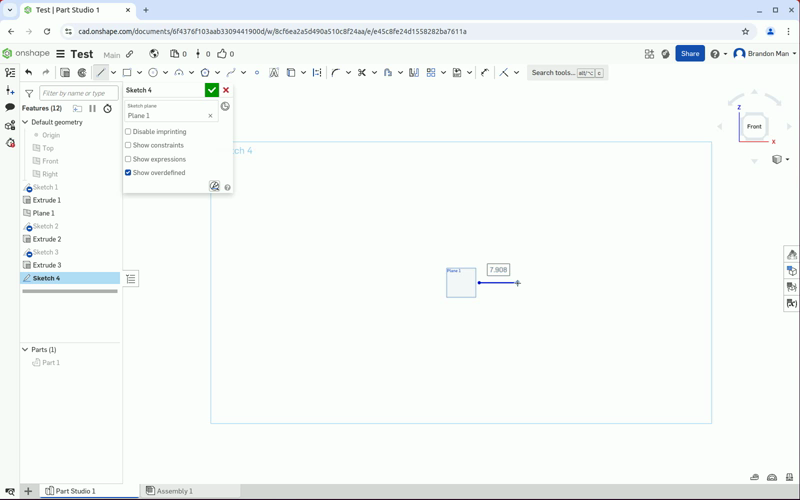
key_down(shift)
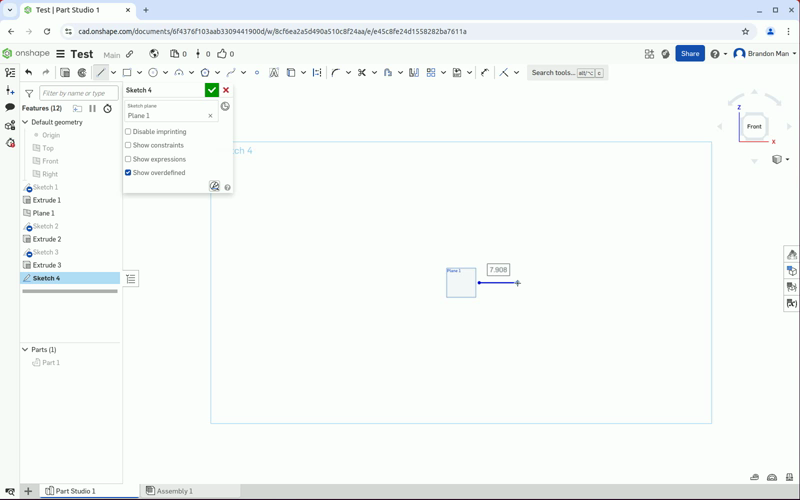
mouse_move(547, 282)
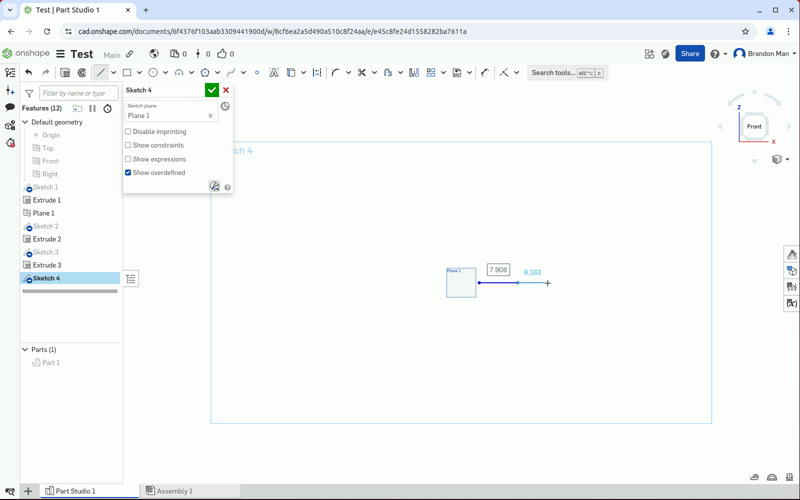
mouse_move(517, 263)
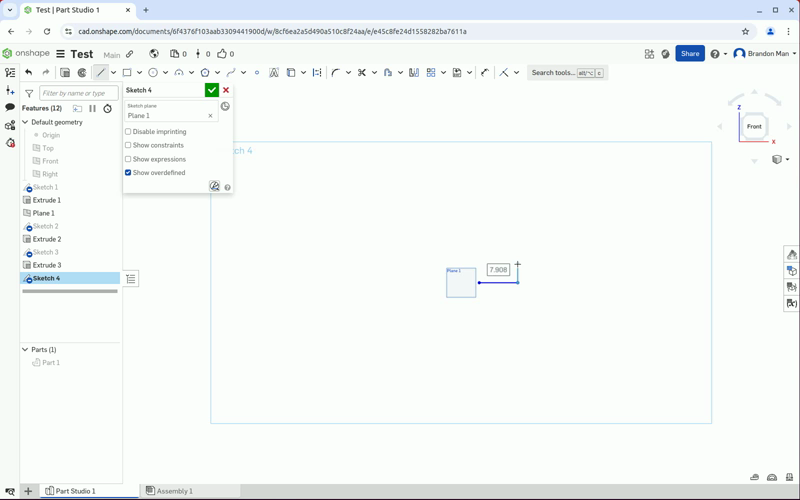
click(517, 263)
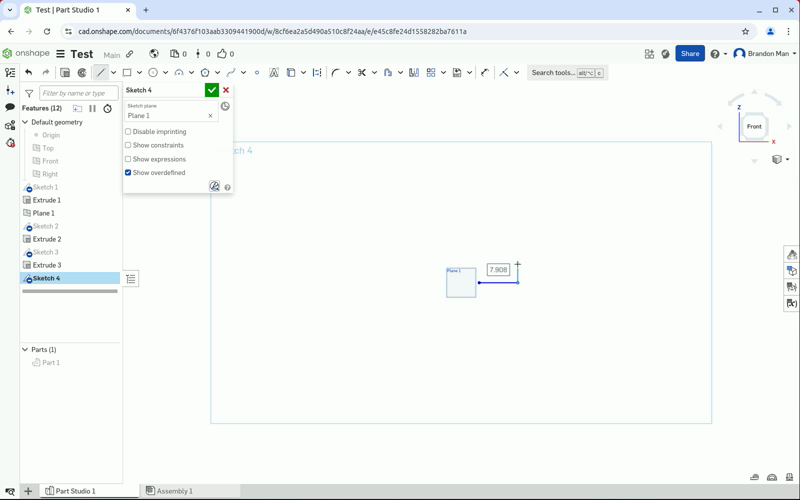
key_up(shift)
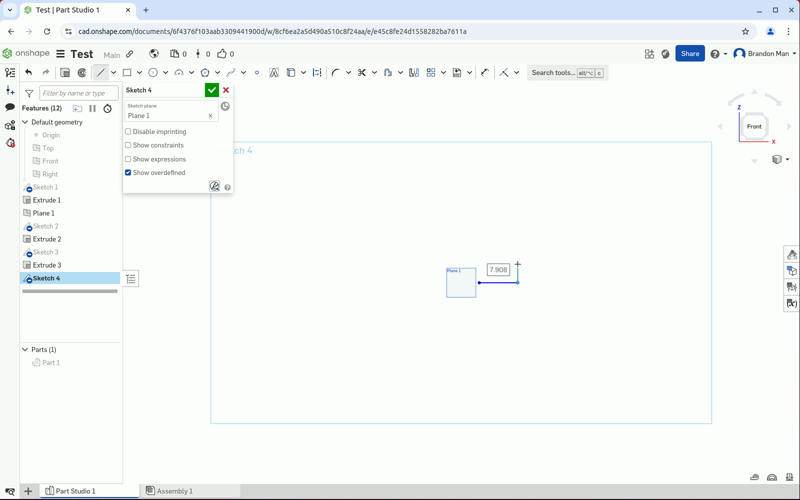
key_down(shift)
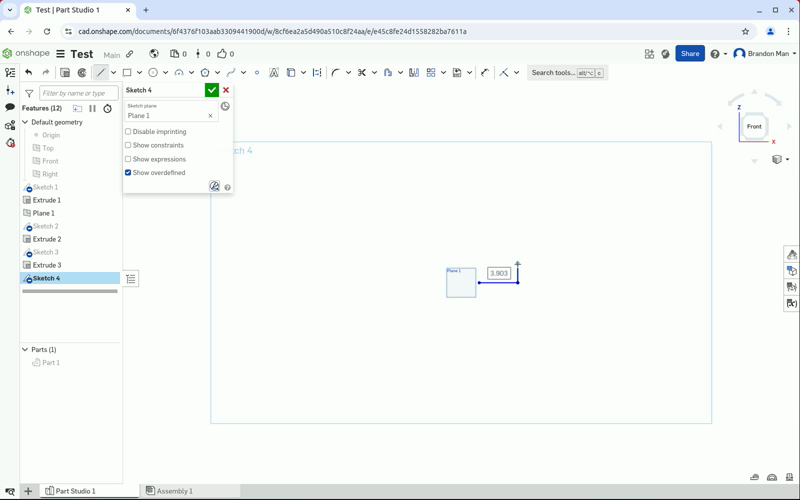
mouse_move(547, 263)
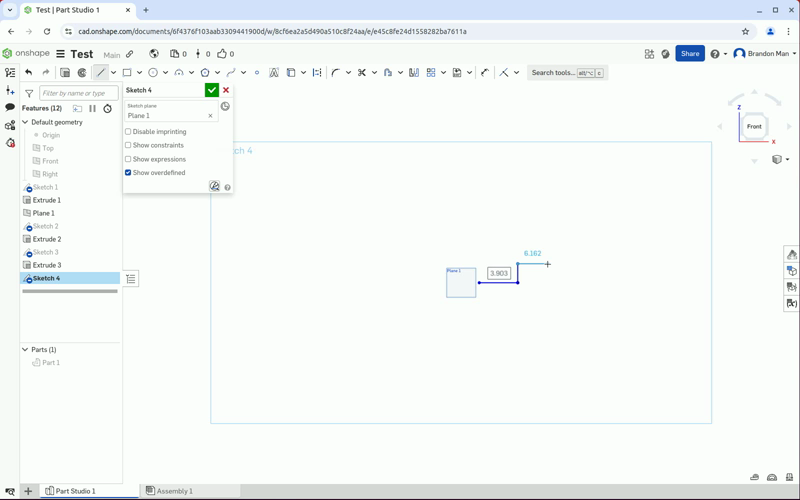
mouse_move(479, 263)
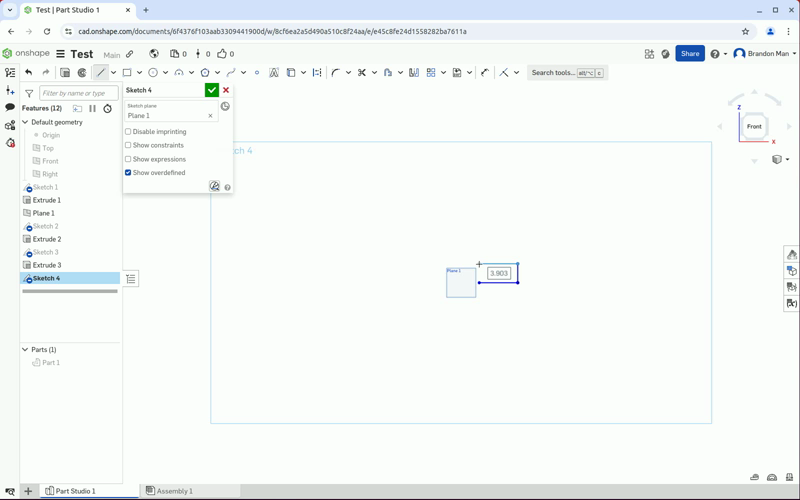
click(479, 263)
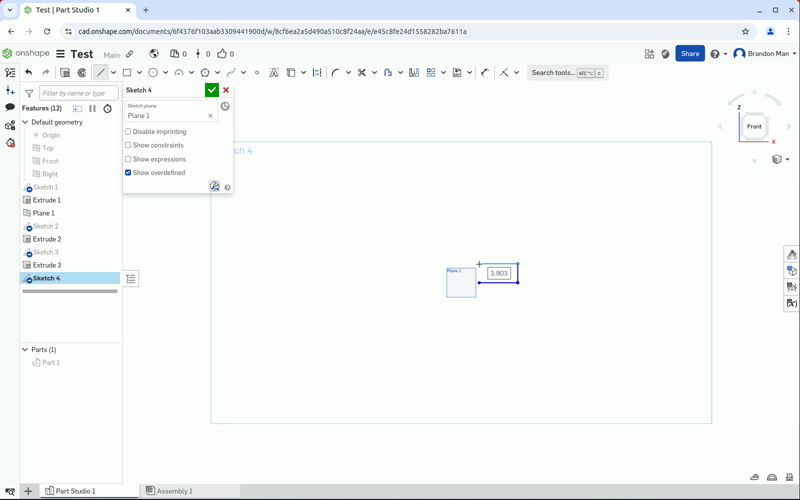
key_up(shift)
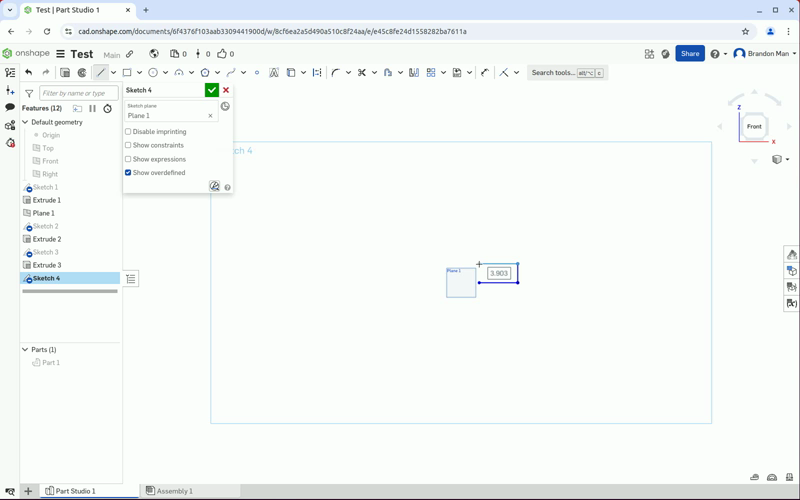
mouse_move(509, 263)
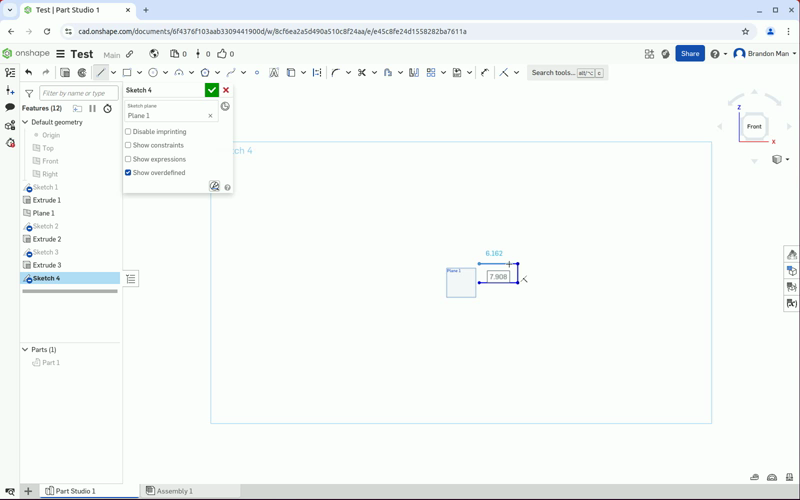
key_down(shift)
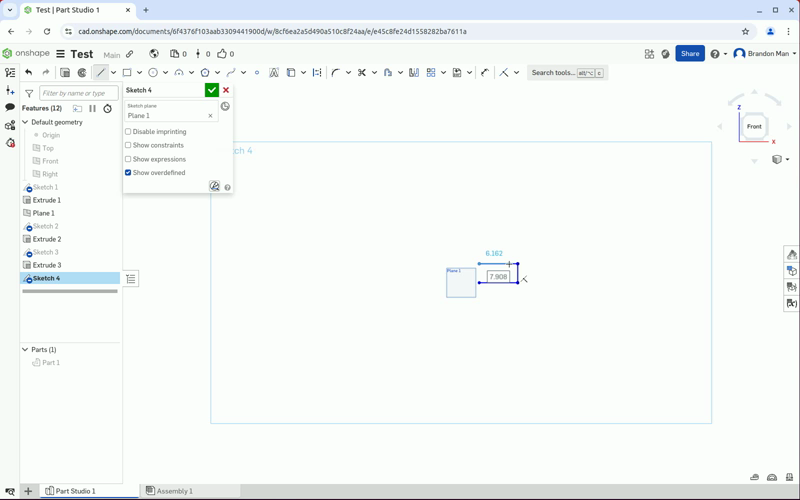
mouse_move(479, 282)
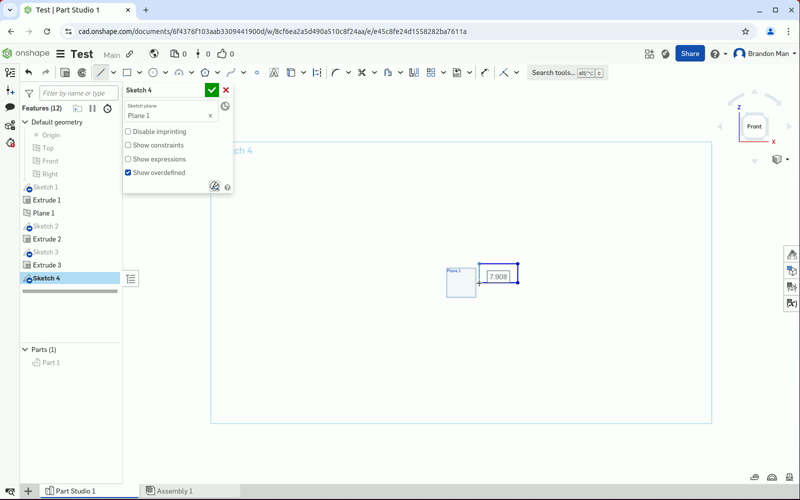
key_up(shift)
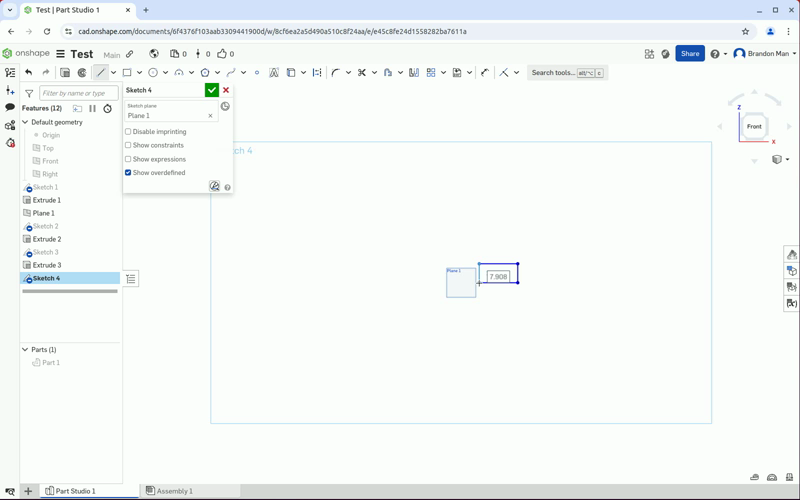
click(479, 282)
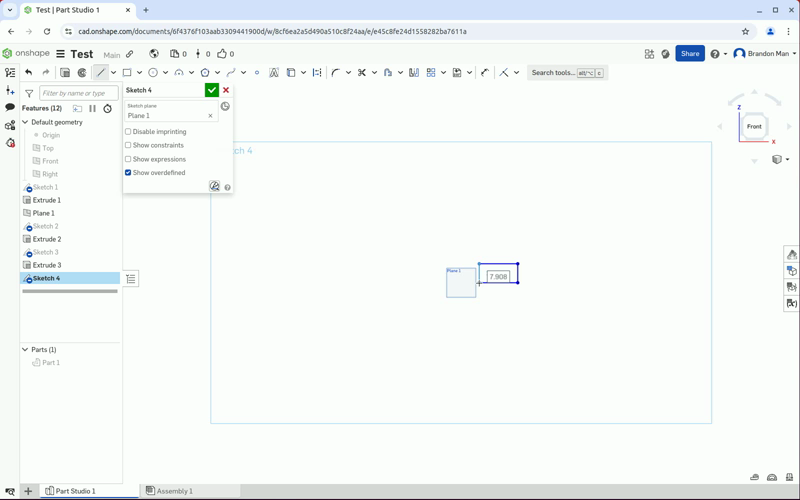
key(esc)
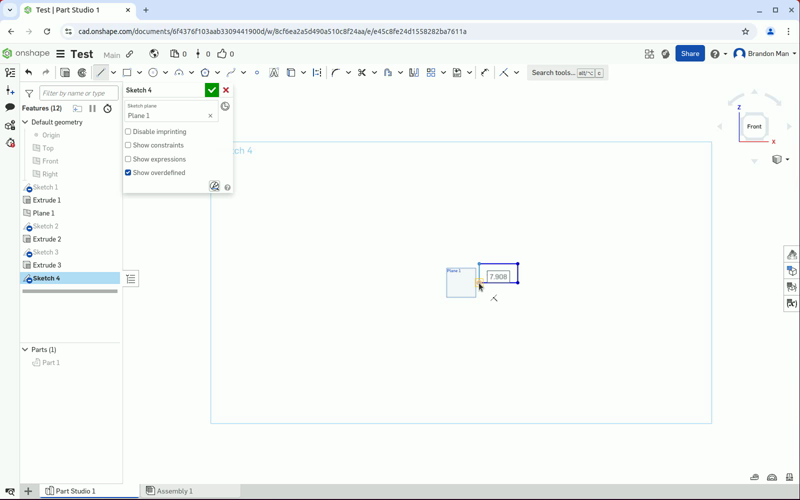
mouse_move(487, 268)
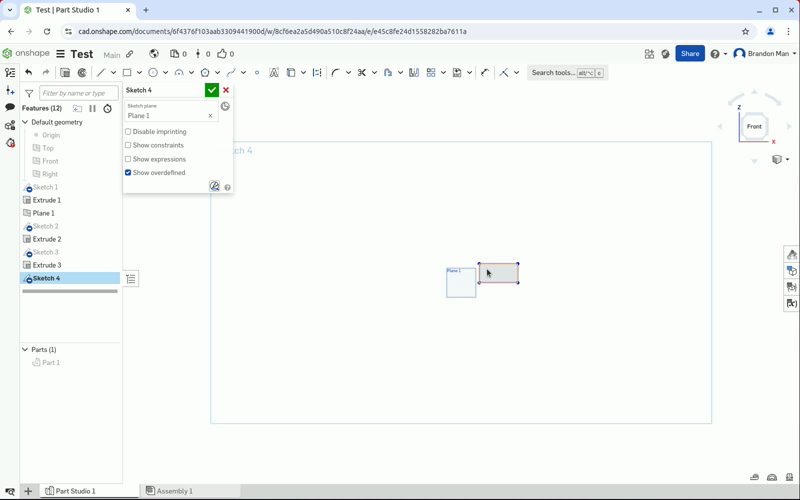
scroll(6)
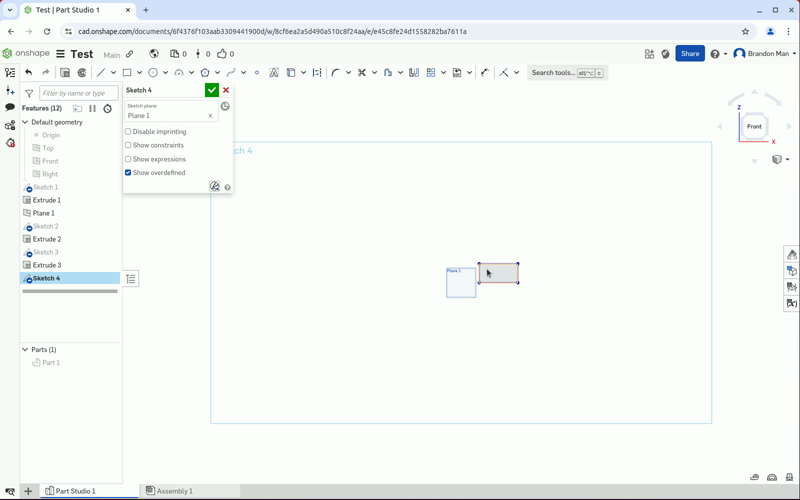
scroll(6)
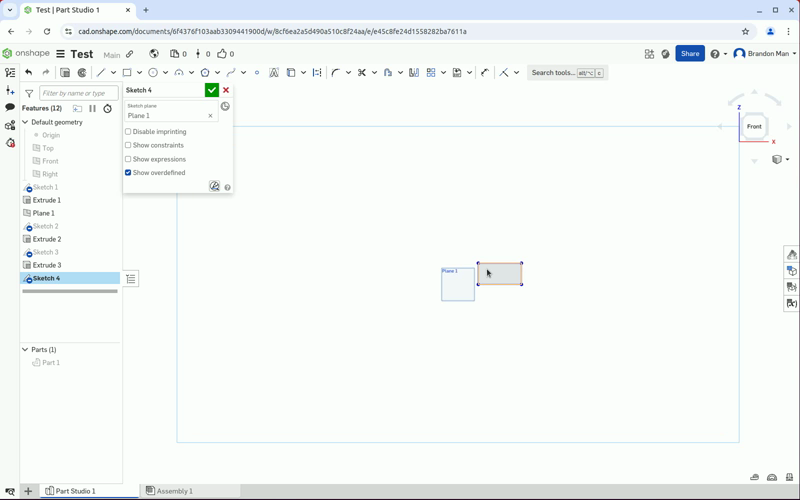
scroll(6)
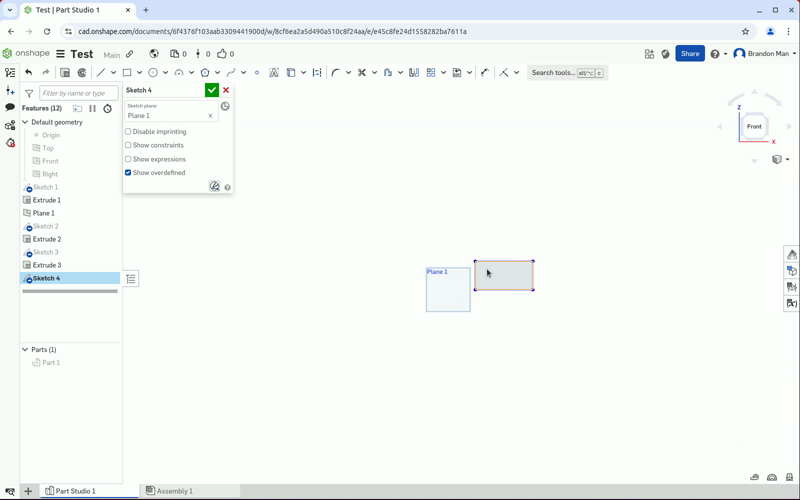
scroll(6)
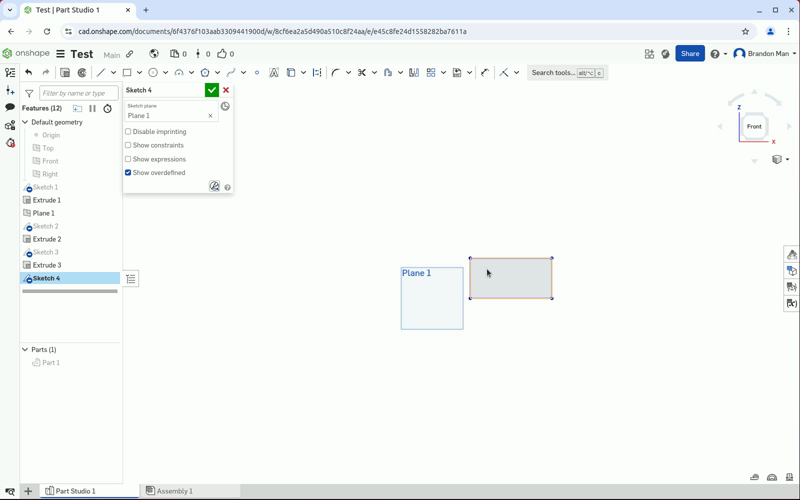
scroll(6)
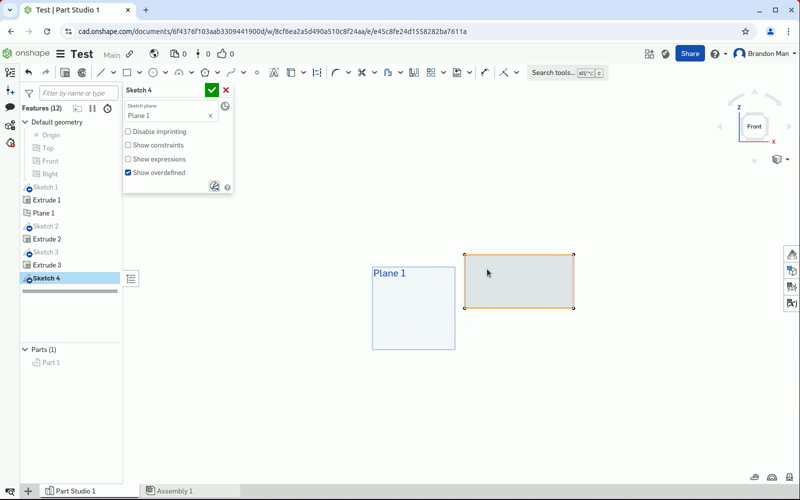
scroll(6)
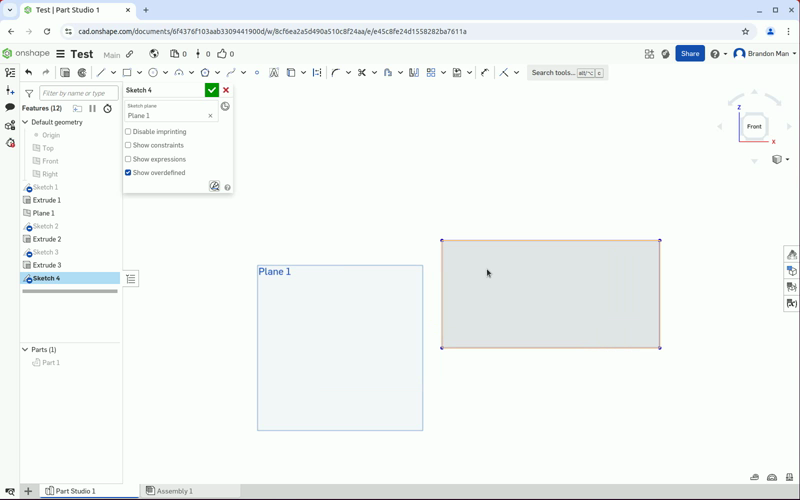
scroll(6)
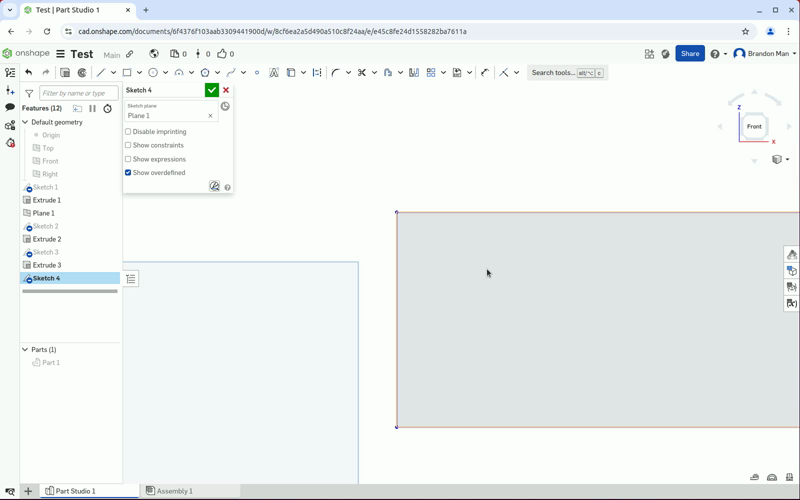
click(487, 268)
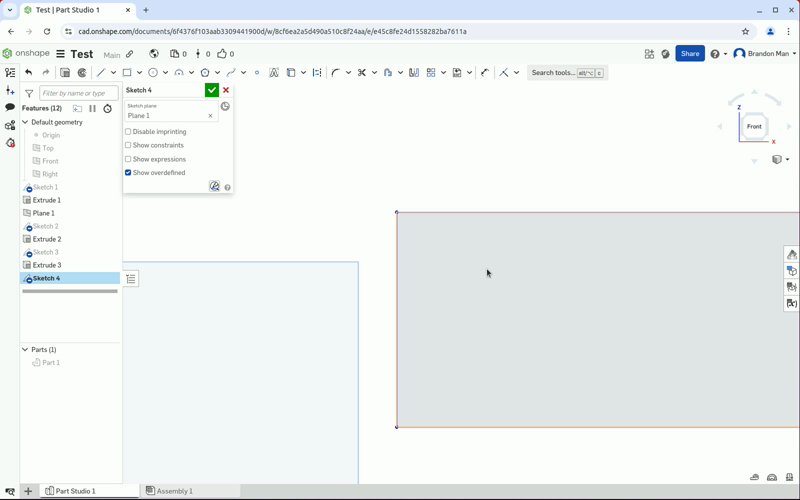
scroll(-6)
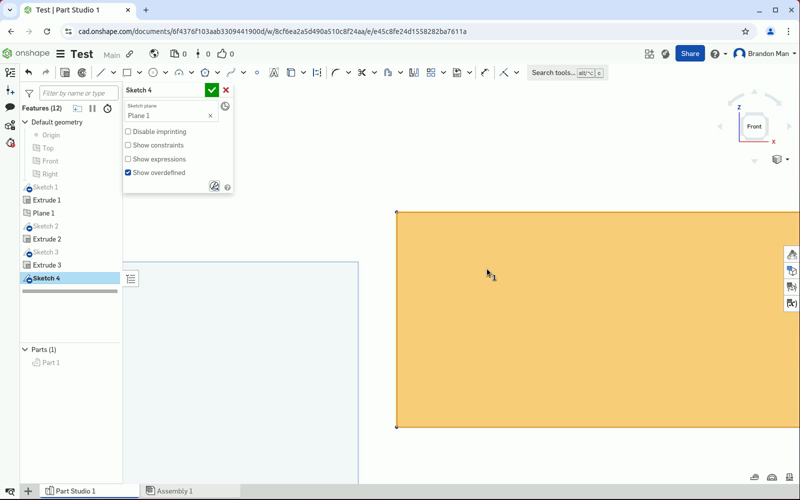
scroll(-6)
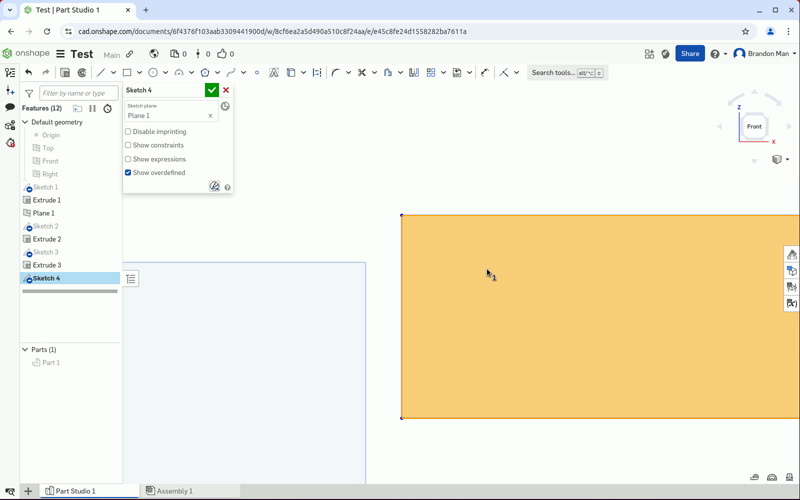
scroll(-6)
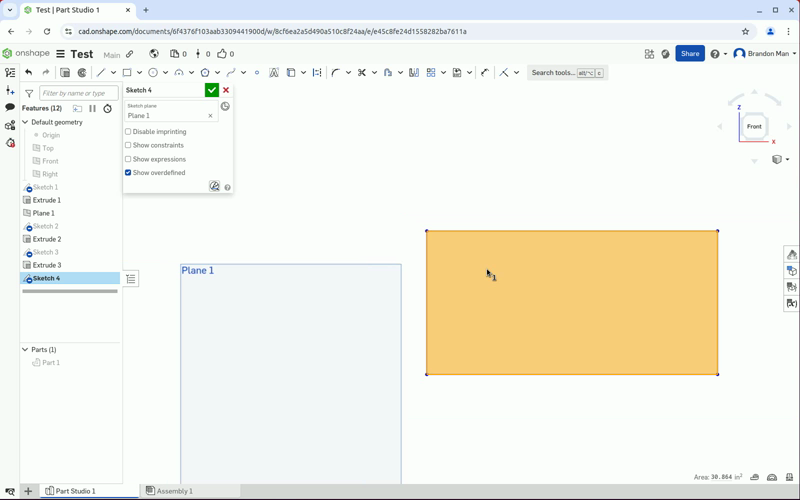
scroll(-6)
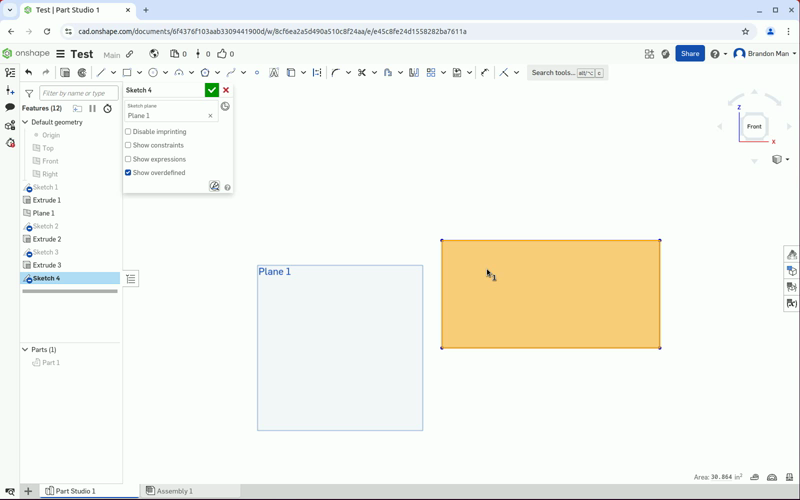
scroll(-6)
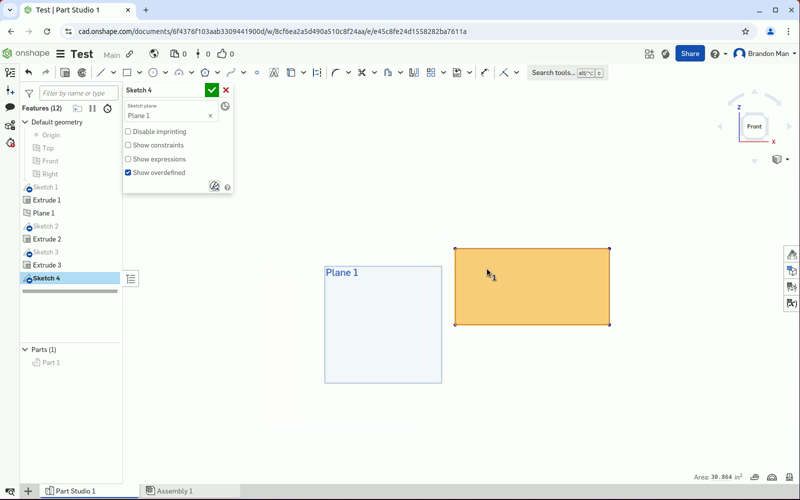
scroll(-6)
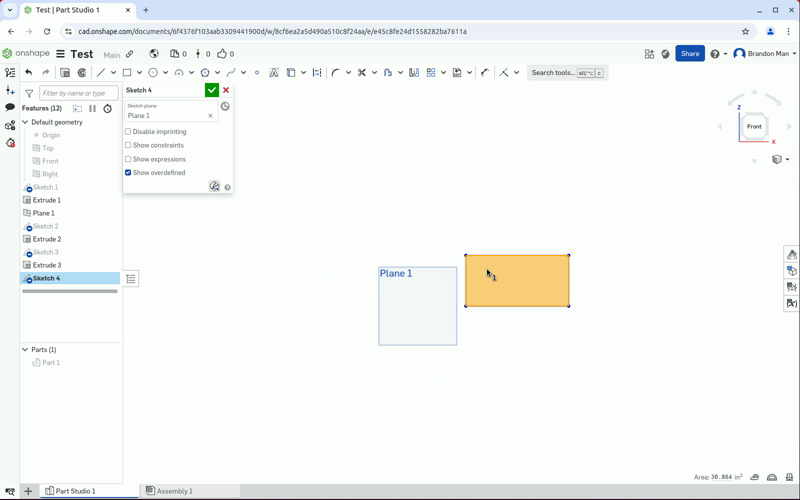
scroll(-6)
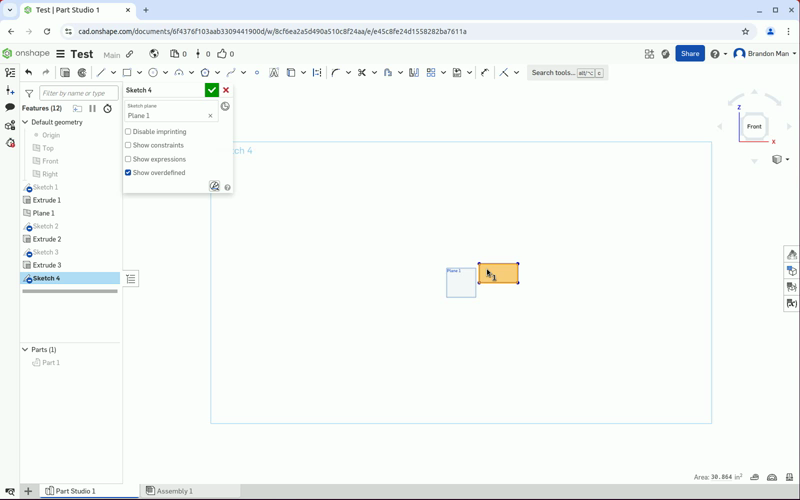
mouse_move(73, 352)
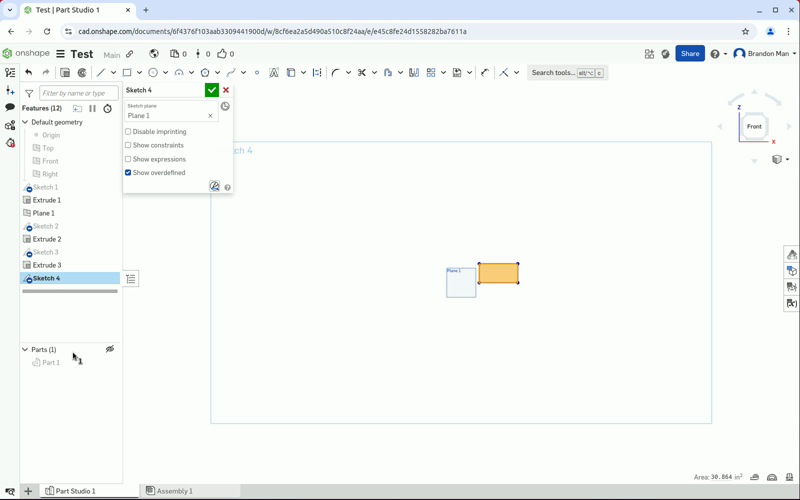
key(shift+y)
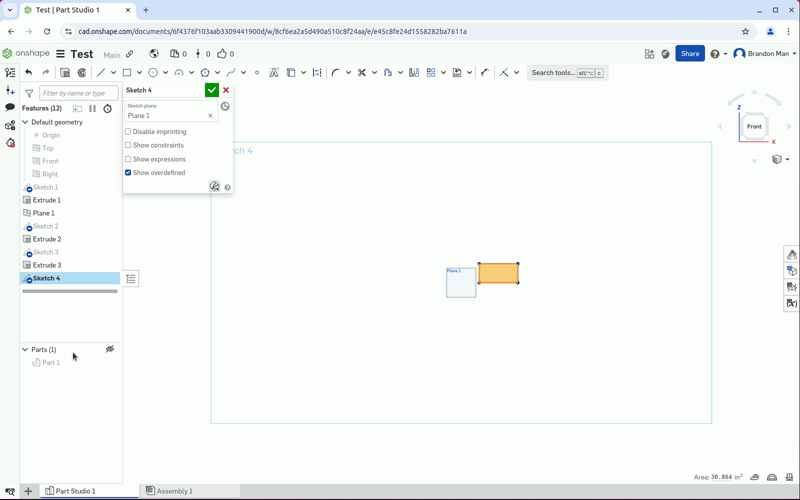
key(shift+e)
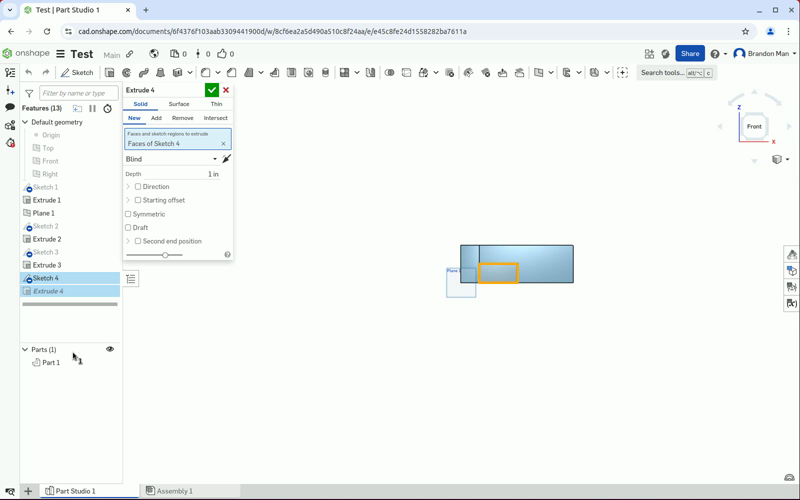
mouse_move(143, 106)
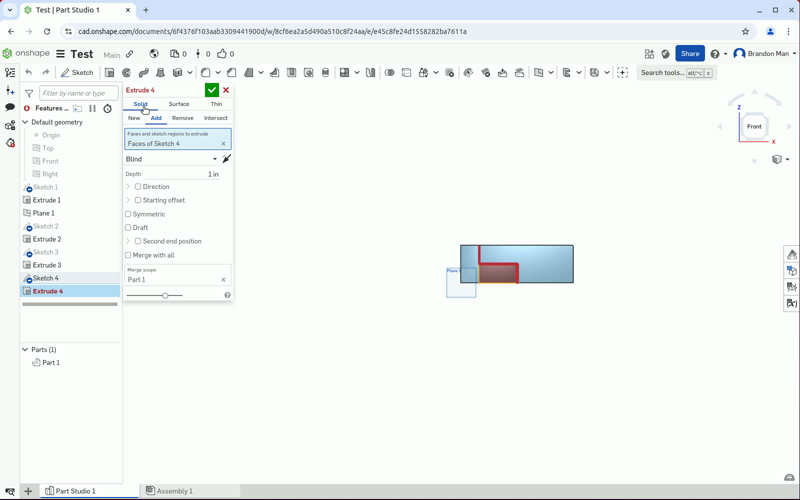
click(143, 106)
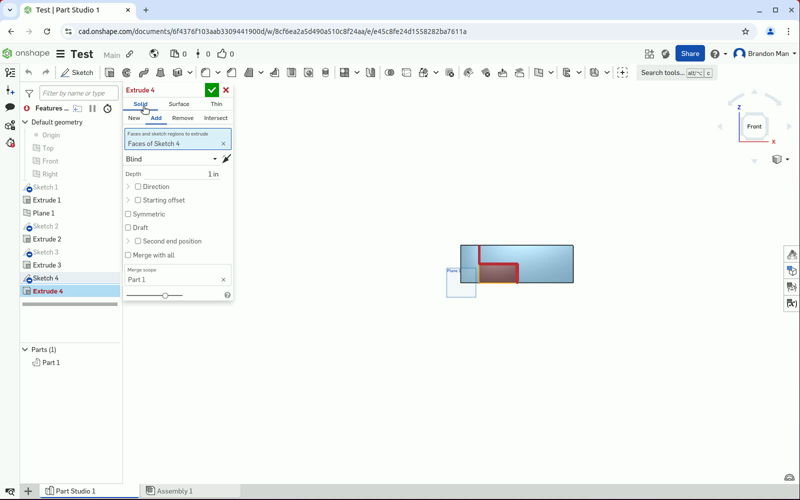
mouse_move(186, 120)
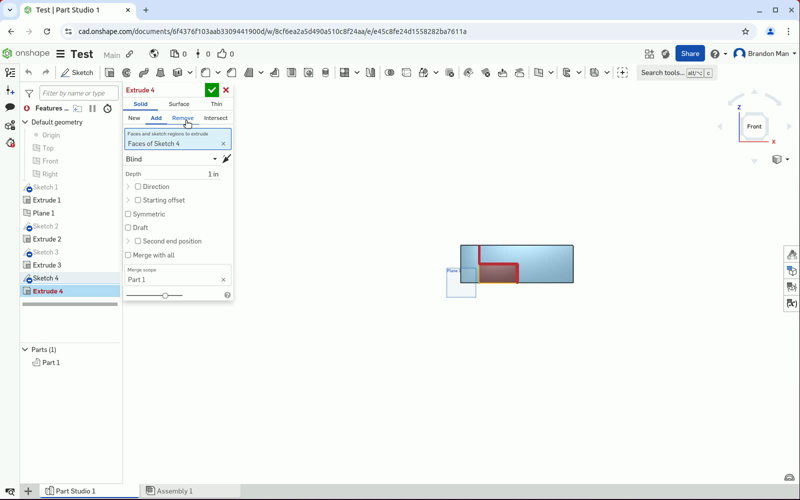
click(186, 120)
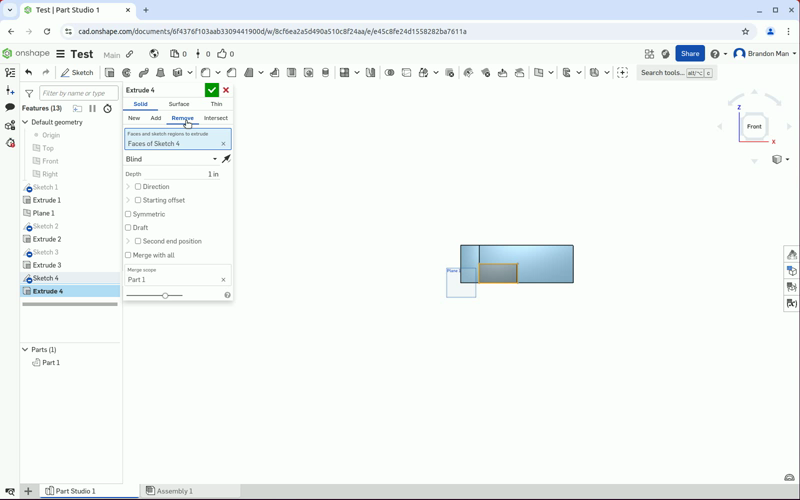
key(tab, 4)
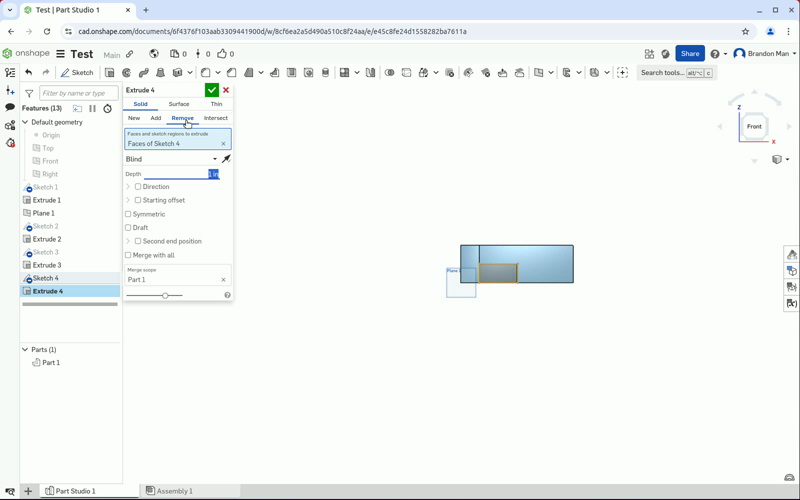
text(3.851)
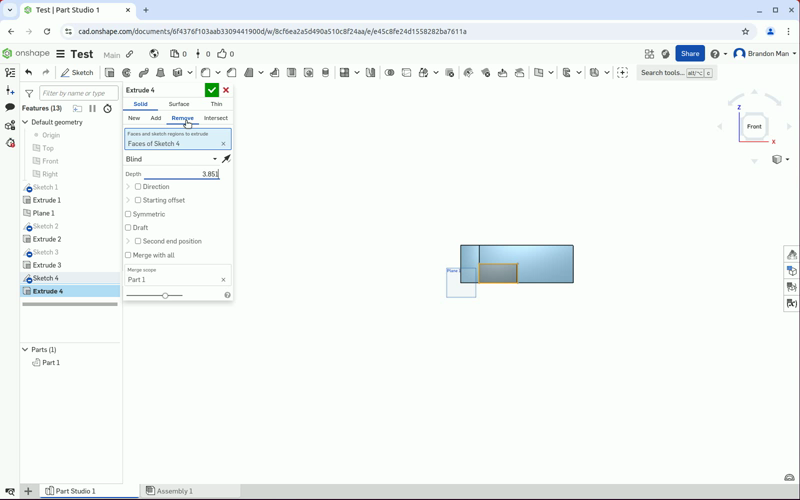
key(tab, 6)
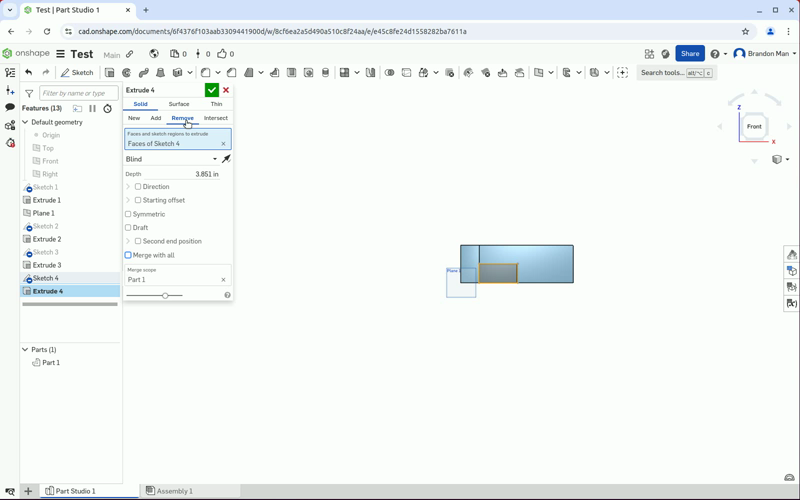
key(space)
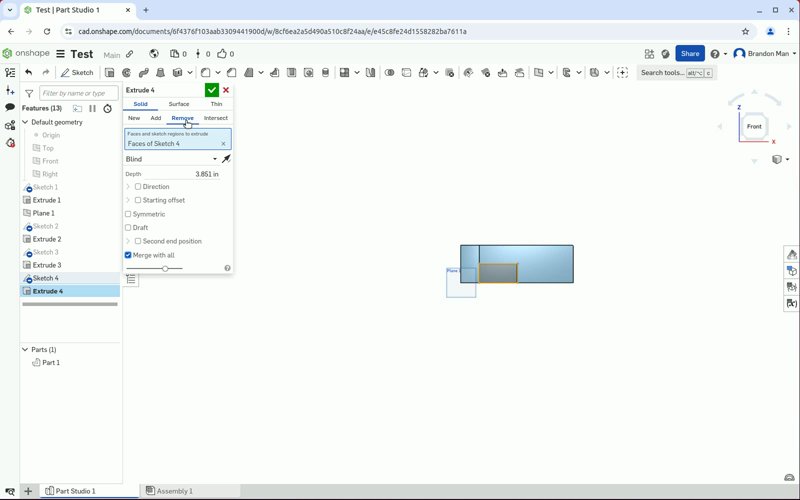
key(enter)
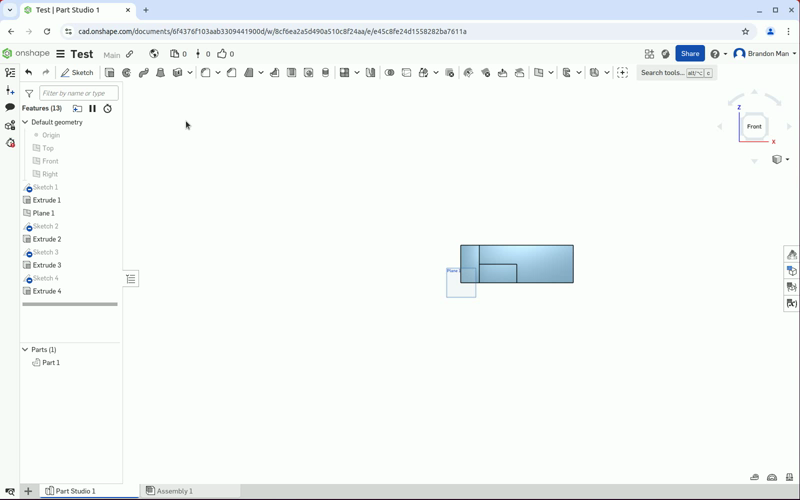
key(shift+h)
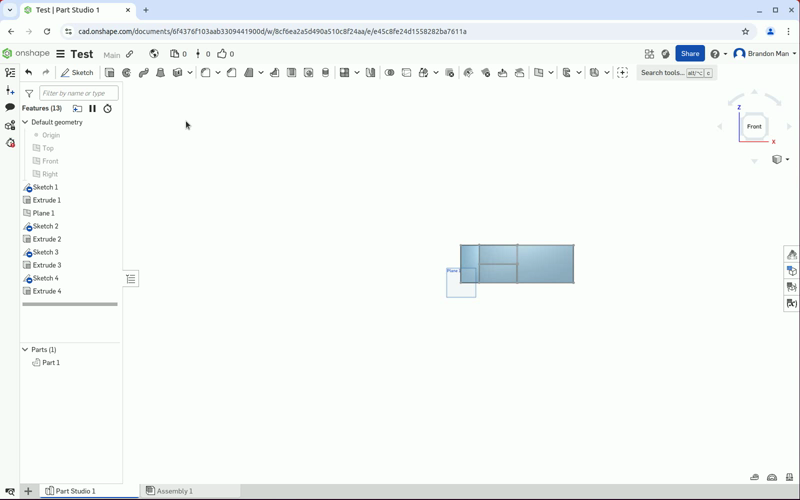
key(shift+h)
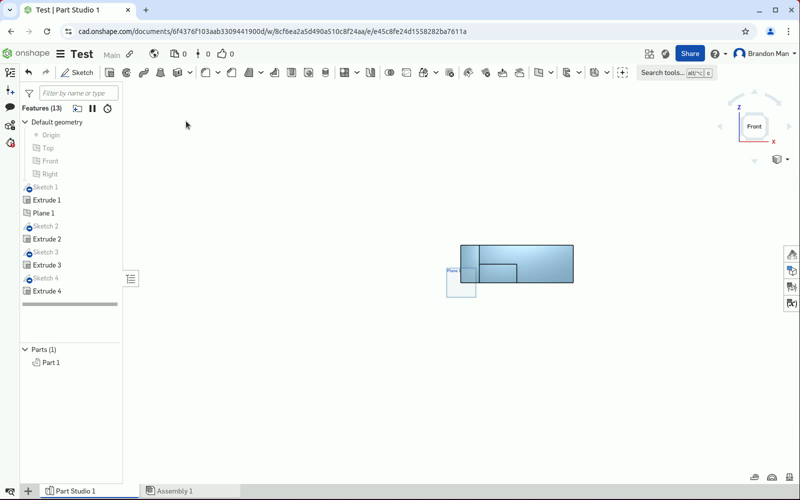
mouse_move(73, 189)
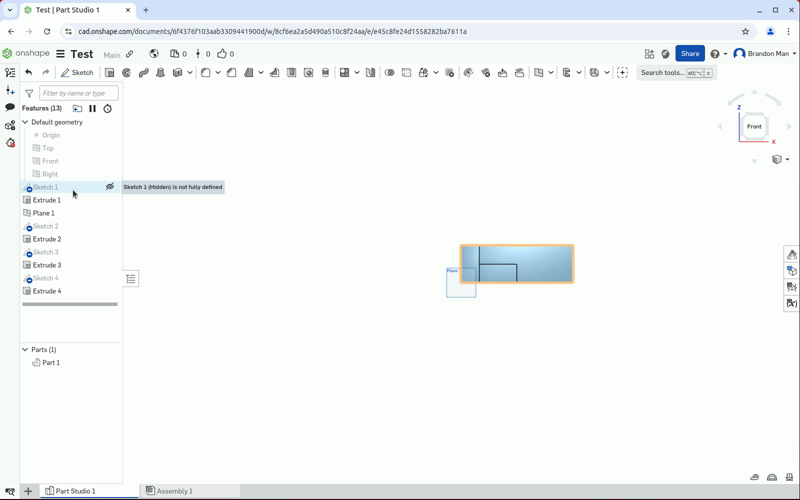
click(73, 189)
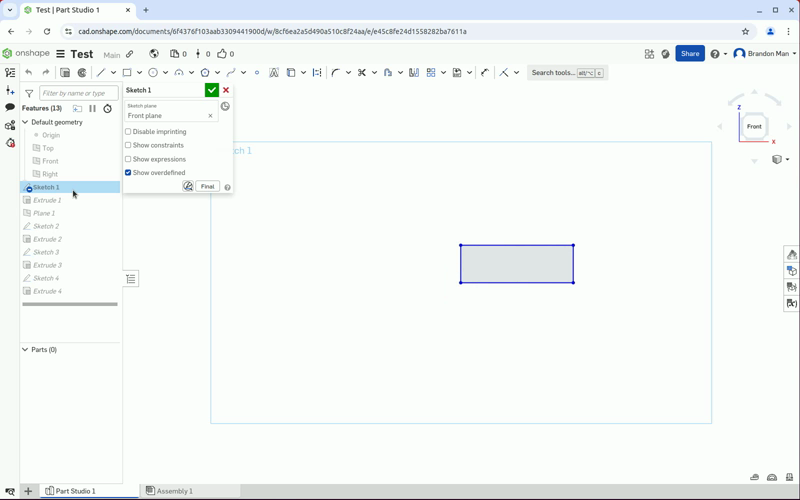
mouse_move(229, 92)
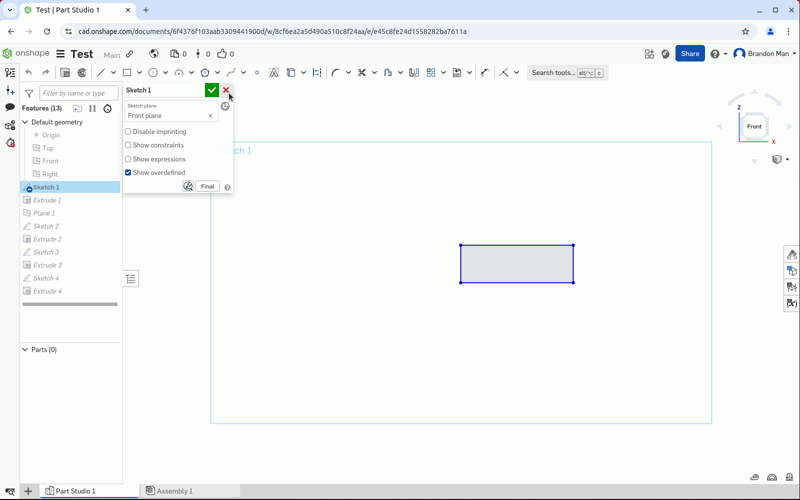
click(229, 92)
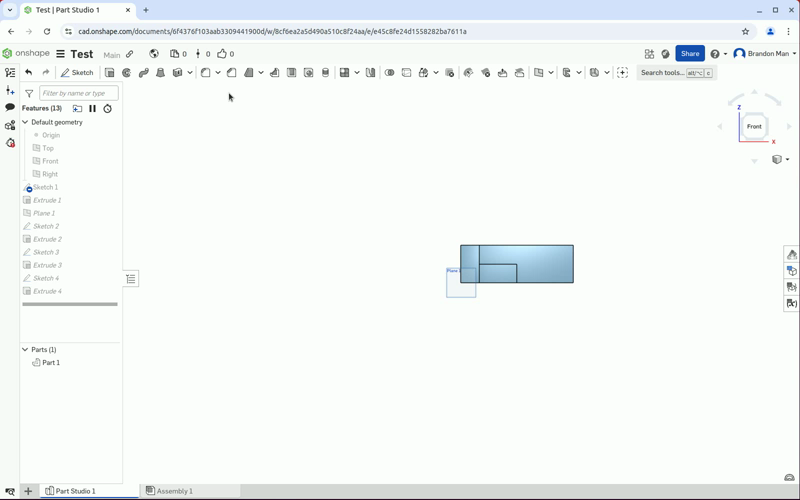
mouse_move(73, 352)
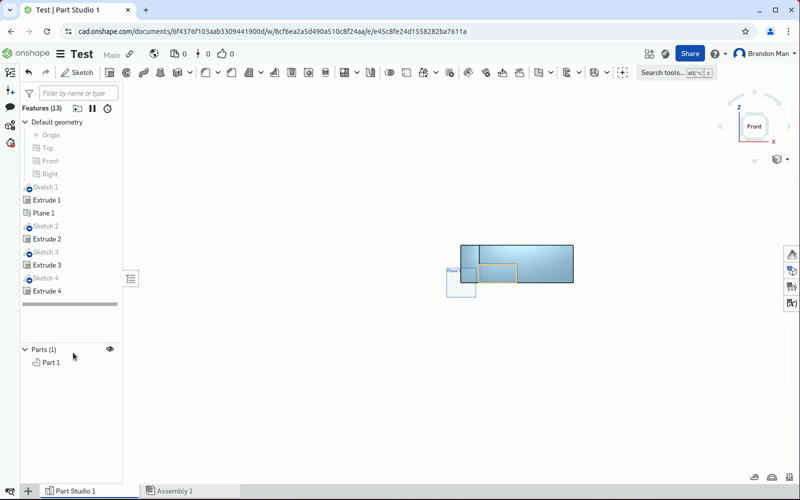
key(y)
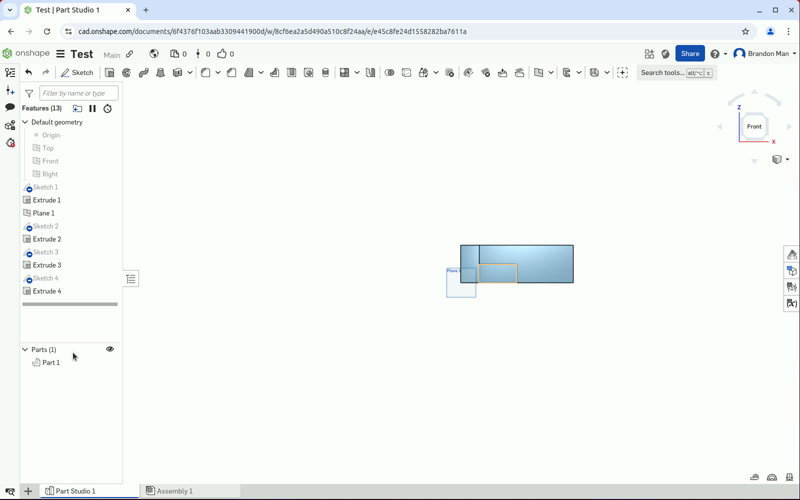
key(shift+p)
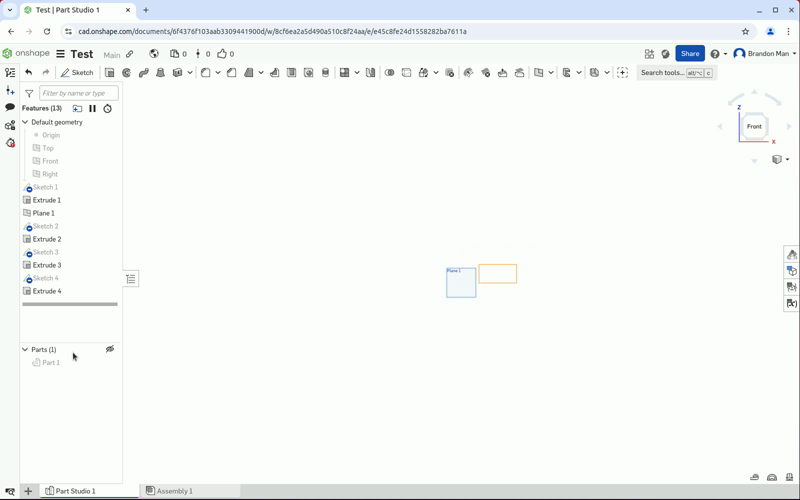
key(space)
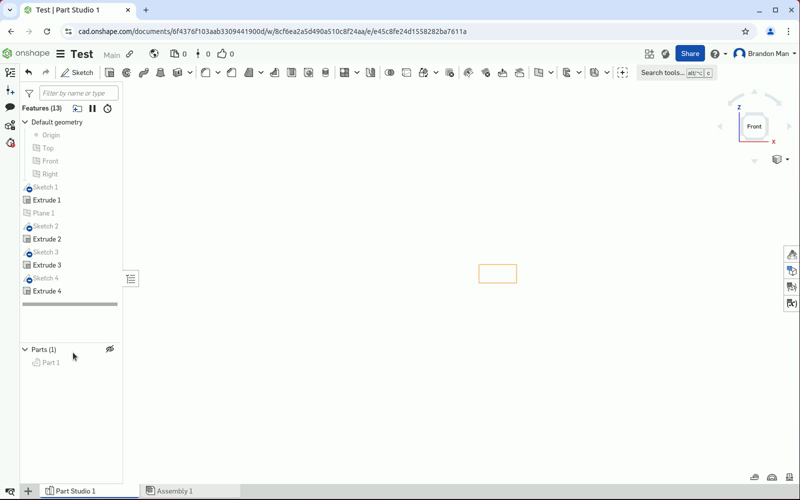
key_down(shift)
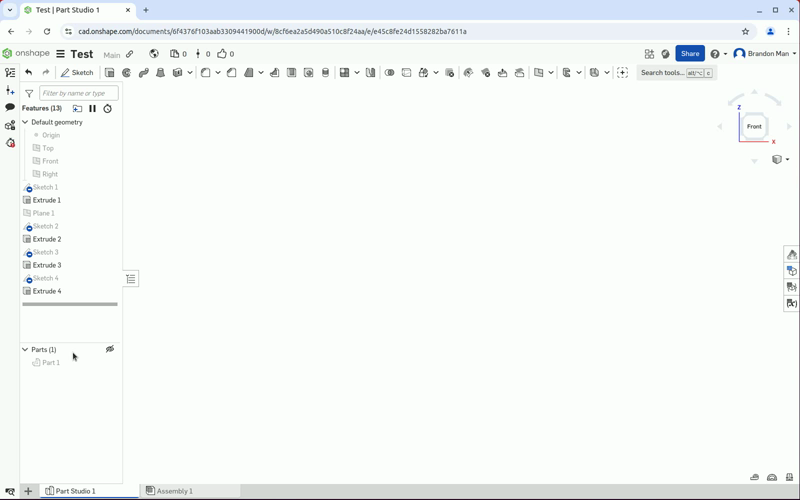
key(down)
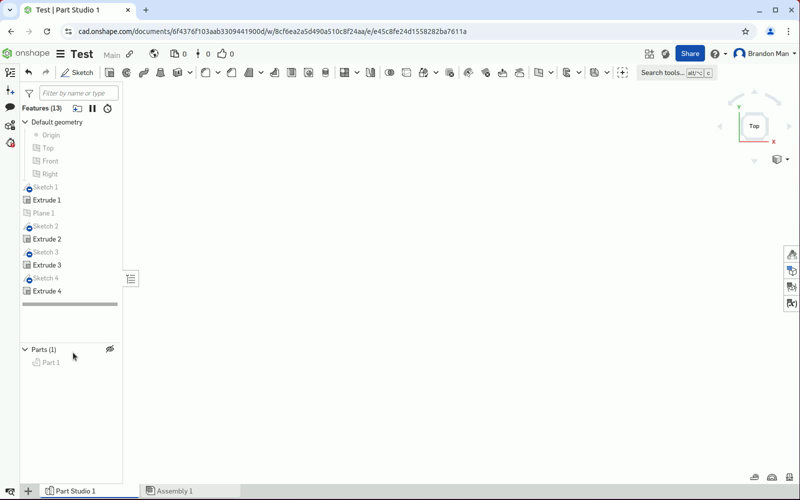
key_up(shift)
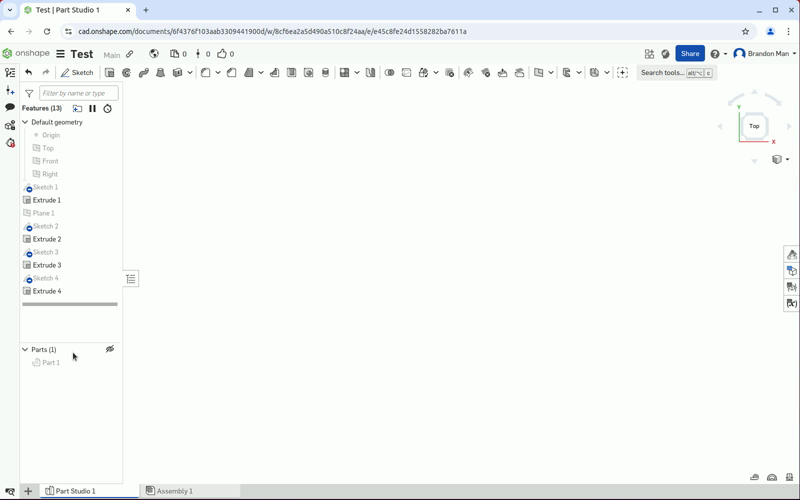
mouse_move(73, 352)
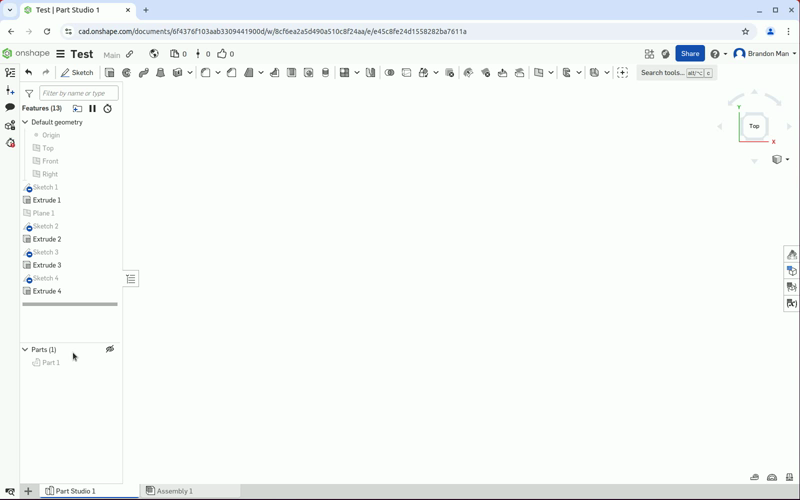
key(shift+y)
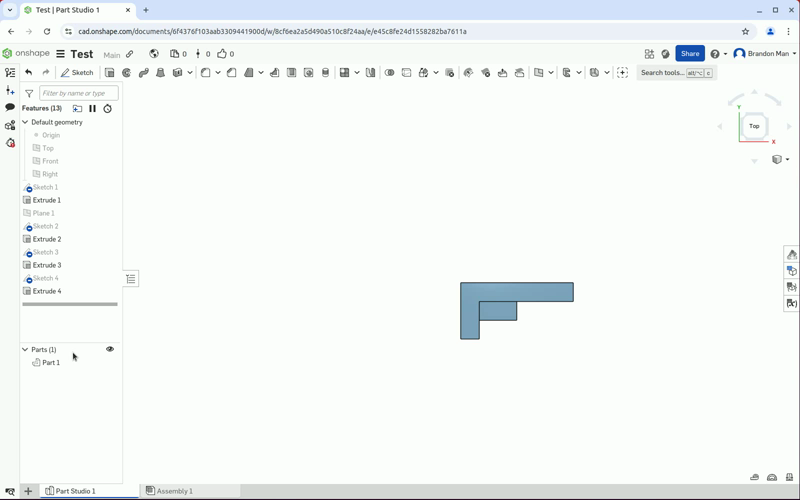
mouse_move(541, 75)
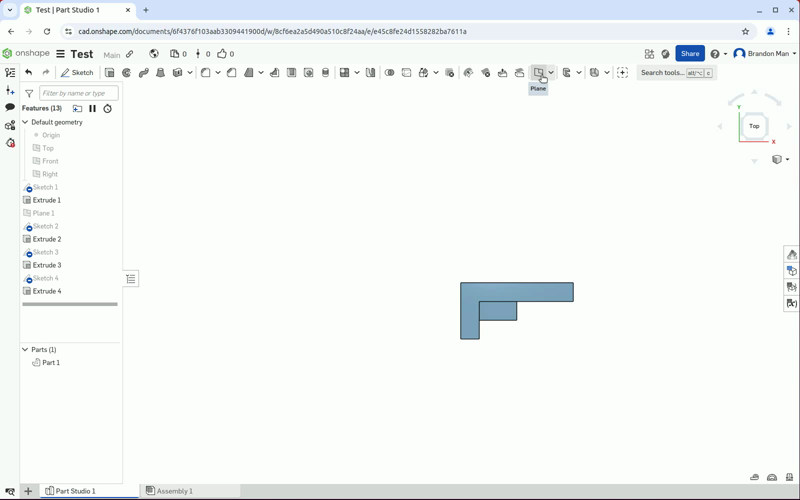
click(541, 75)
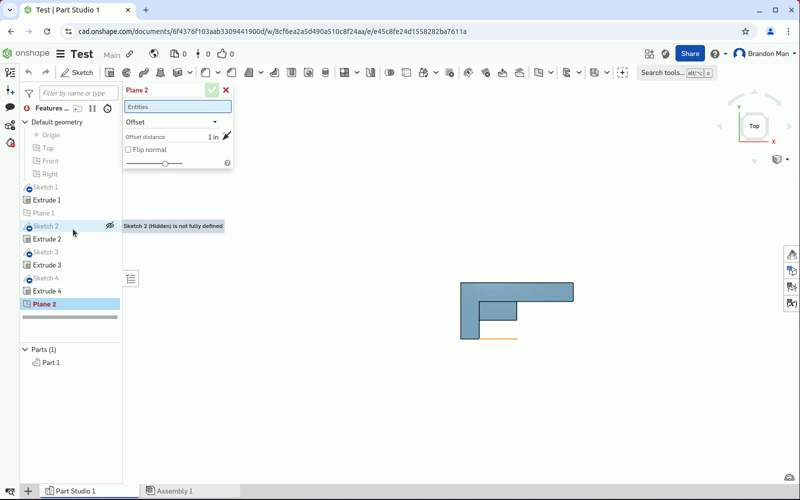
scroll(3)
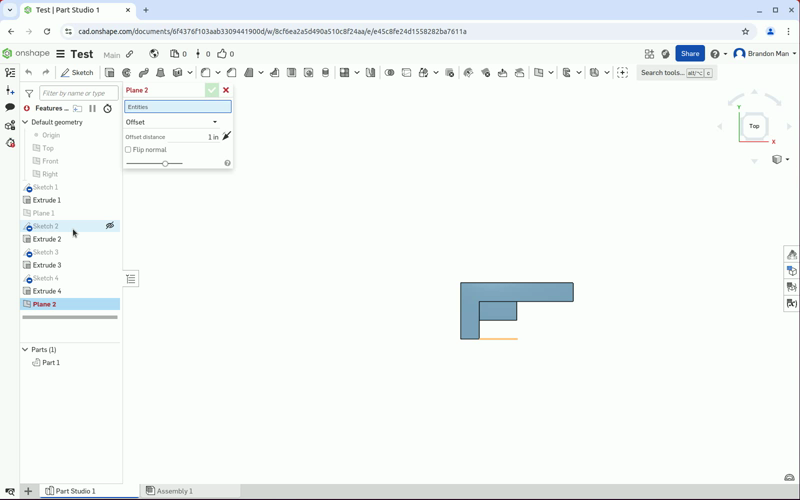
mouse_move(73, 150)
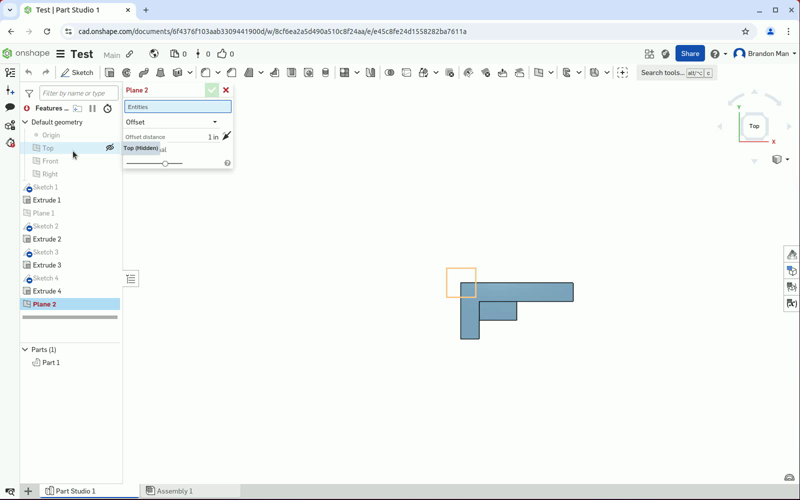
click(73, 150)
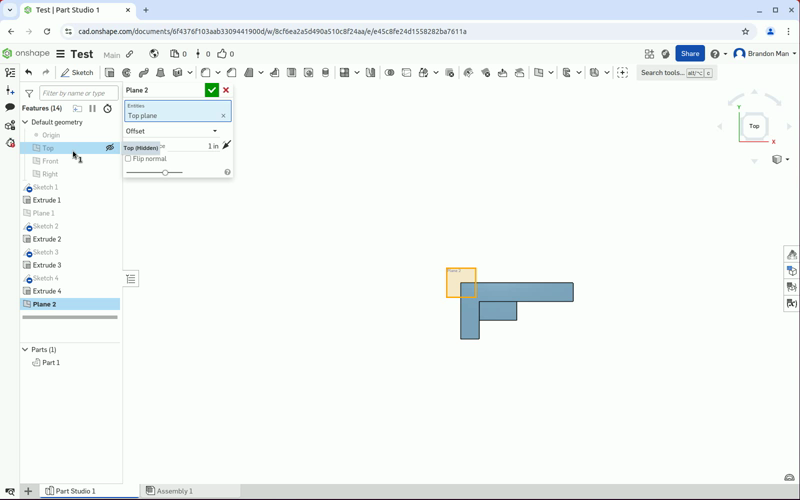
key(tab, 2)
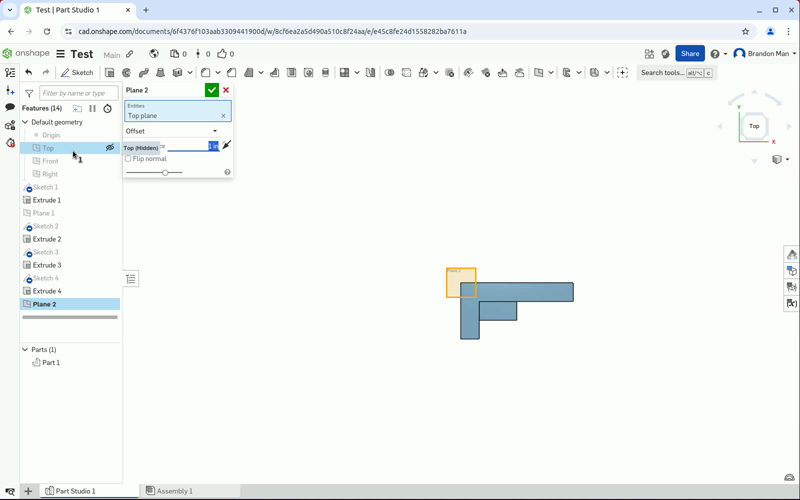
text(3.851)
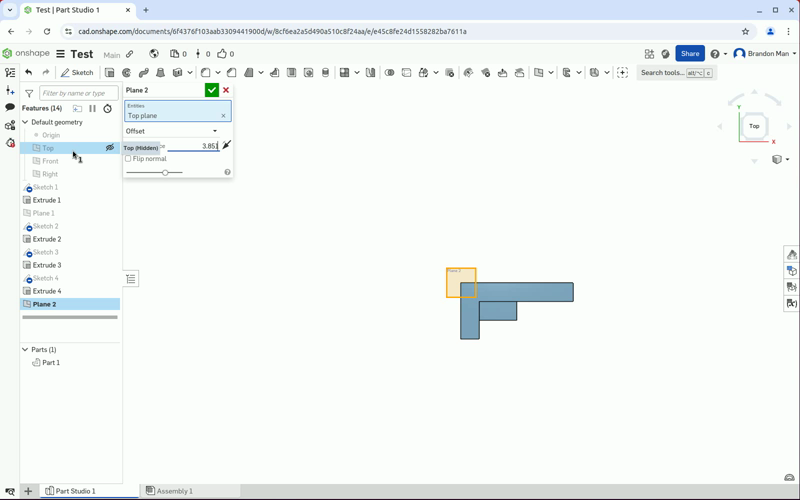
key(enter, 2)
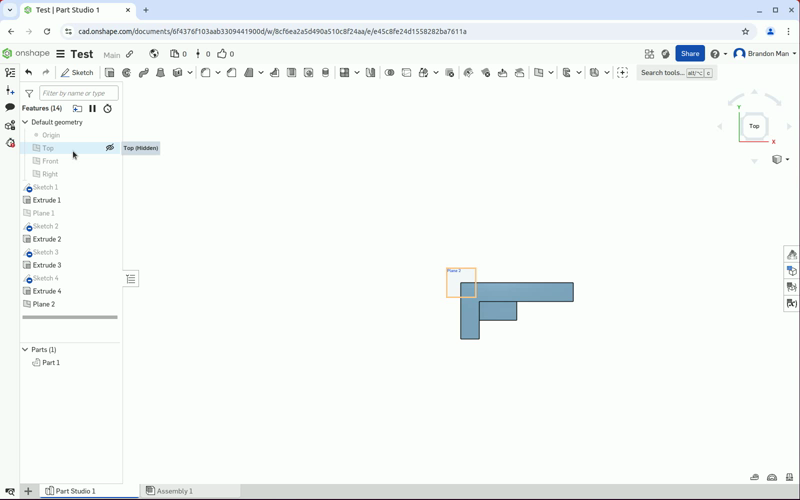
key(shift+s)
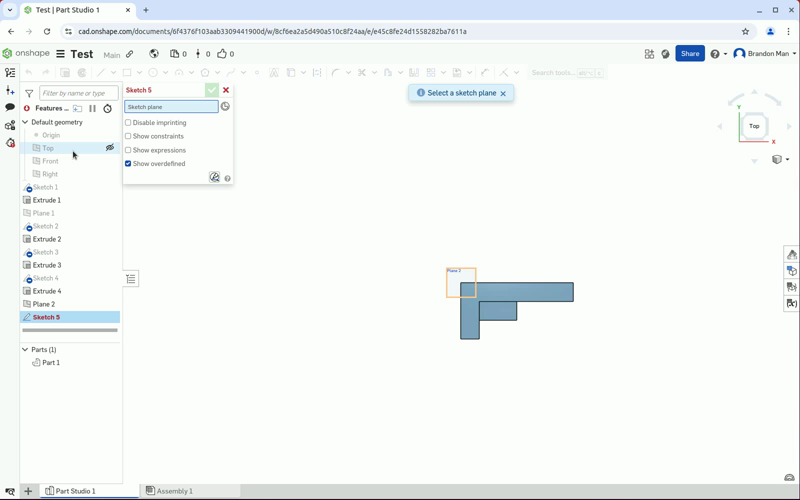
mouse_move(73, 306)
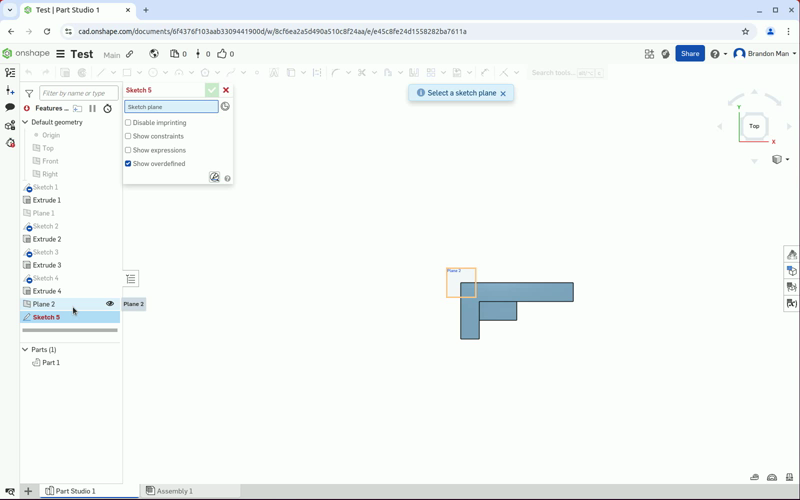
click(73, 306)
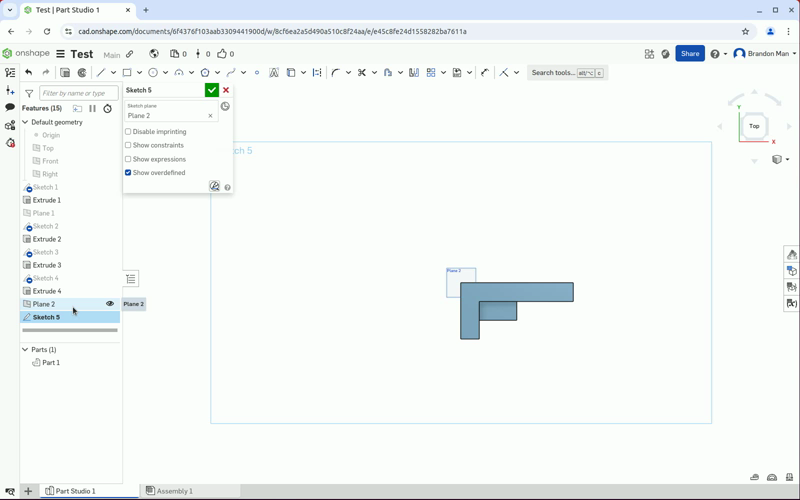
mouse_move(73, 352)
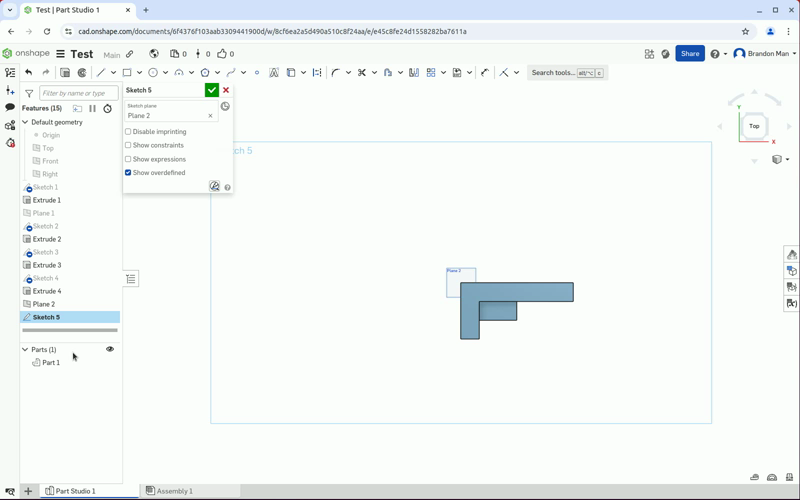
key(y)
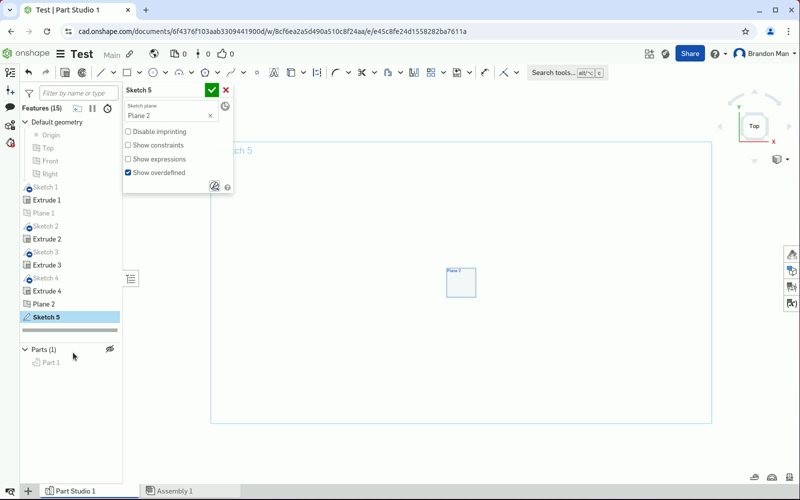
key(l)
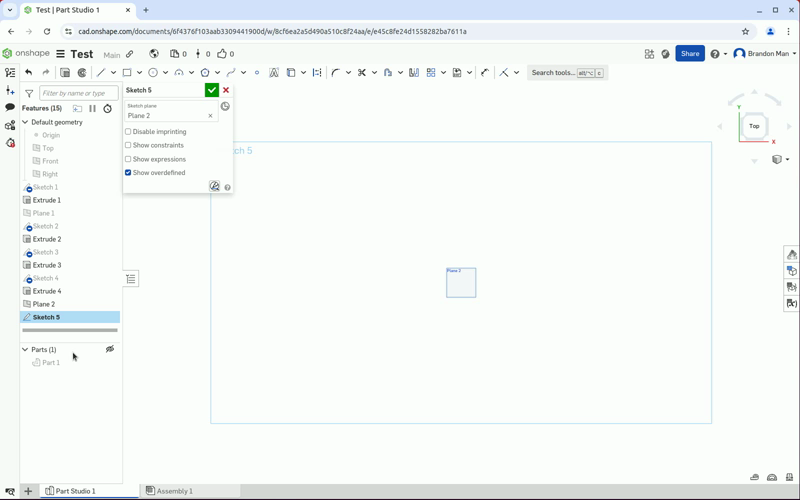
key_down(shift)
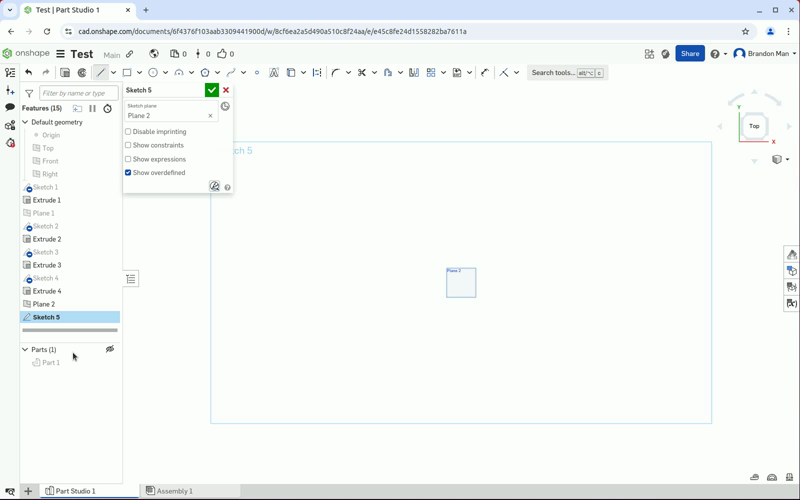
mouse_move(479, 320)
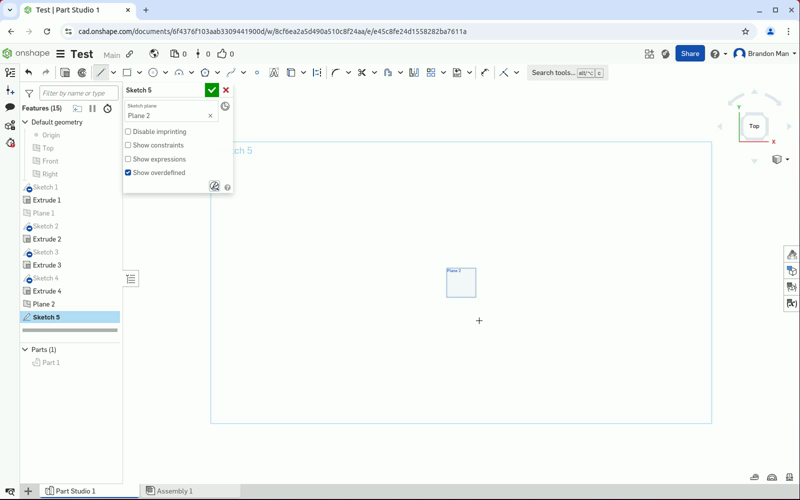
click(479, 320)
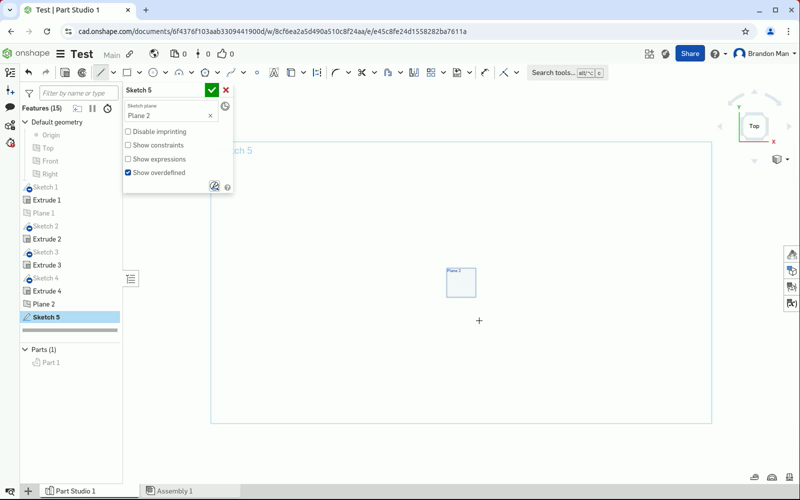
key_up(shift)
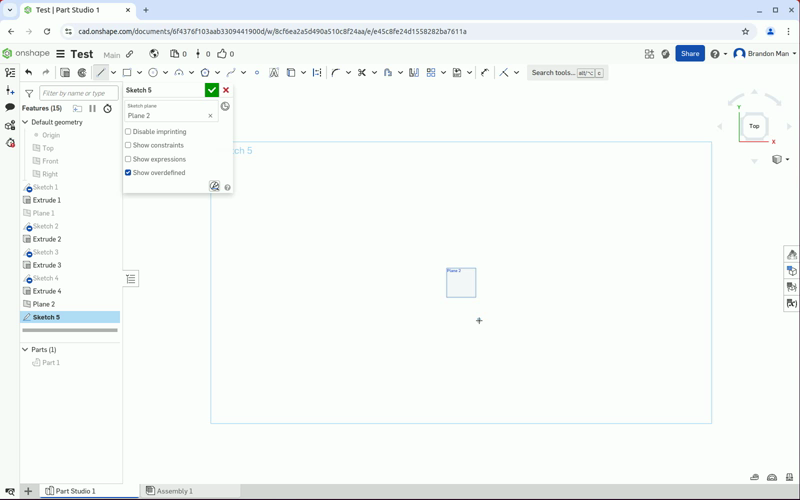
key_down(shift)
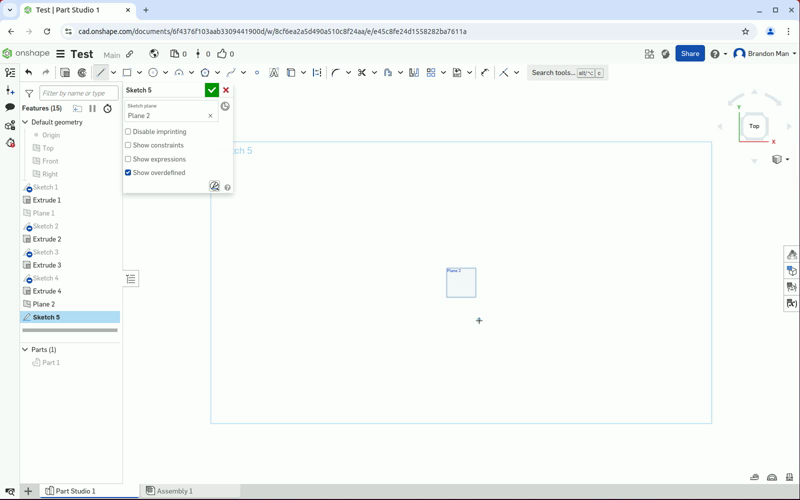
mouse_move(509, 320)
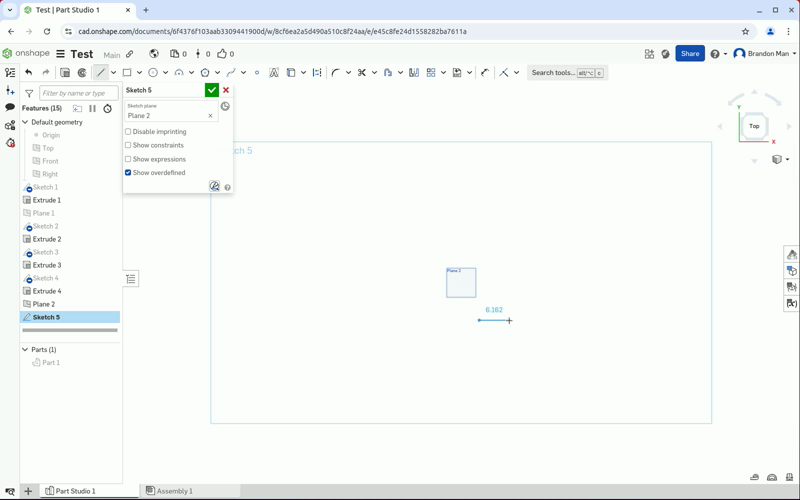
mouse_move(517, 320)
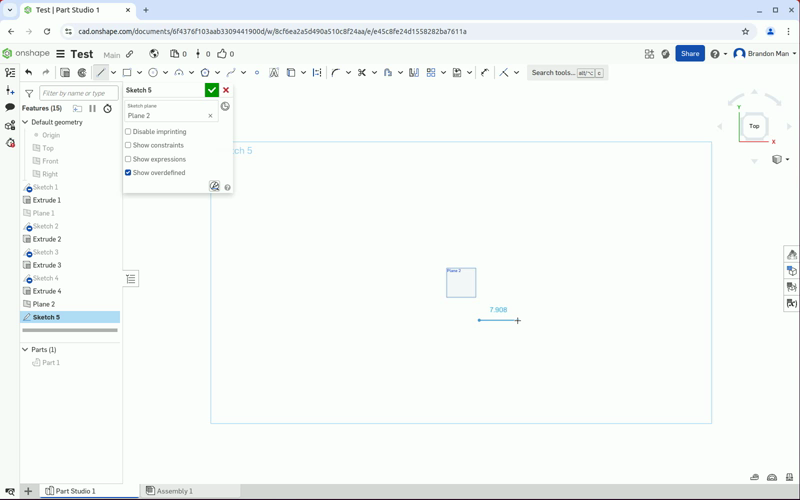
click(517, 320)
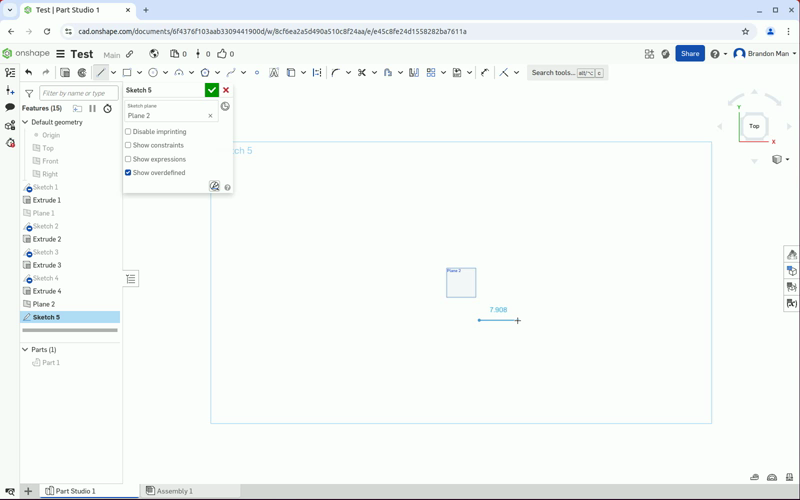
key_up(shift)
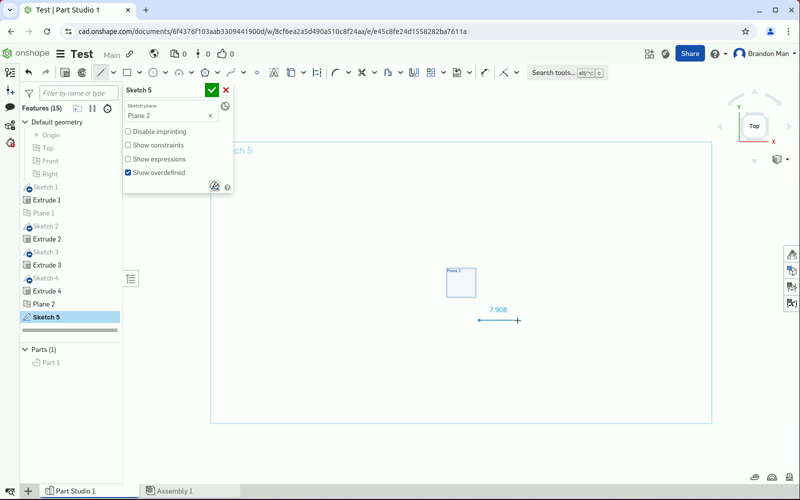
key_down(shift)
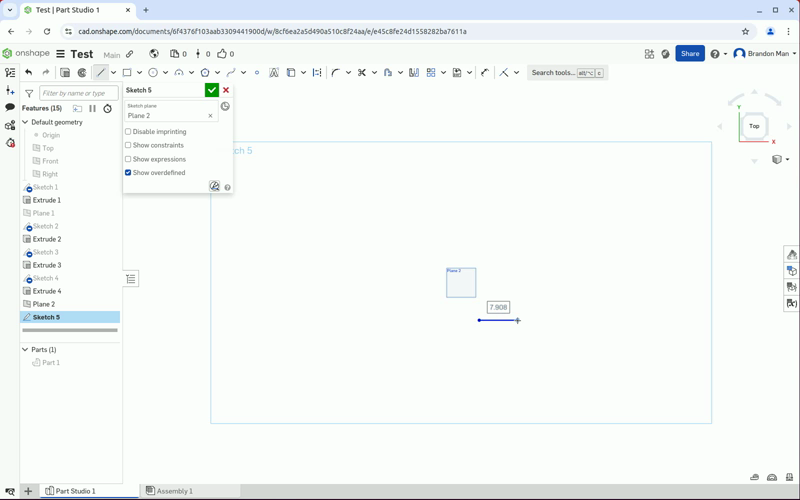
mouse_move(547, 320)
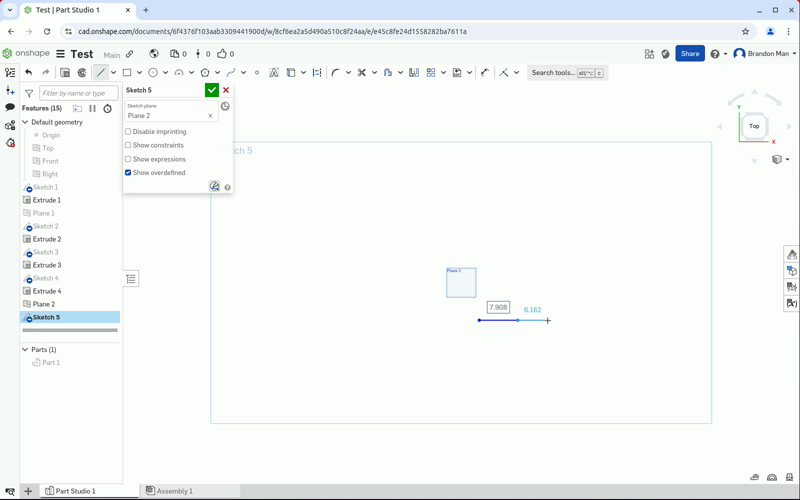
mouse_move(517, 301)
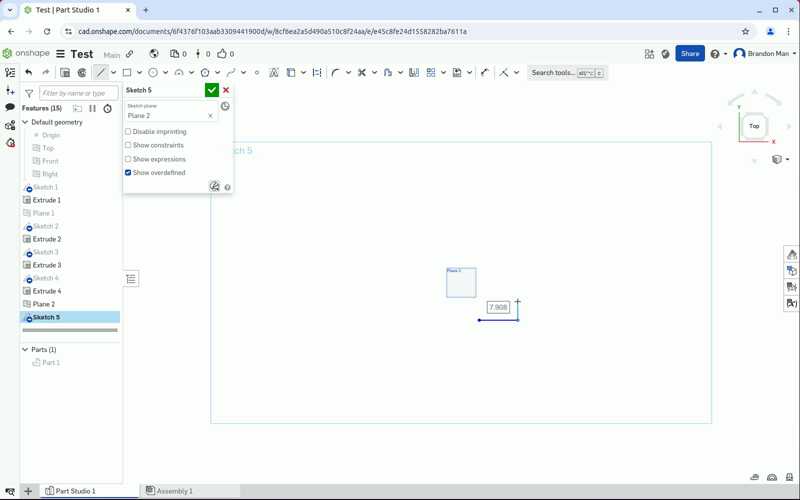
click(517, 301)
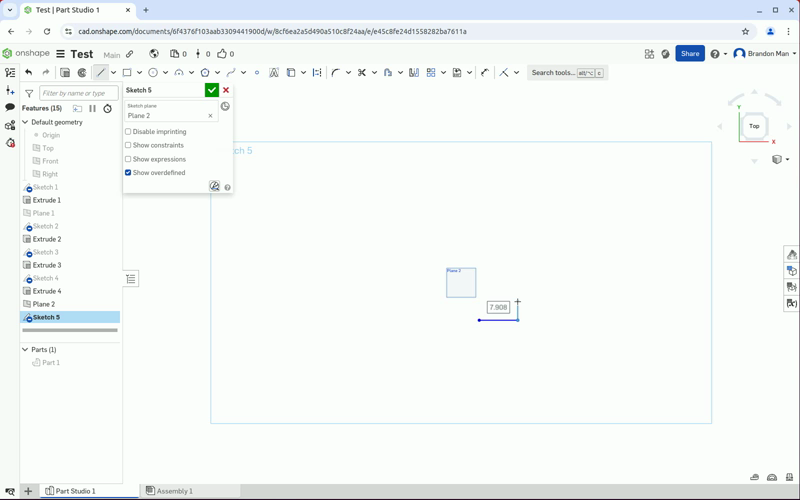
key_up(shift)
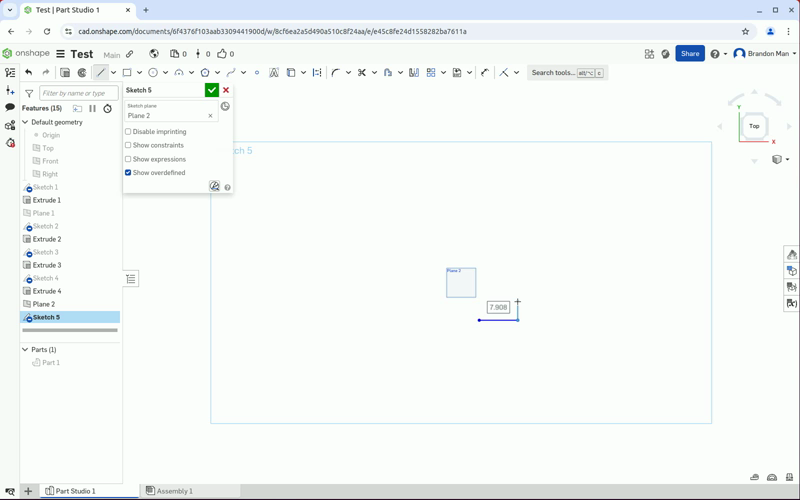
mouse_move(547, 301)
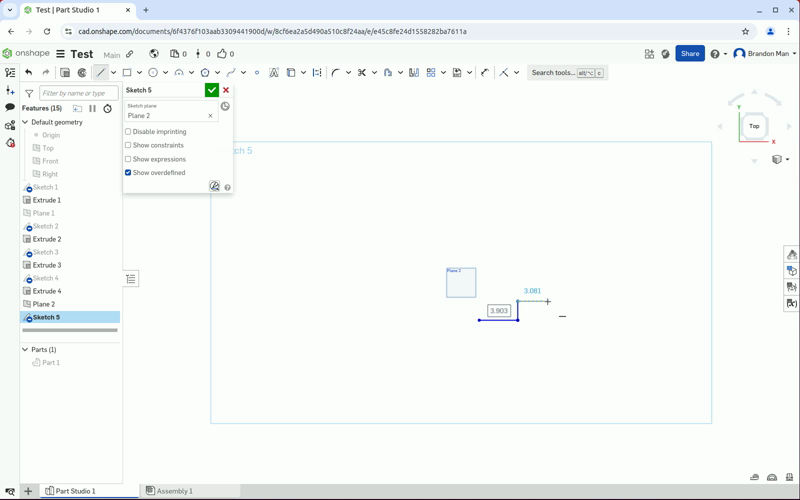
key_down(shift)
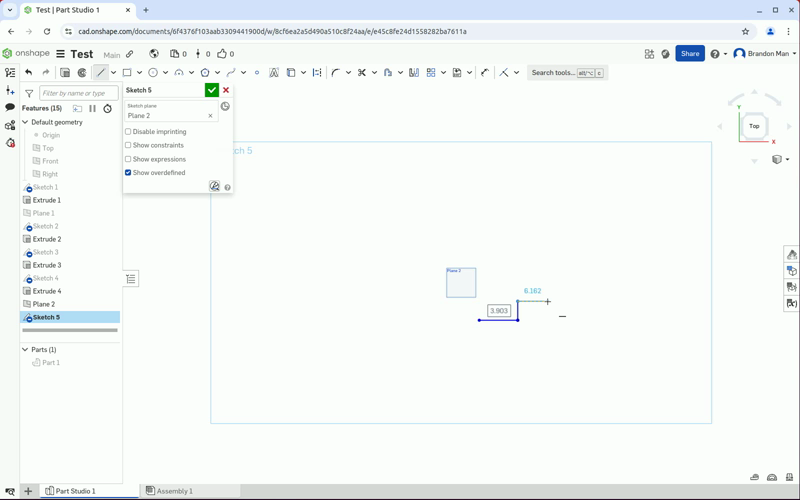
mouse_move(479, 320)
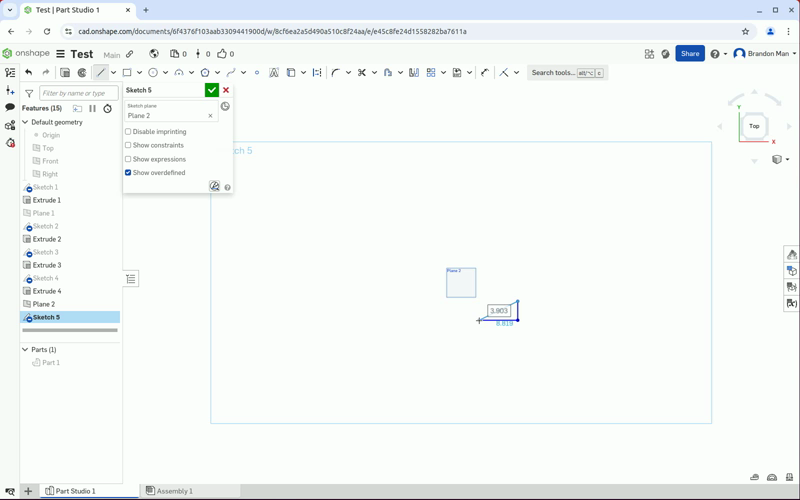
key_up(shift)
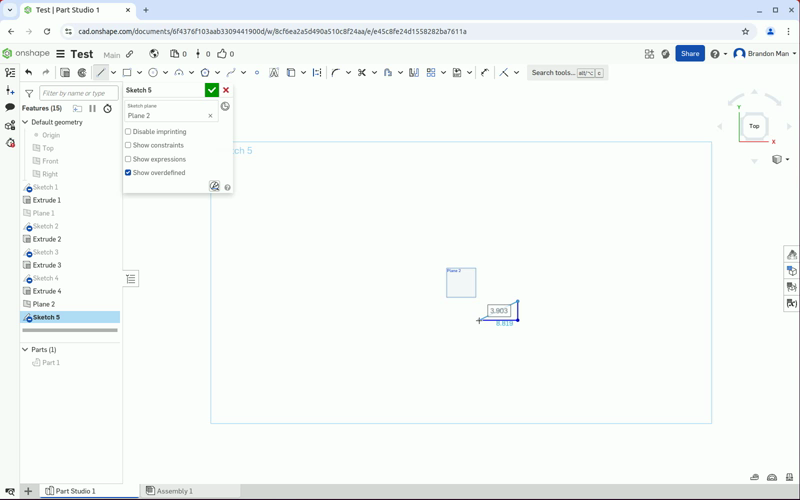
click(479, 320)
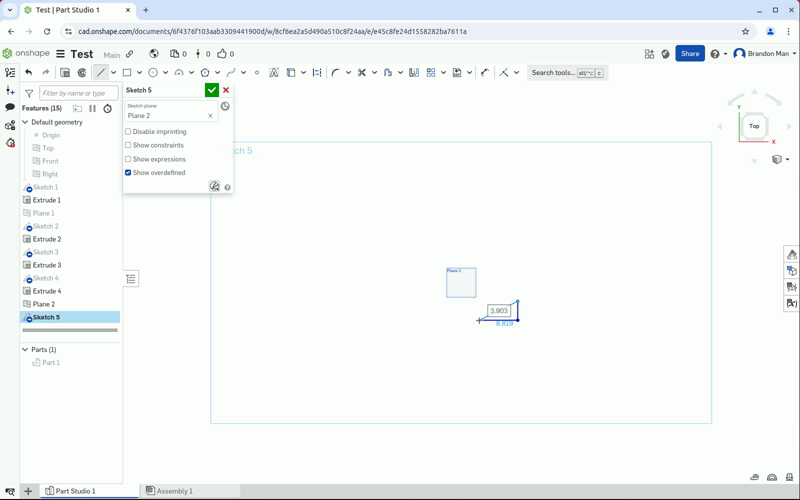
key(esc)
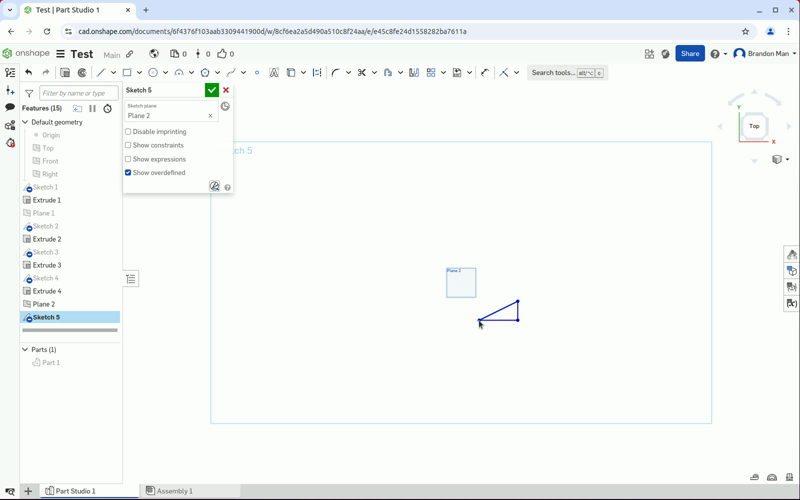
mouse_move(503, 318)
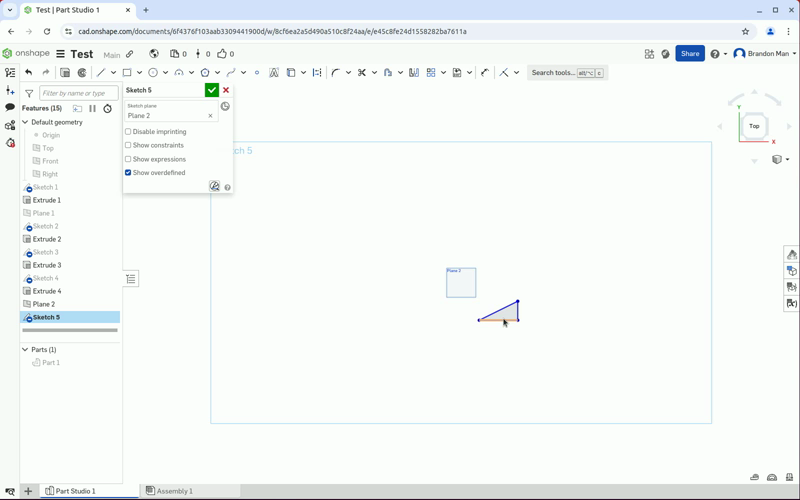
scroll(6)
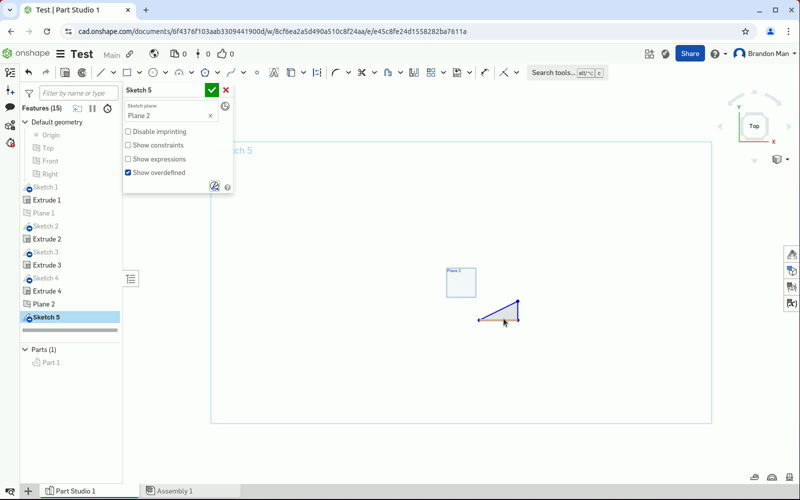
scroll(6)
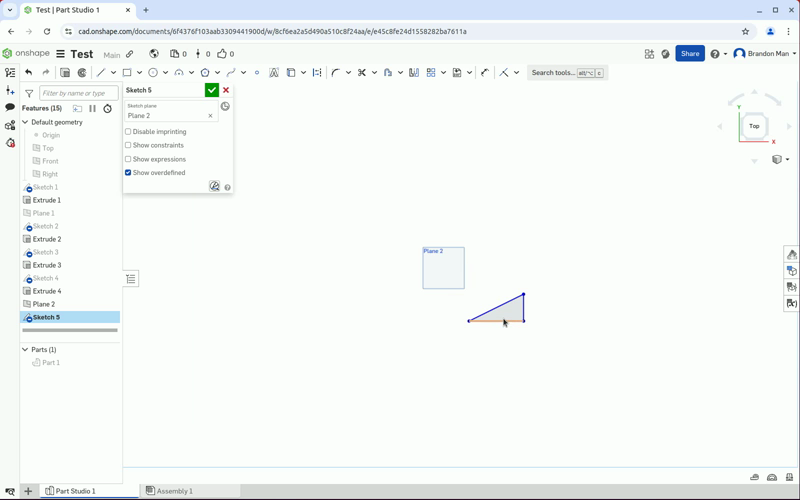
scroll(6)
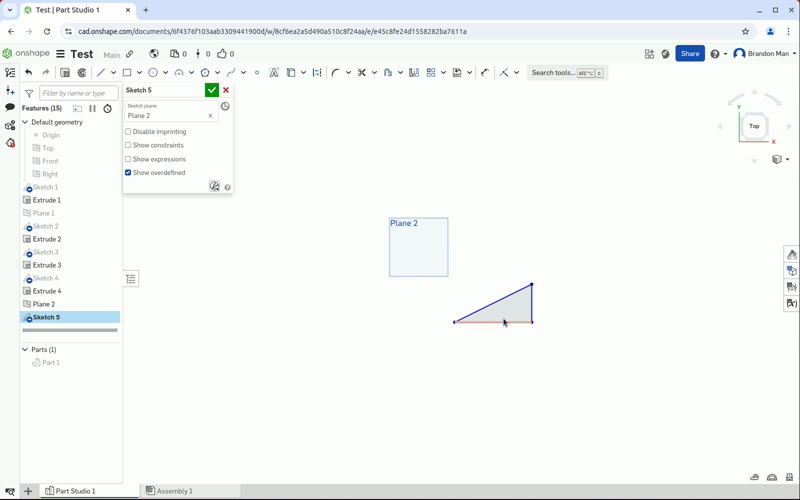
scroll(6)
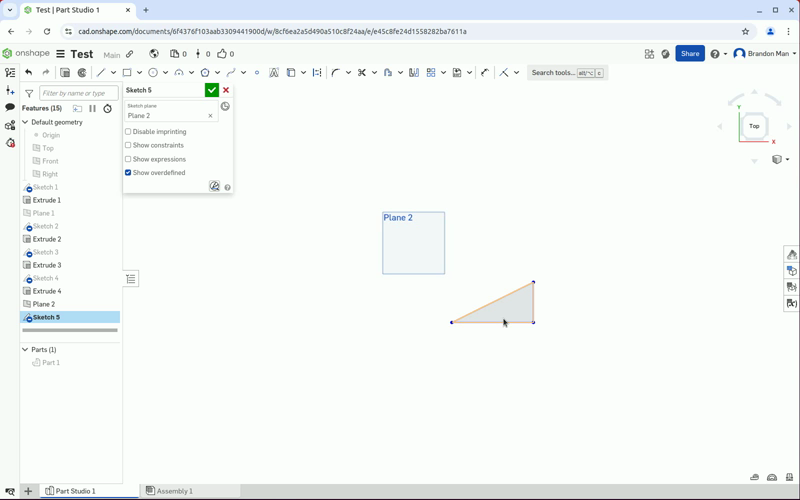
scroll(6)
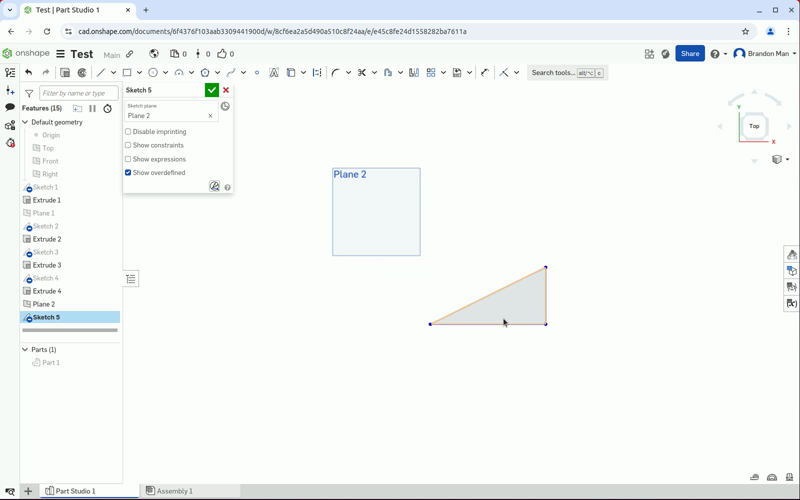
scroll(6)
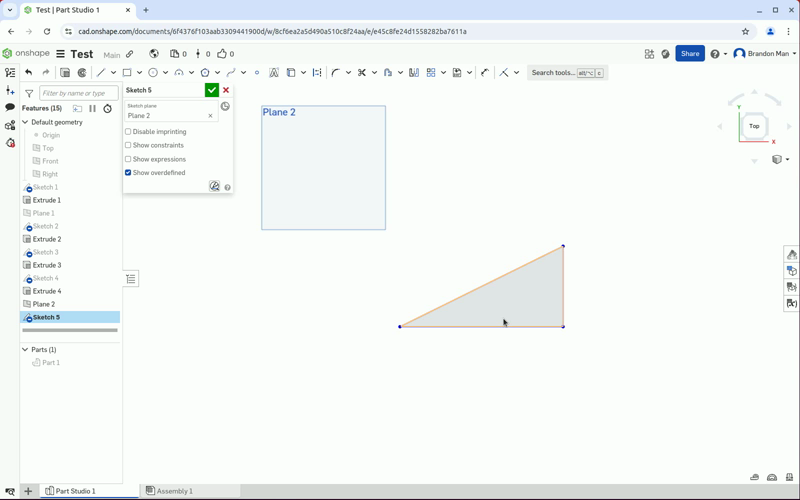
scroll(6)
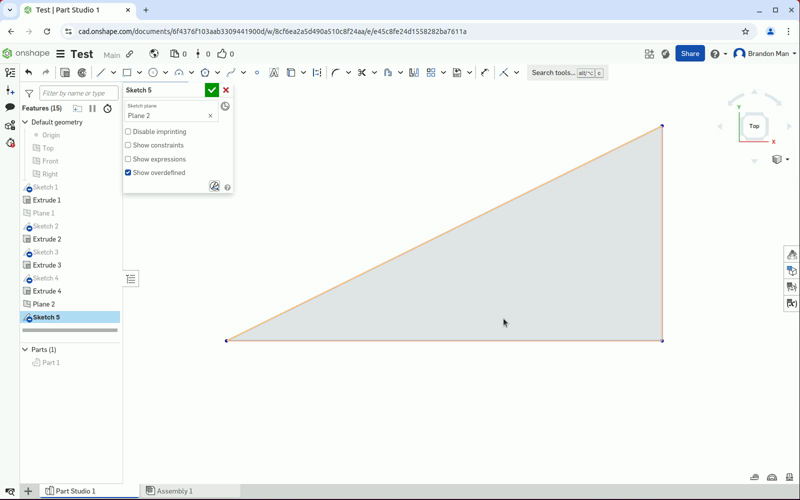
click(503, 318)
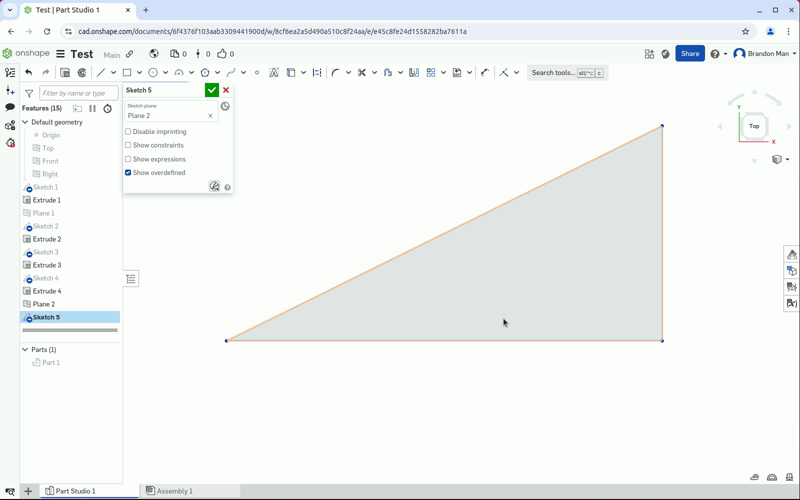
scroll(-6)
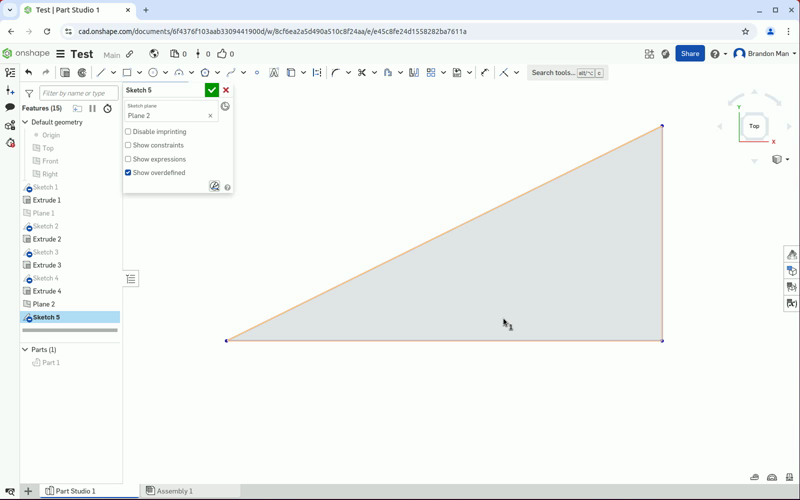
scroll(-6)
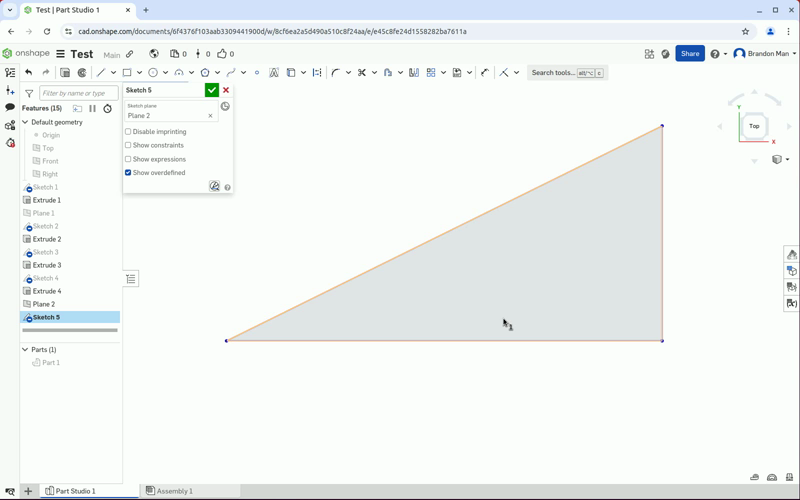
scroll(-6)
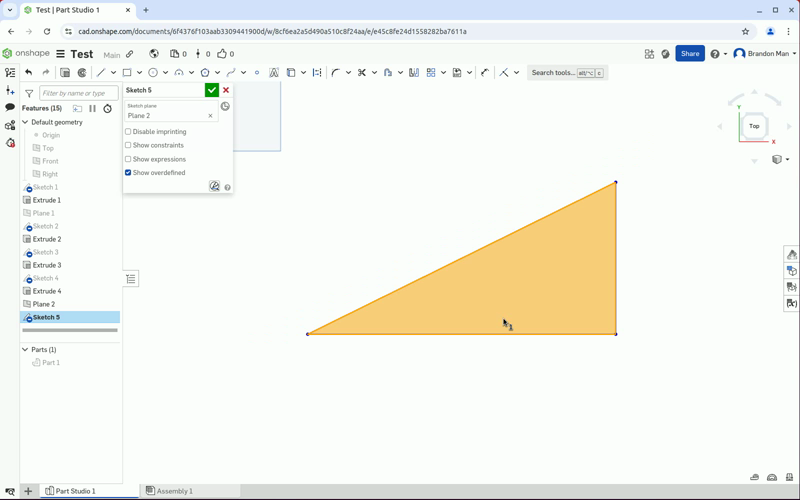
scroll(-6)
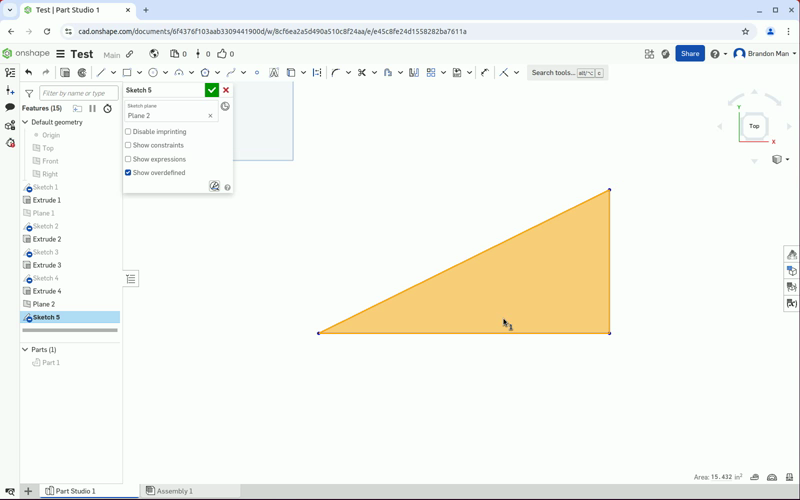
scroll(-6)
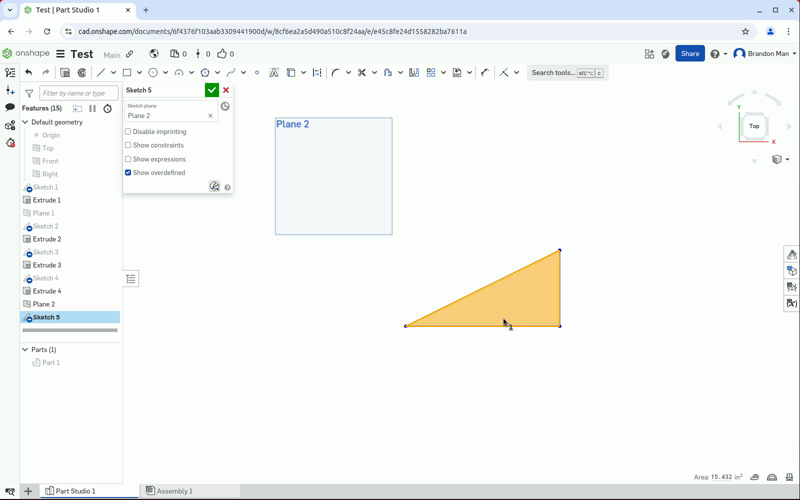
scroll(-6)
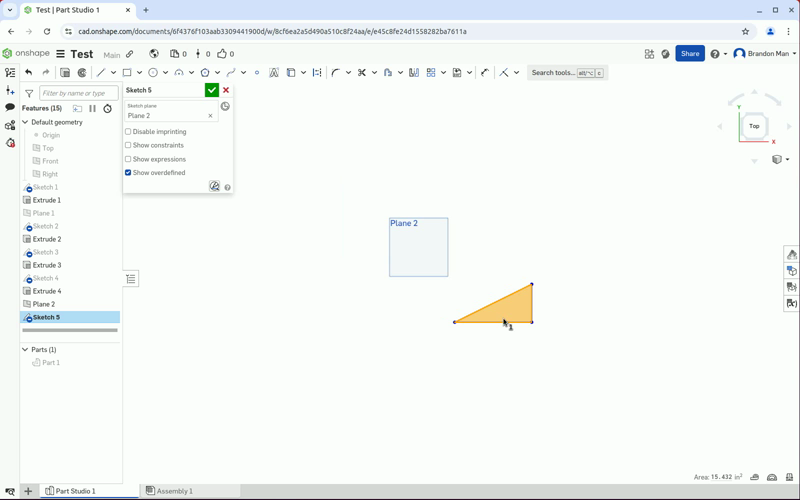
scroll(-6)
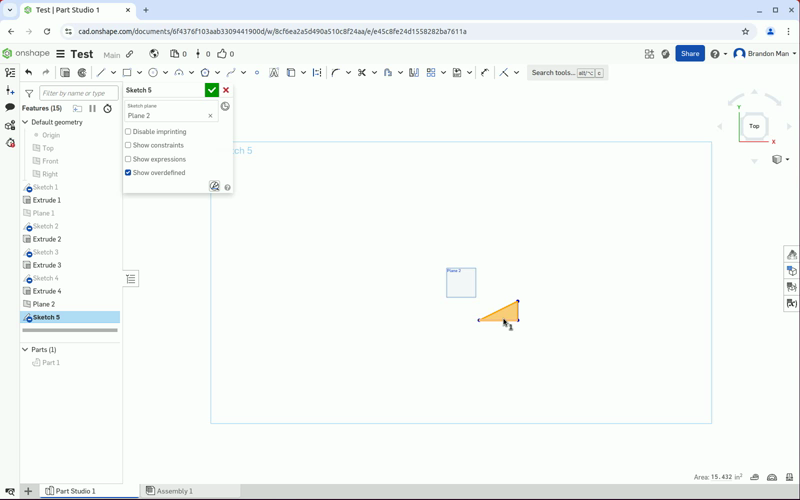
mouse_move(73, 352)
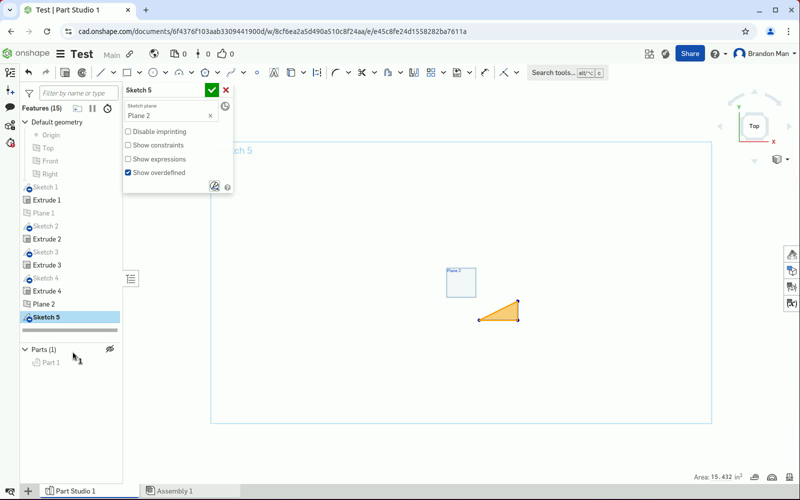
key(shift+y)
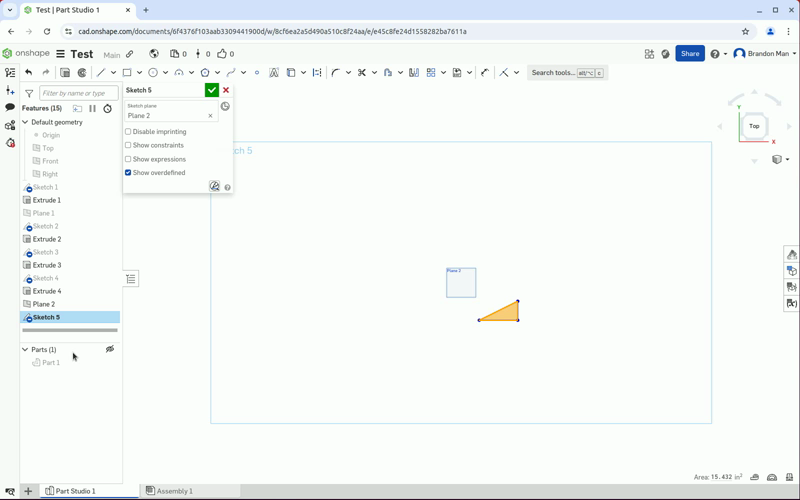
key(shift+e)
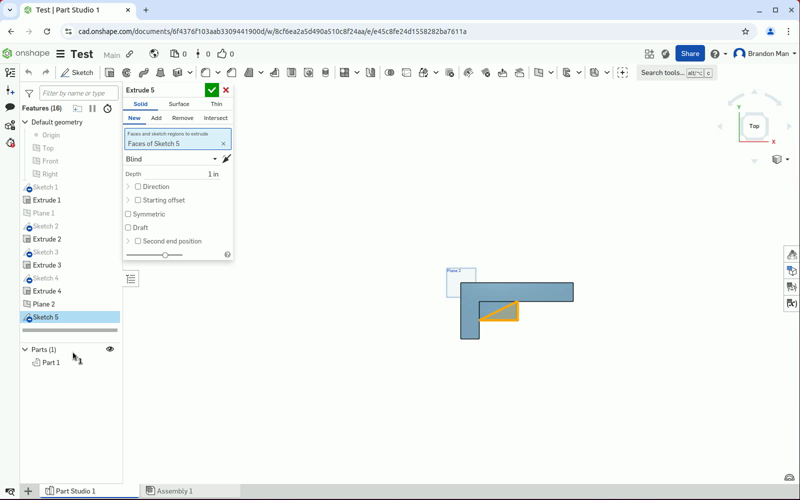
mouse_move(143, 106)
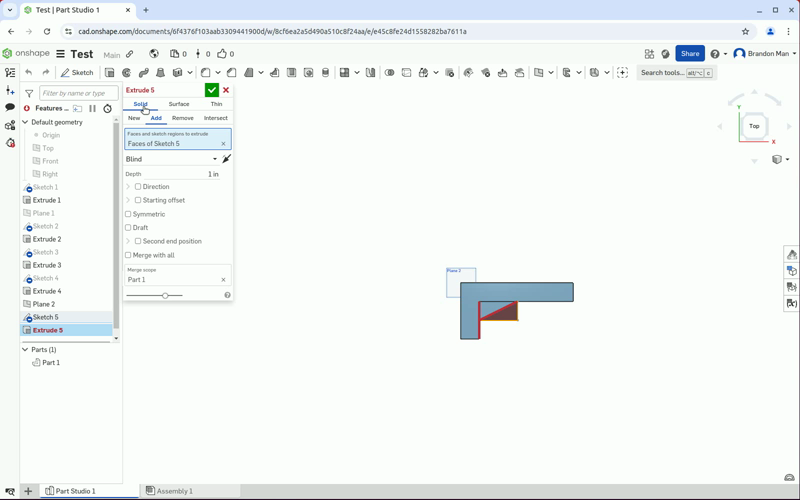
click(143, 106)
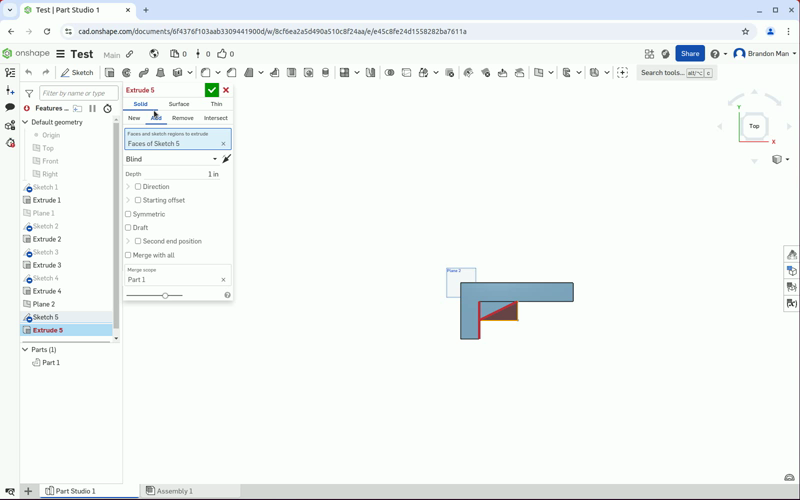
mouse_move(186, 120)
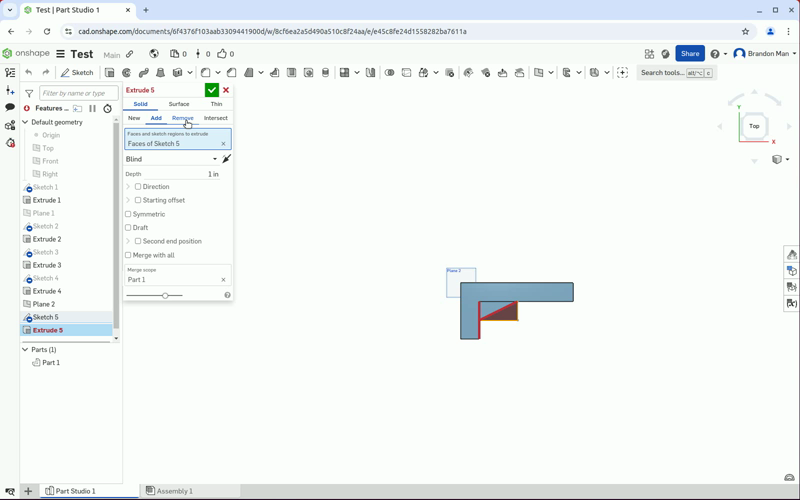
click(186, 120)
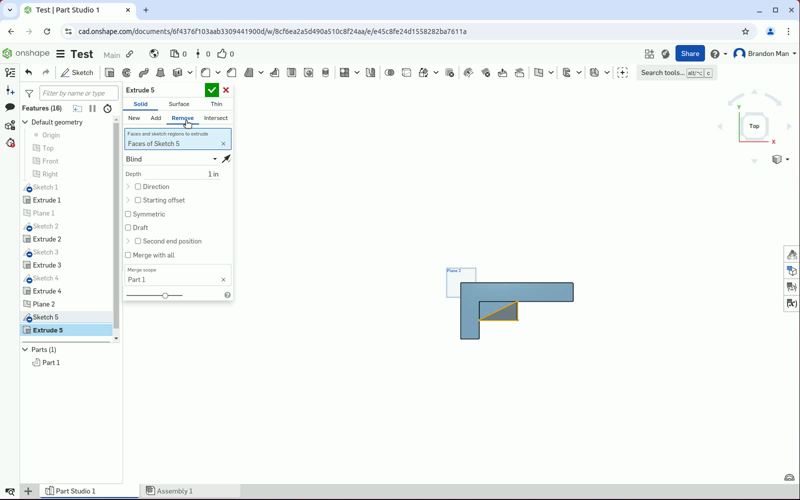
key(tab, 4)
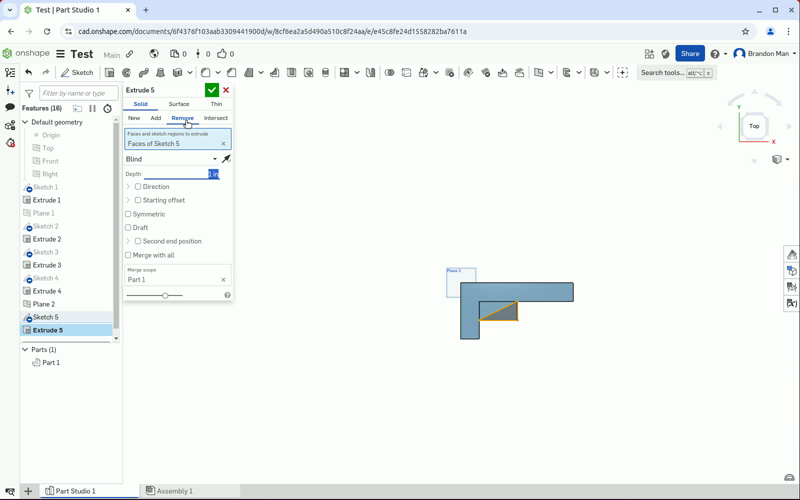
text(3.851)
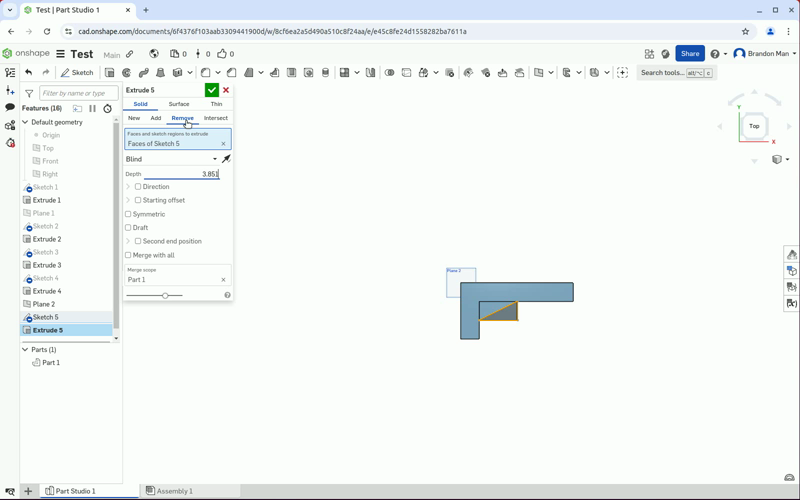
key(tab, 6)
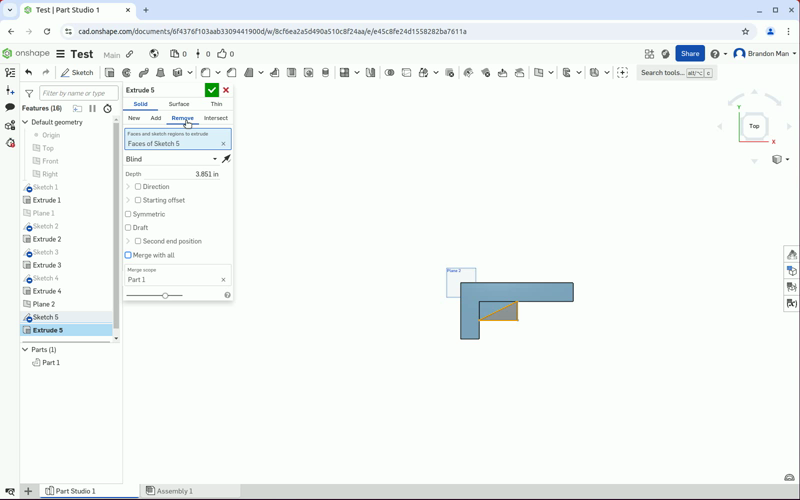
key(space)
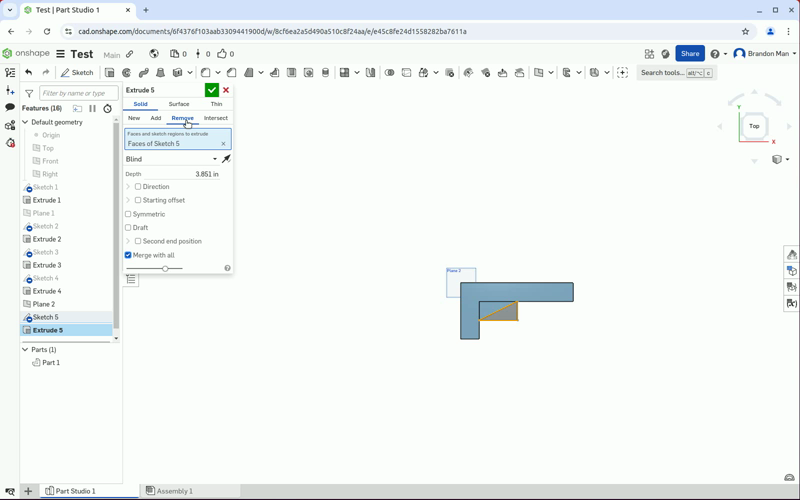
key(enter)
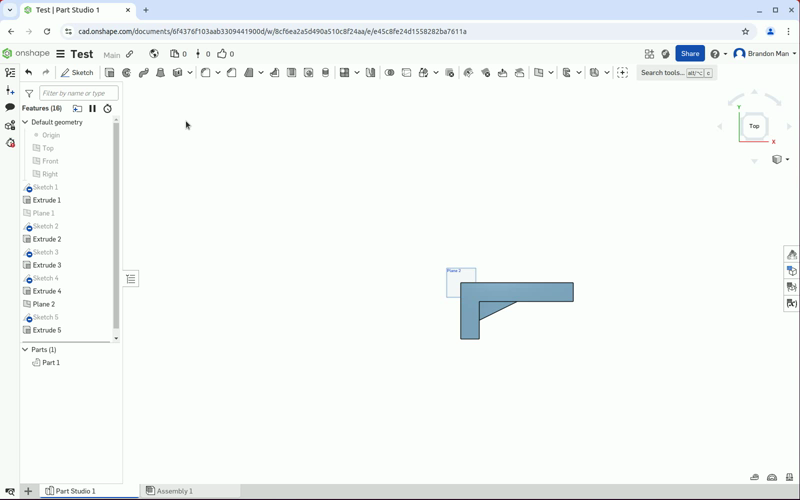
key(shift+h)
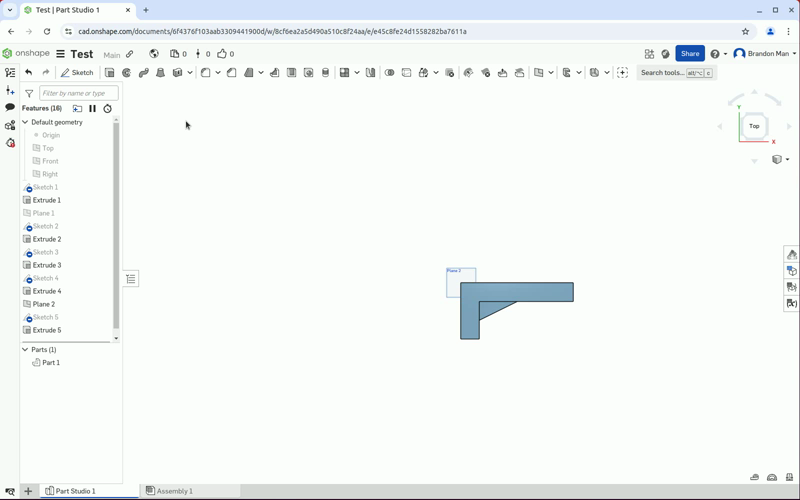
key(shift+h)
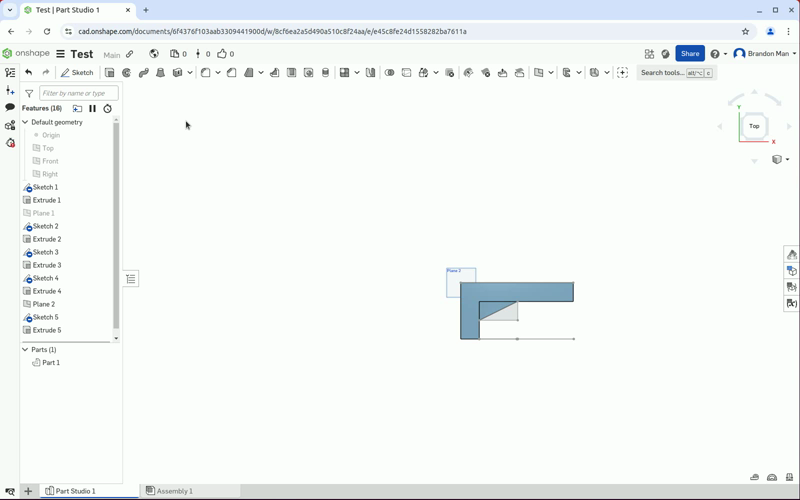
key(shift+7)
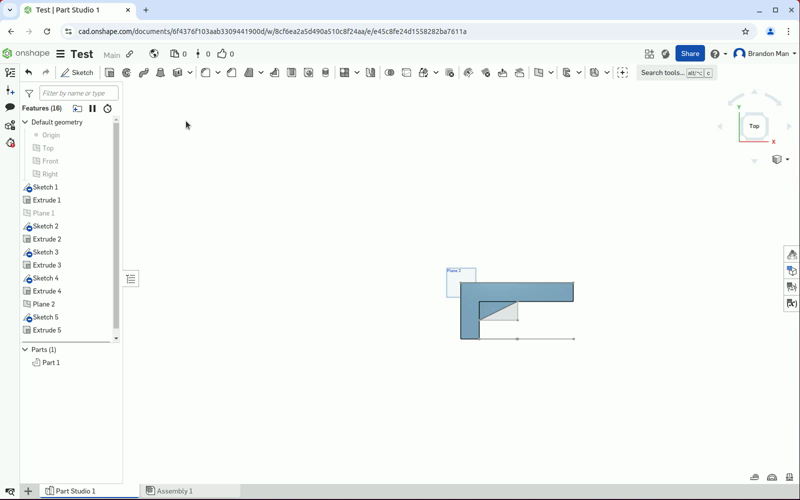
key(up, 3)
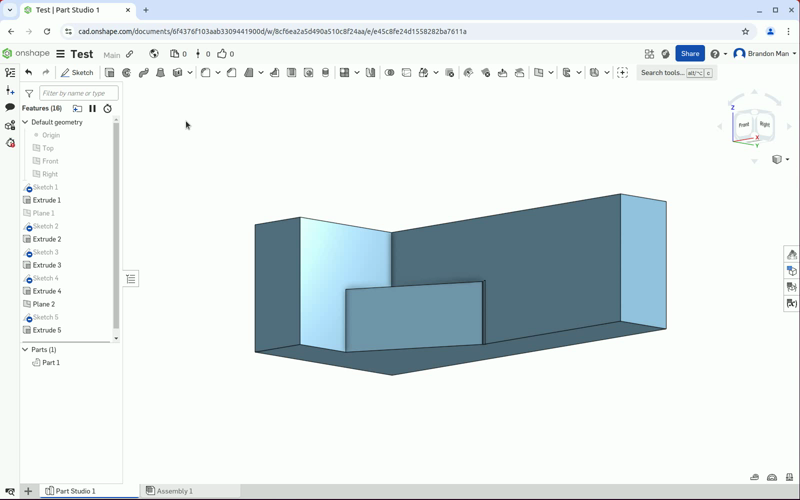
key(left, 3)
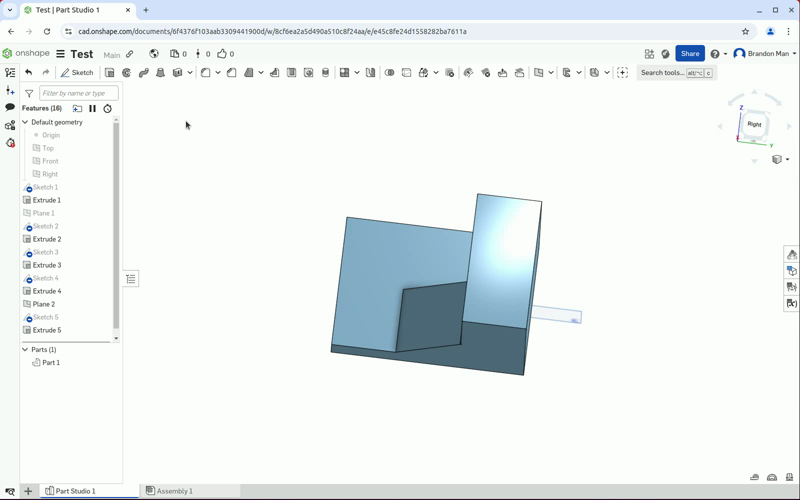
key(right, 3)
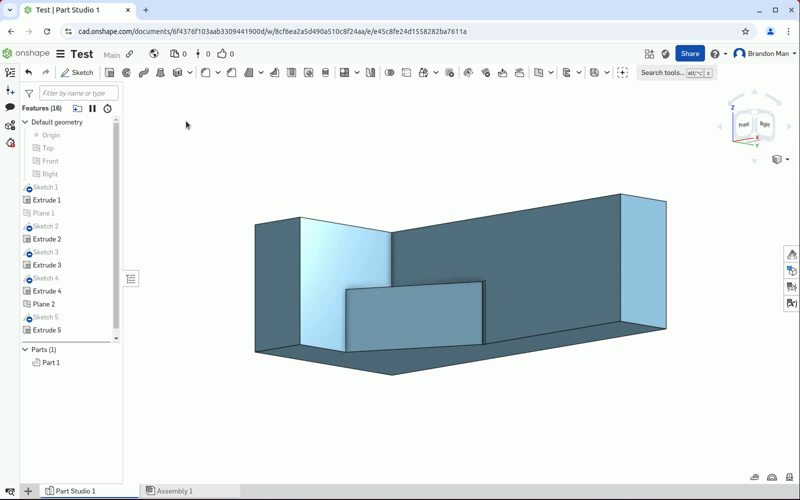
key(down, 3)
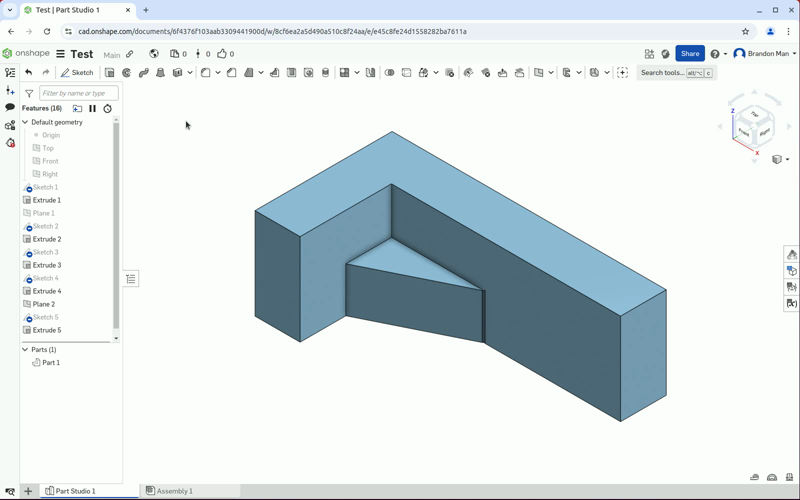
mouse_move(69, 189)
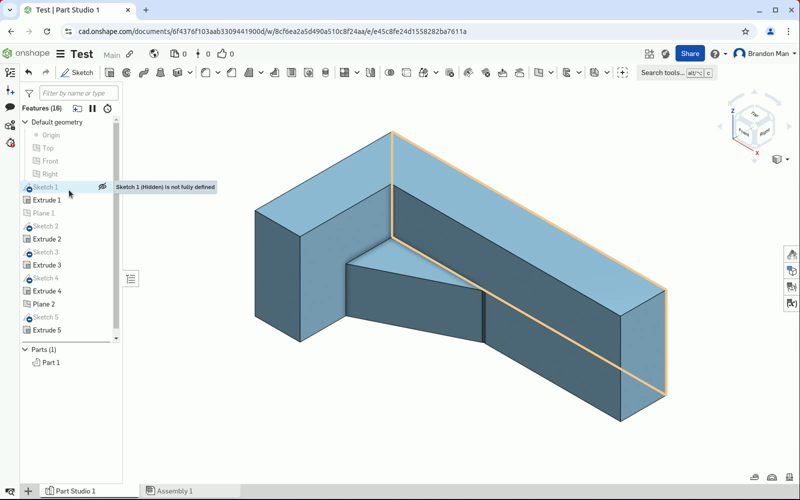
click(69, 189)